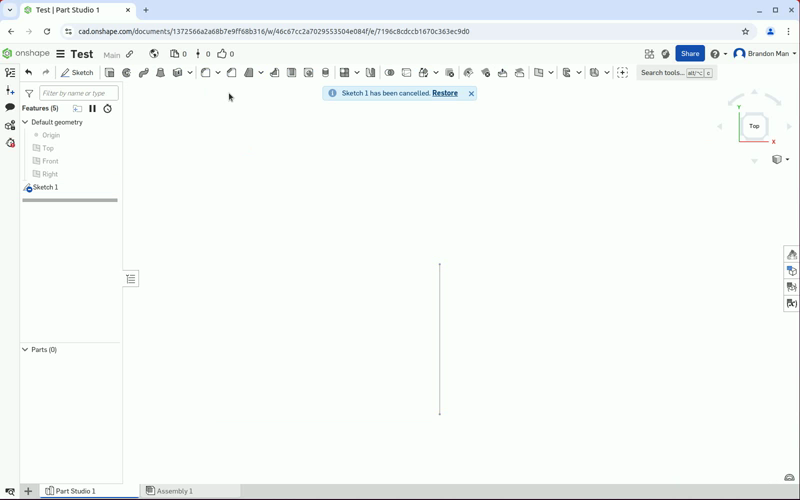
key(shift+h)
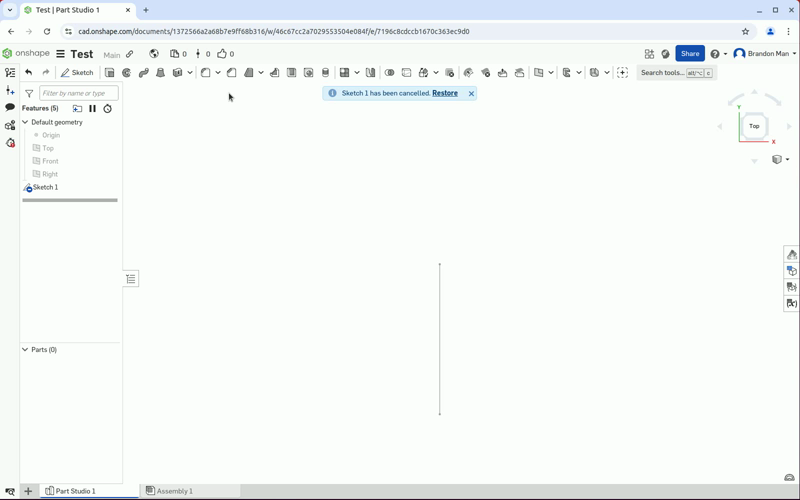
key(shift+s)
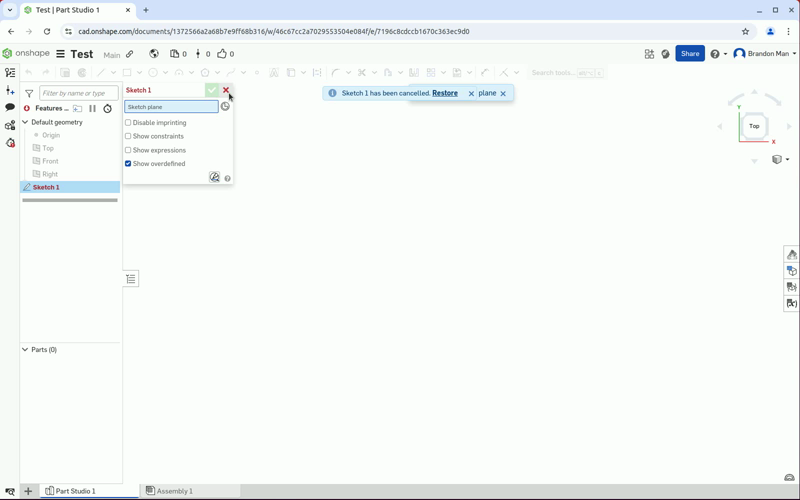
mouse_move(73, 150)
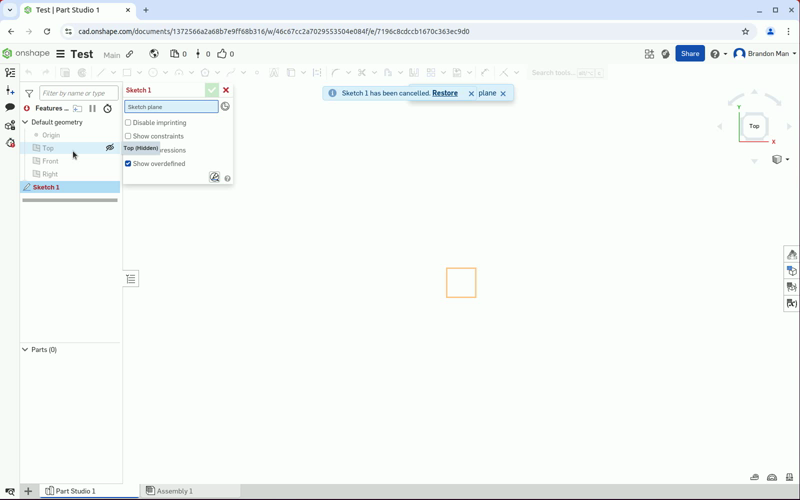
click(73, 150)
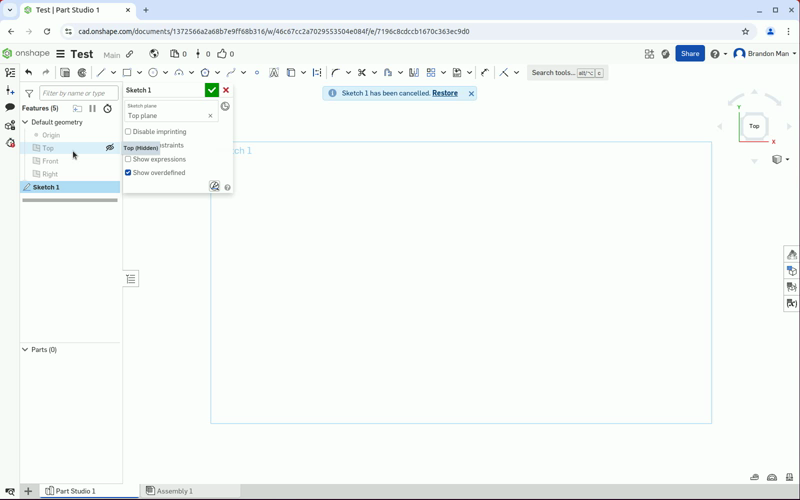
mouse_move(73, 352)
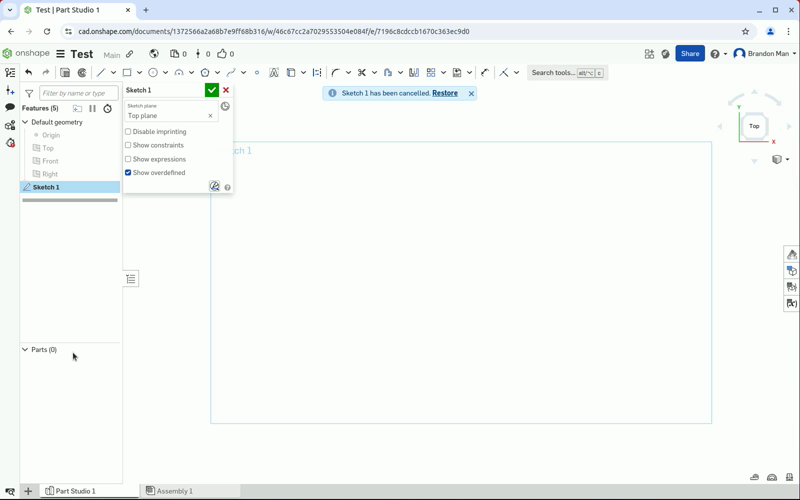
key(y)
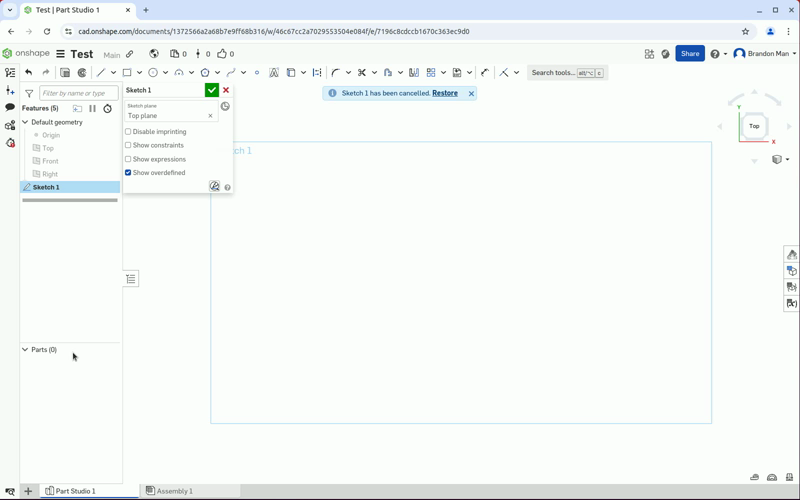
key(l)
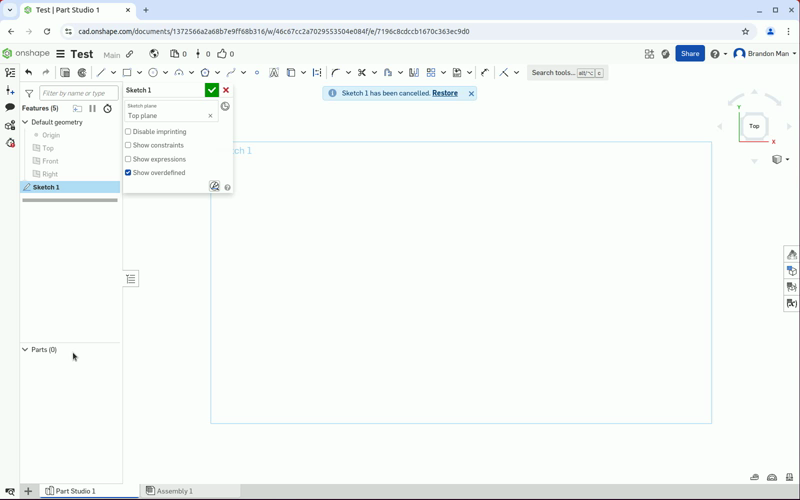
key_down(shift)
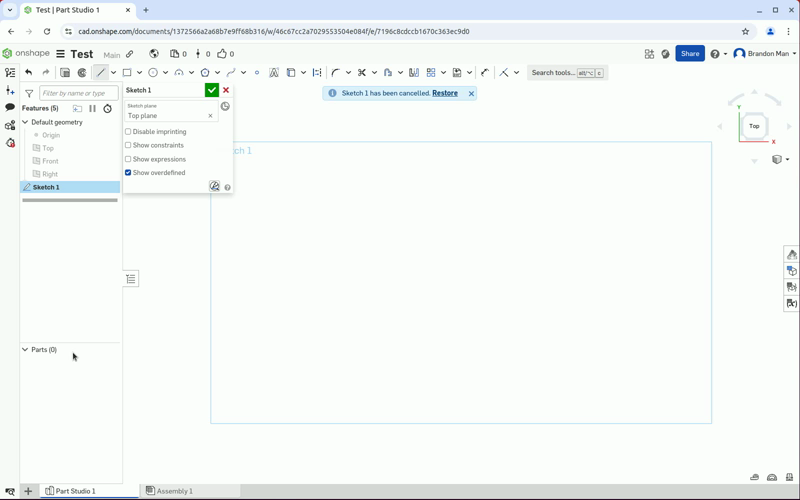
mouse_move(401, 258)
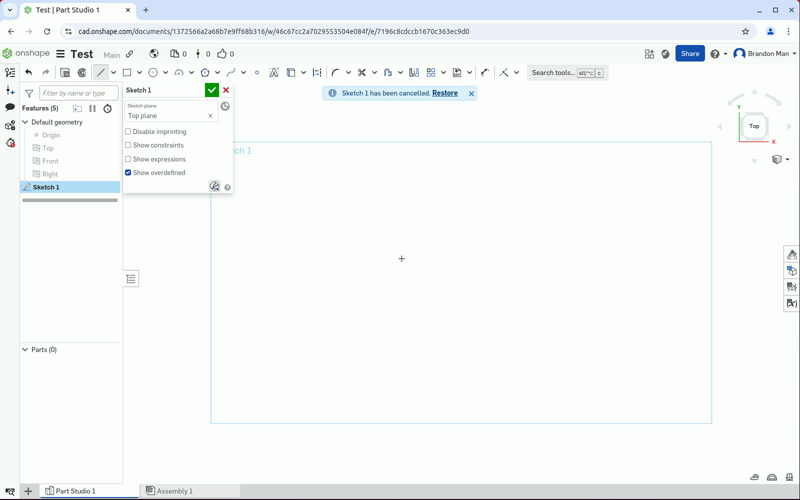
click(401, 258)
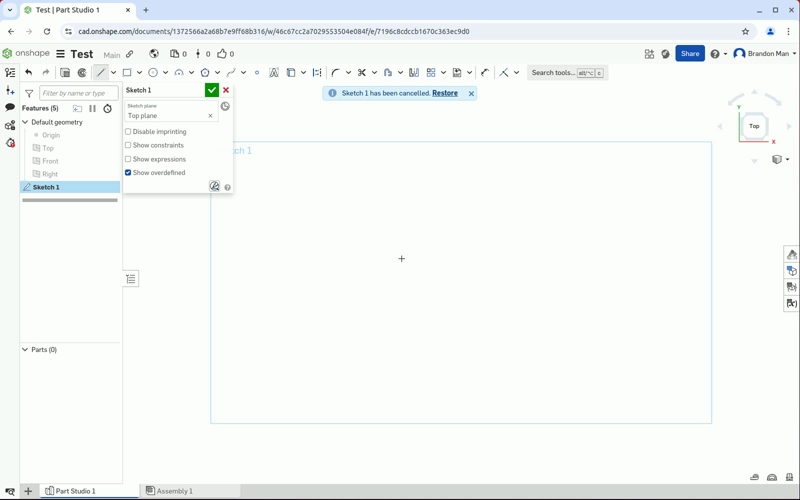
key_up(shift)
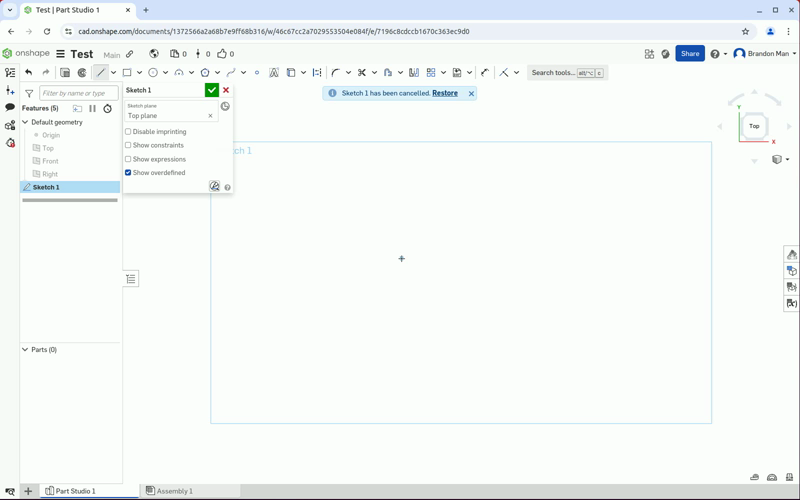
key_down(shift)
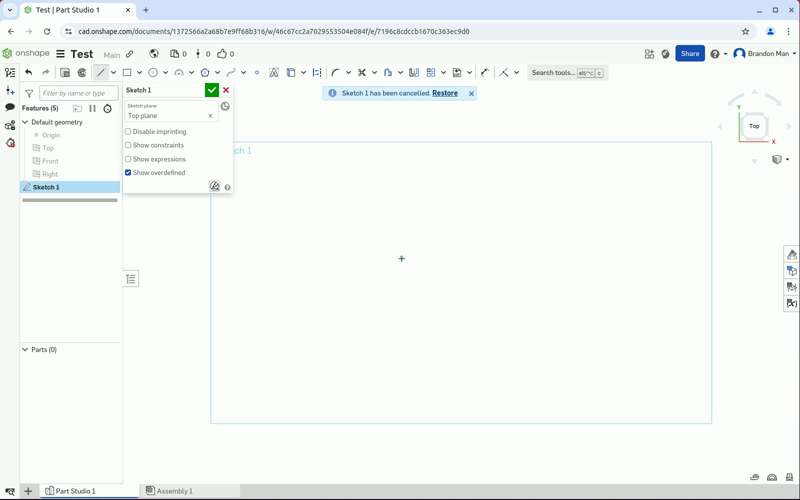
mouse_move(431, 258)
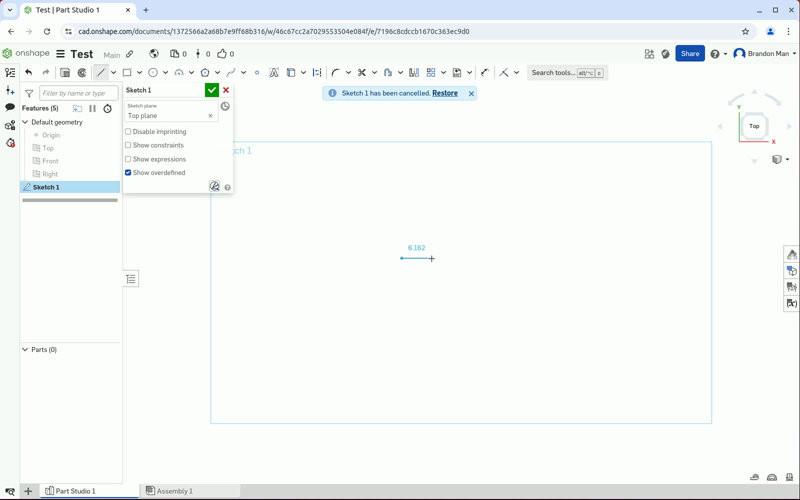
mouse_move(407, 303)
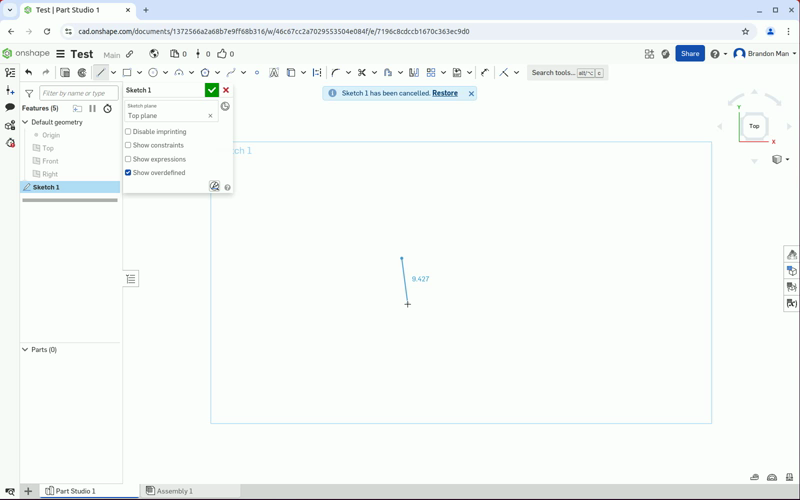
click(407, 303)
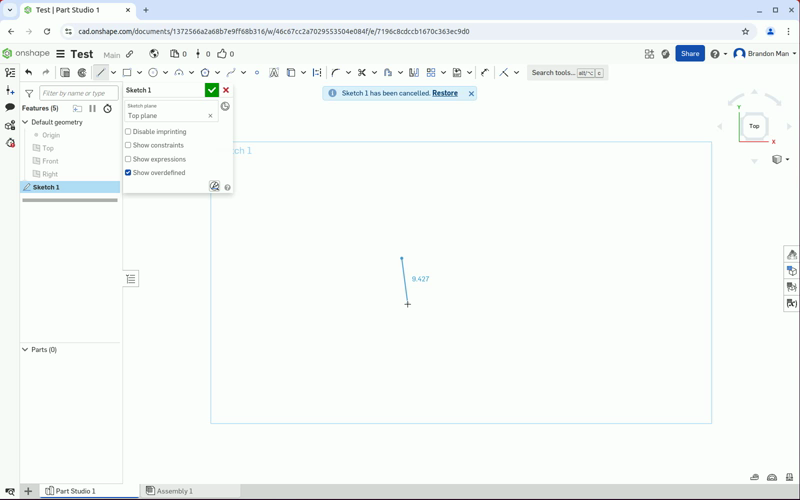
key_up(shift)
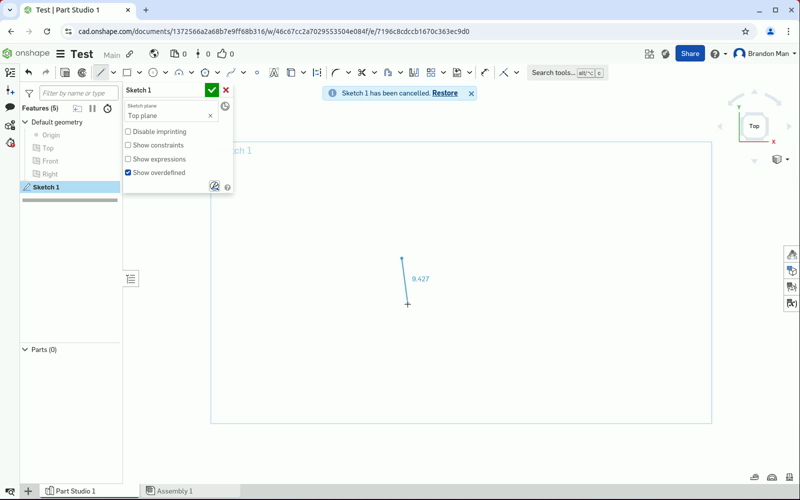
key_down(shift)
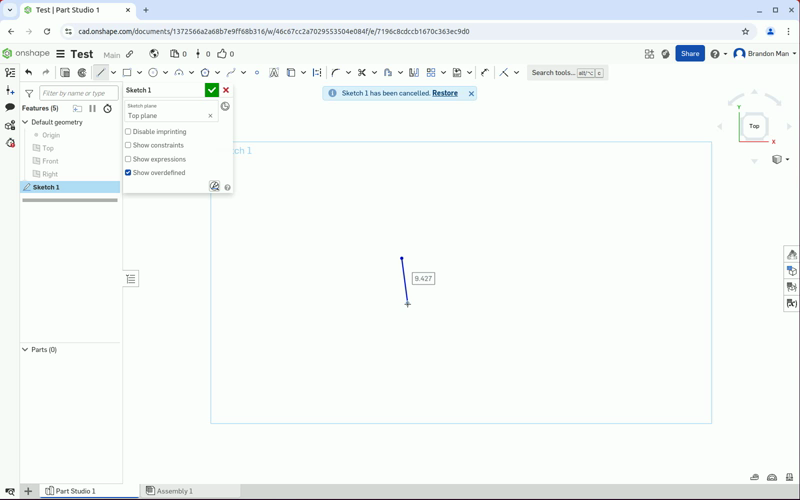
mouse_move(437, 303)
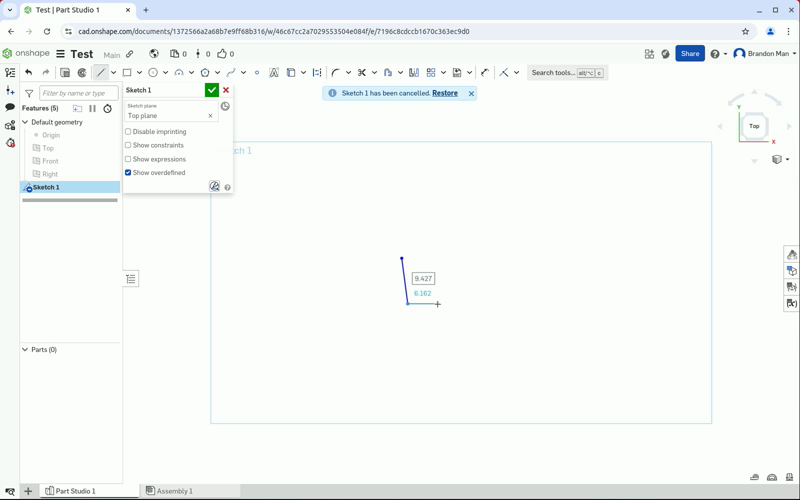
mouse_move(409, 326)
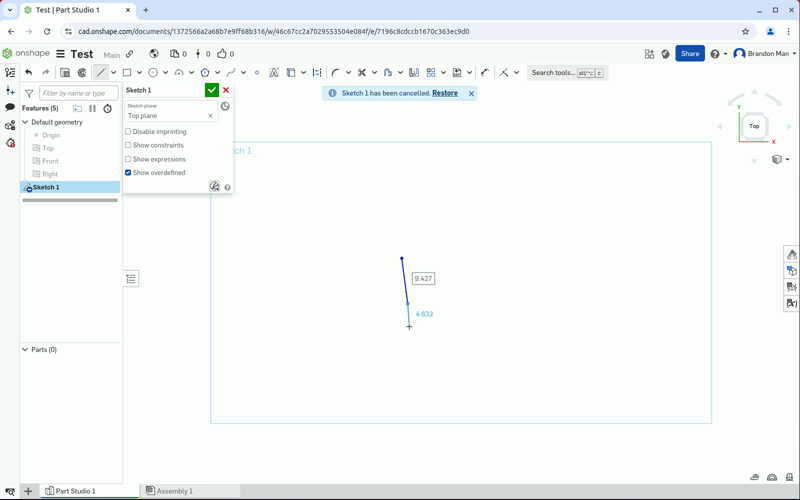
click(409, 326)
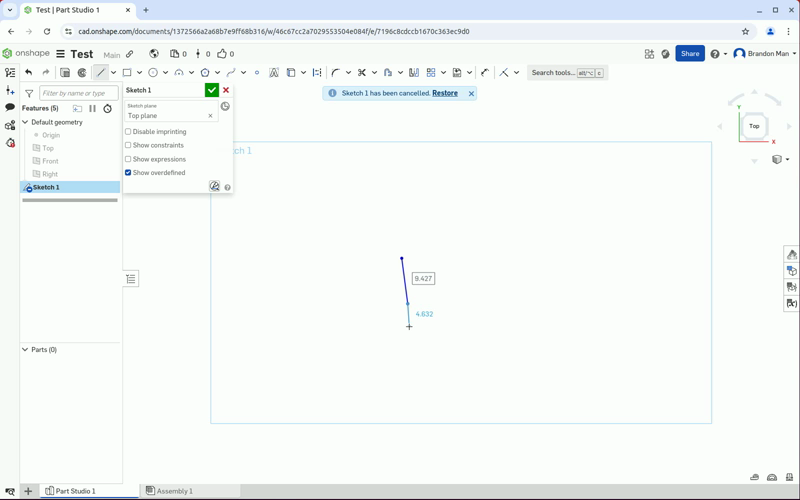
key_up(shift)
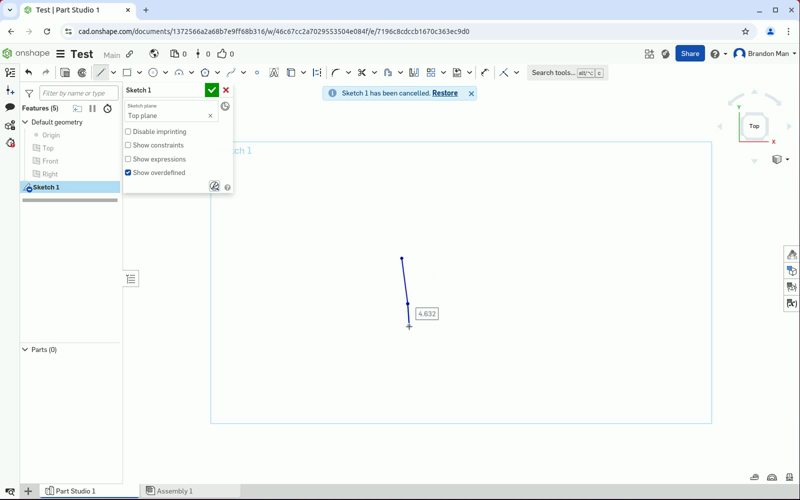
key_down(shift)
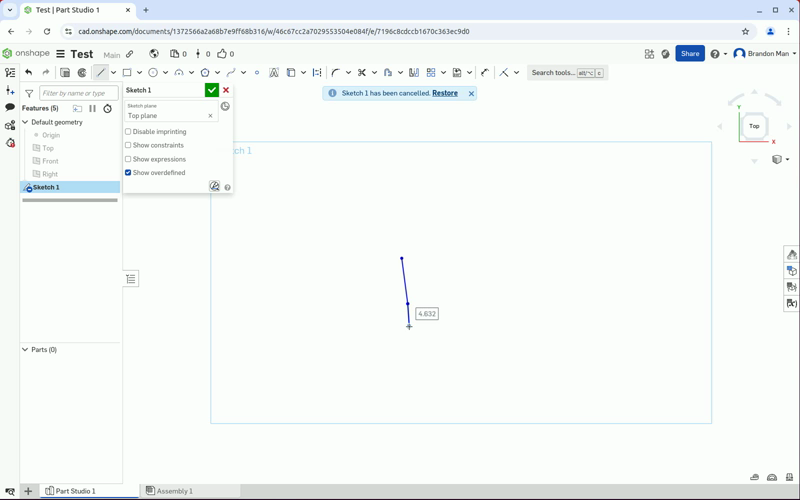
mouse_move(439, 326)
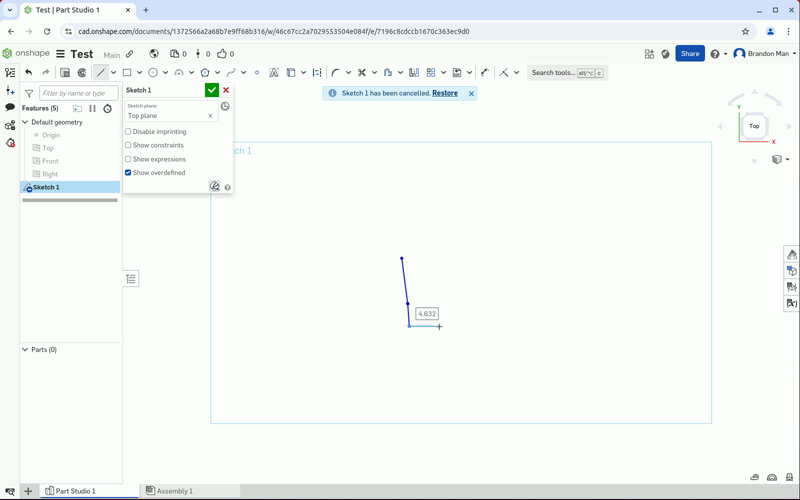
mouse_move(427, 326)
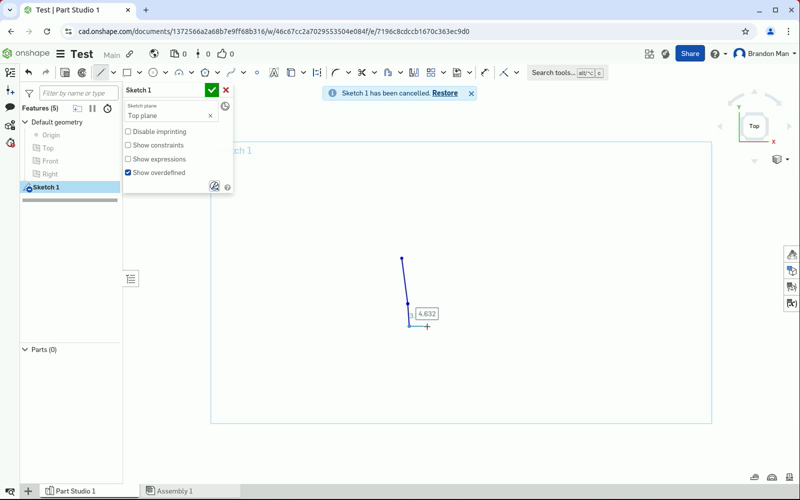
click(427, 326)
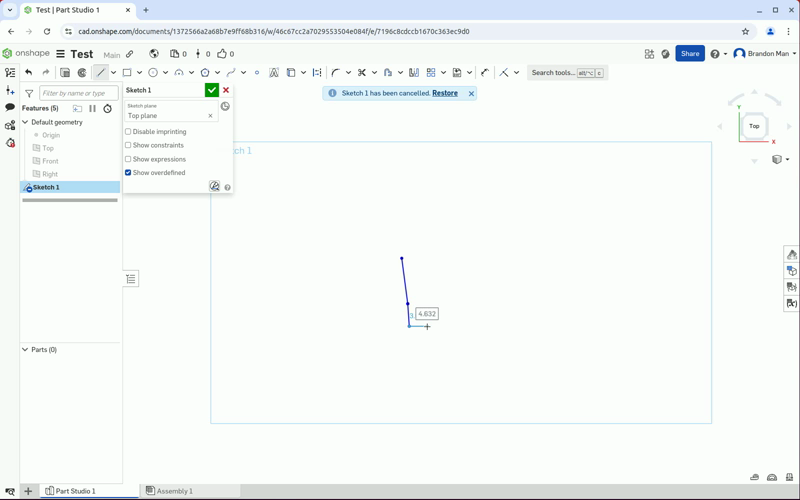
key_up(shift)
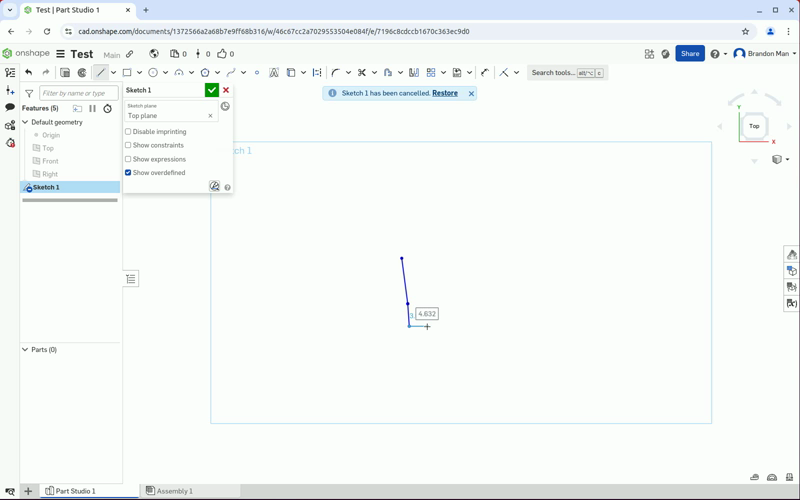
key_down(shift)
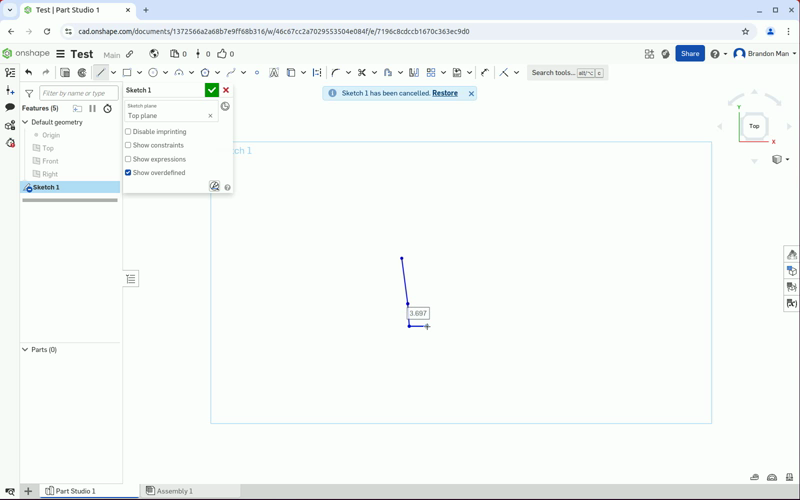
mouse_move(457, 326)
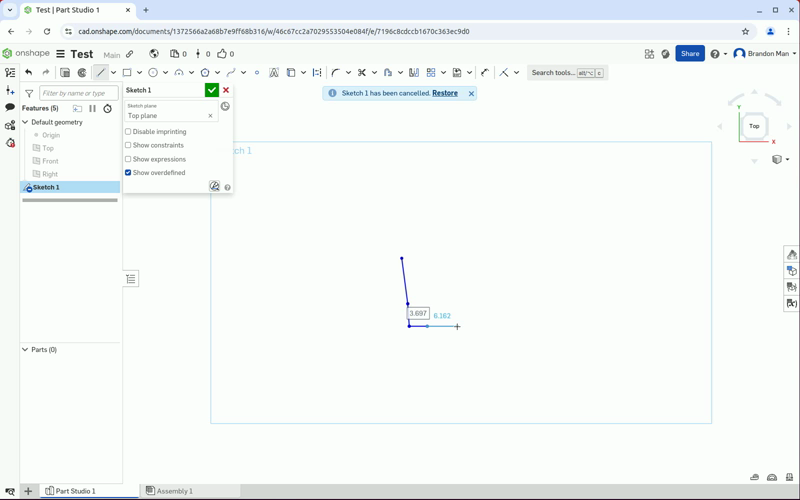
mouse_move(427, 308)
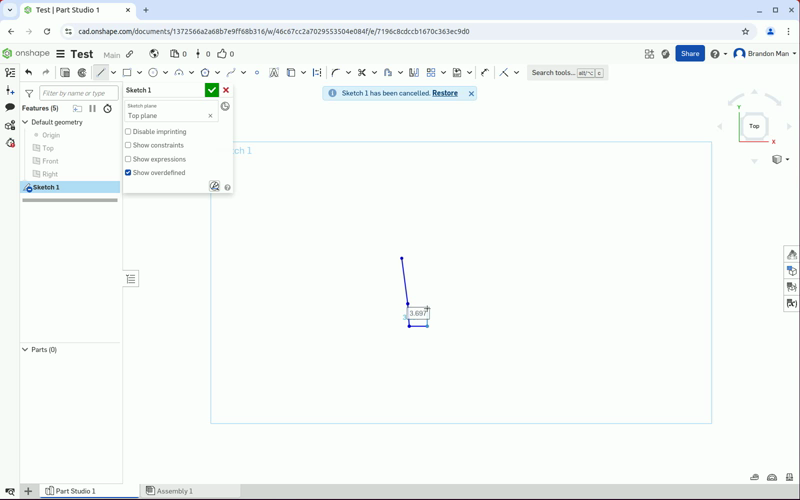
click(427, 308)
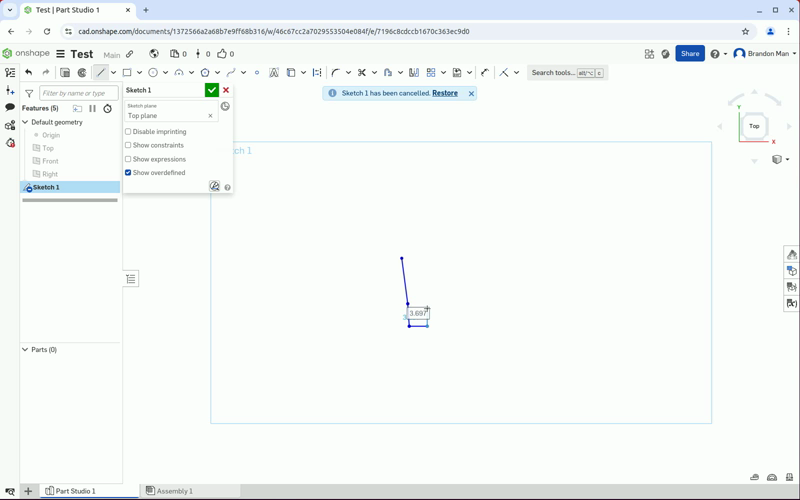
key_up(shift)
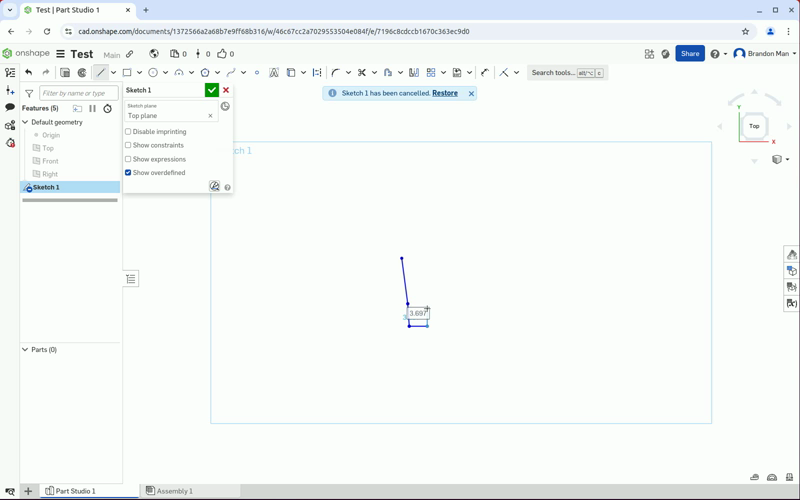
key_down(shift)
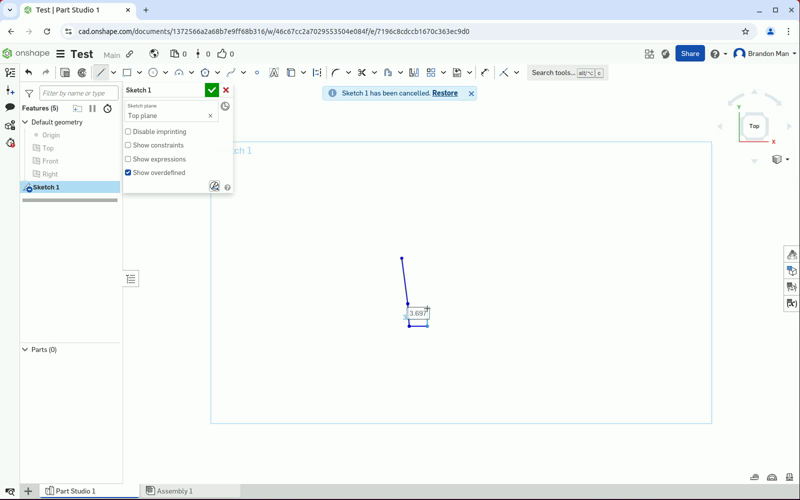
mouse_move(490, 308)
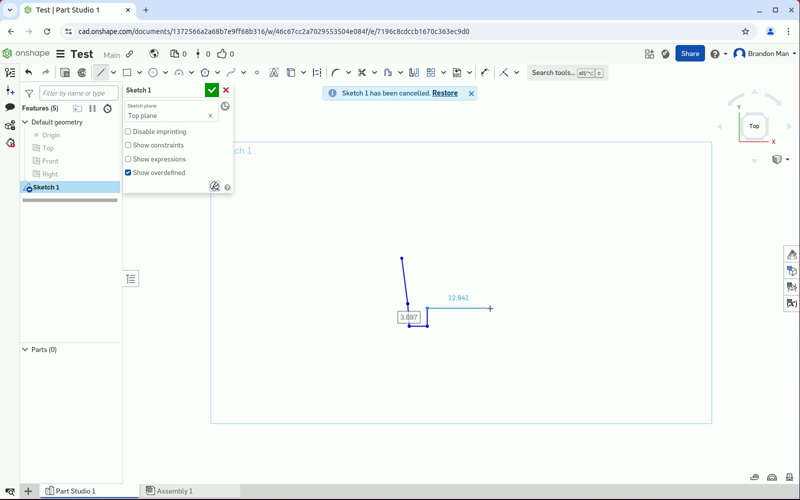
click(490, 308)
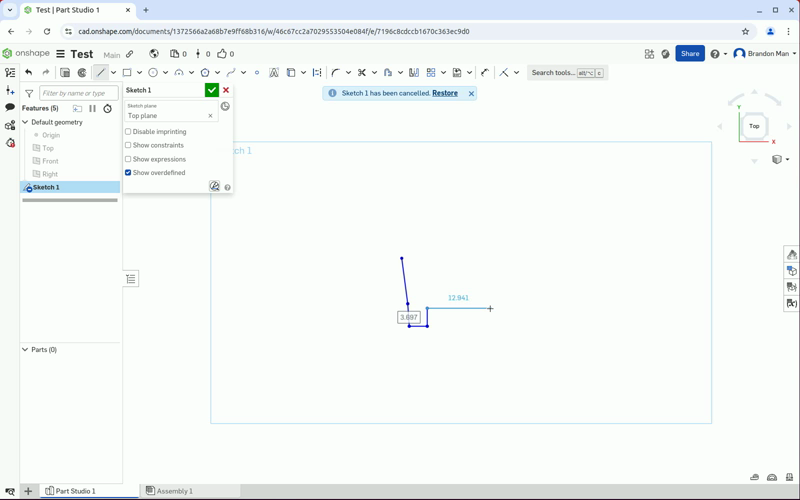
key_up(shift)
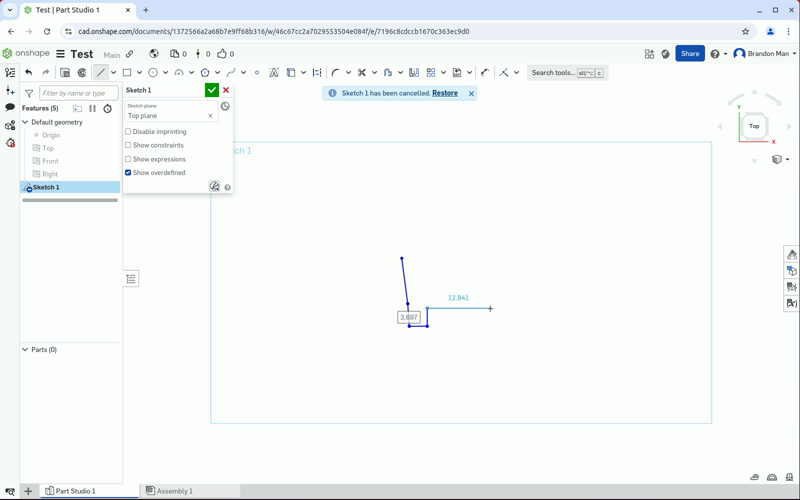
key_down(shift)
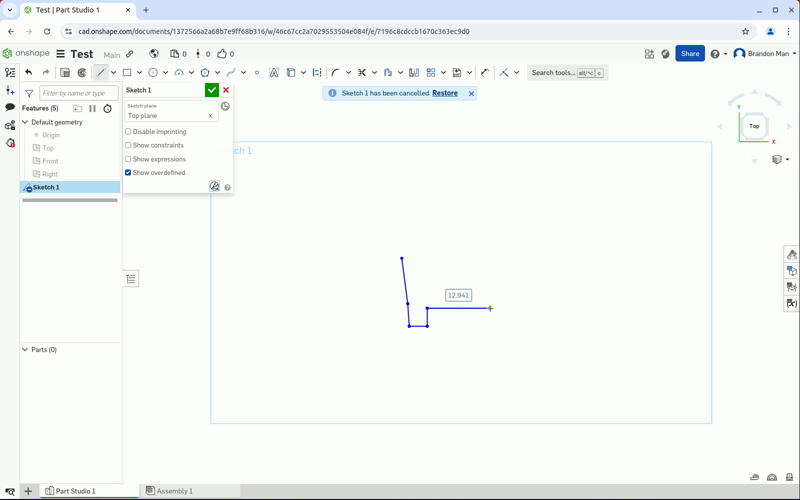
mouse_move(520, 308)
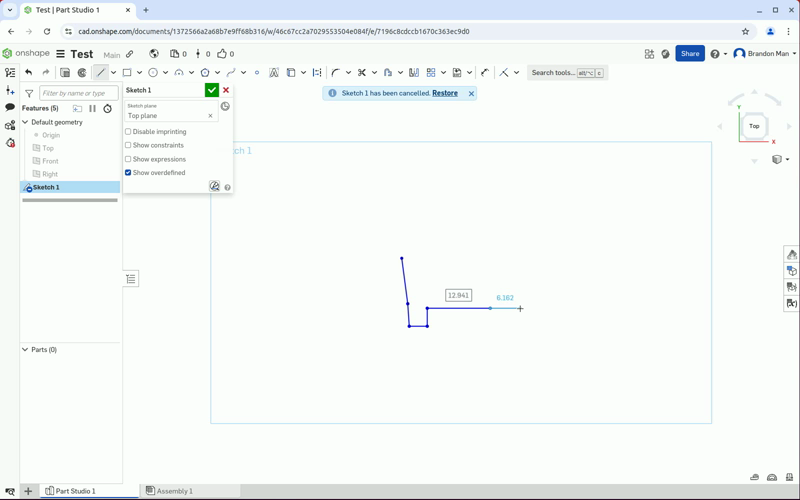
mouse_move(490, 283)
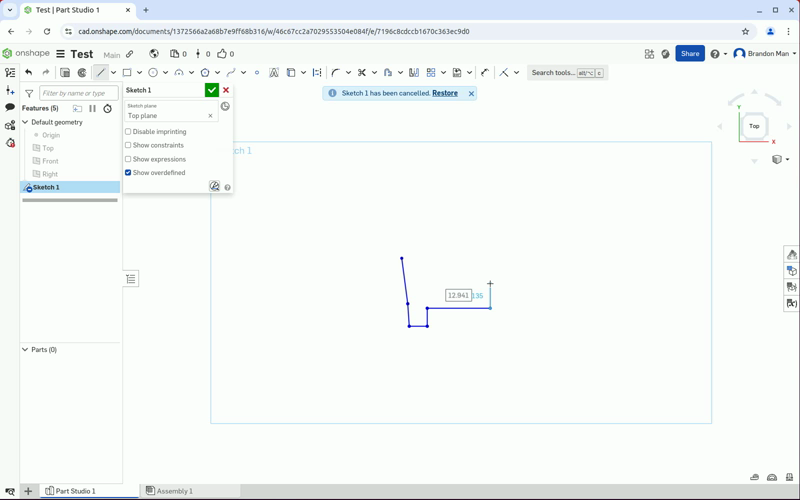
click(490, 283)
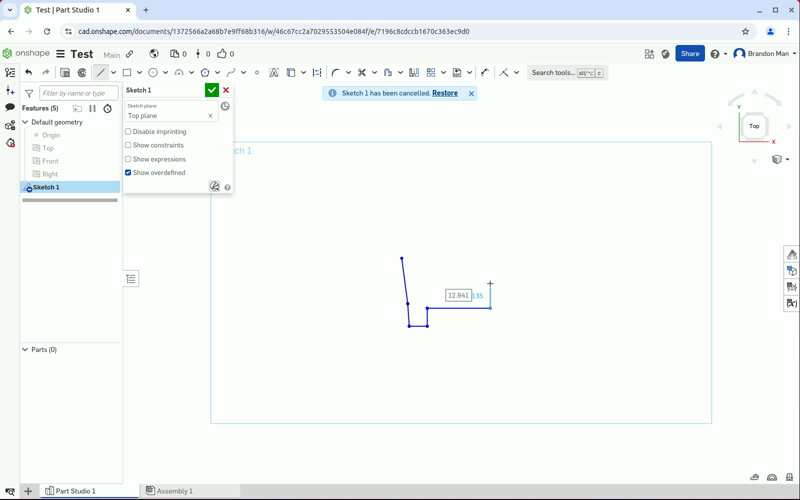
key_up(shift)
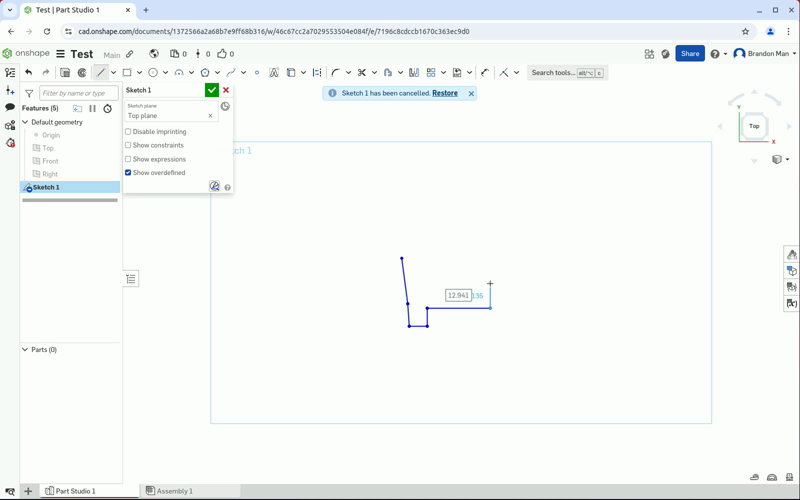
key_down(shift)
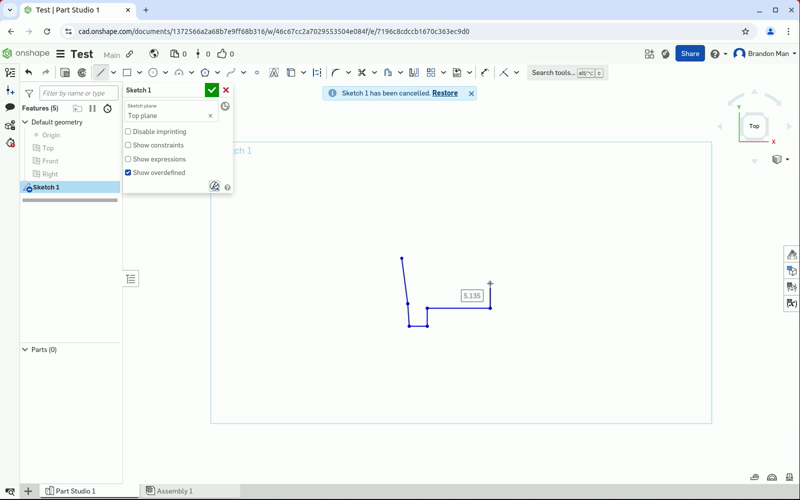
mouse_move(520, 283)
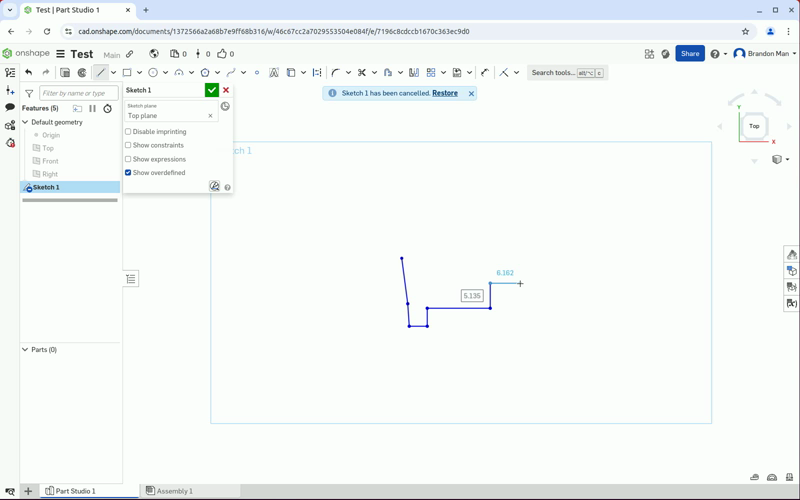
mouse_move(490, 258)
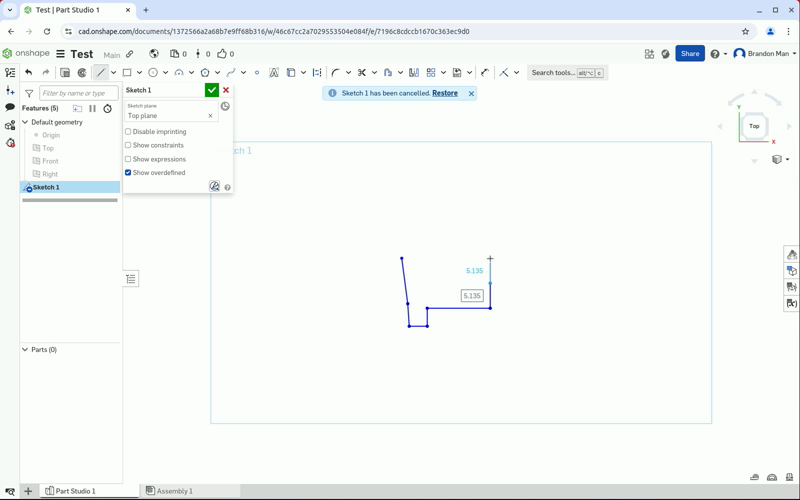
click(490, 258)
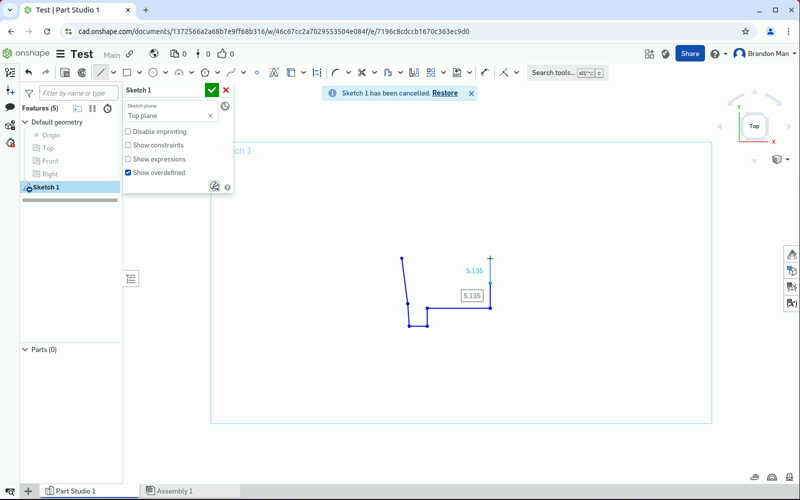
key_up(shift)
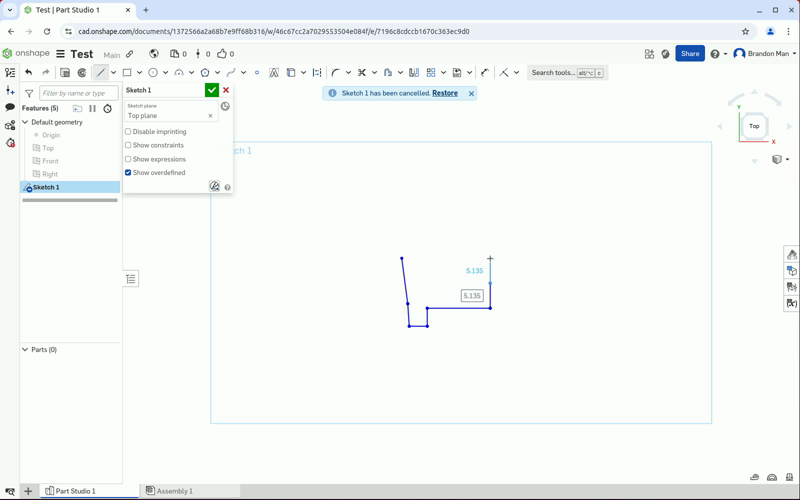
key_down(shift)
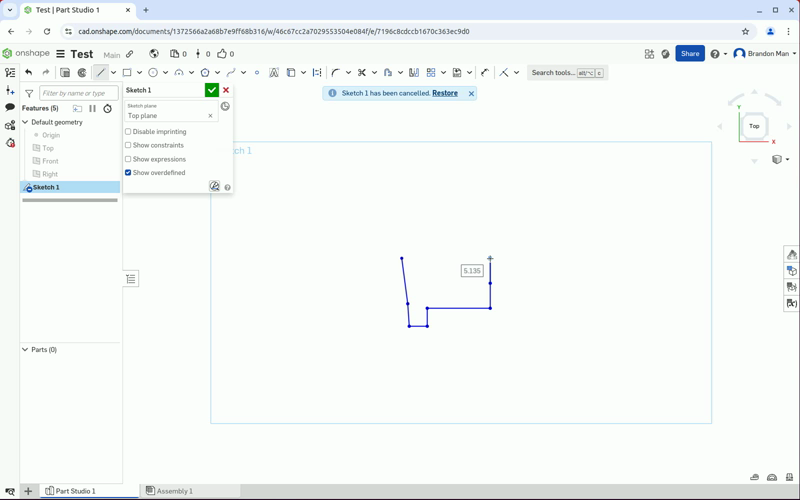
mouse_move(401, 258)
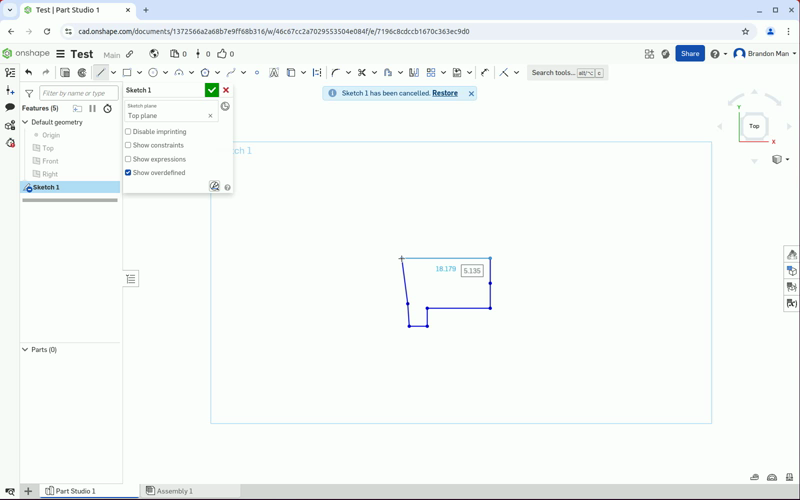
key_up(shift)
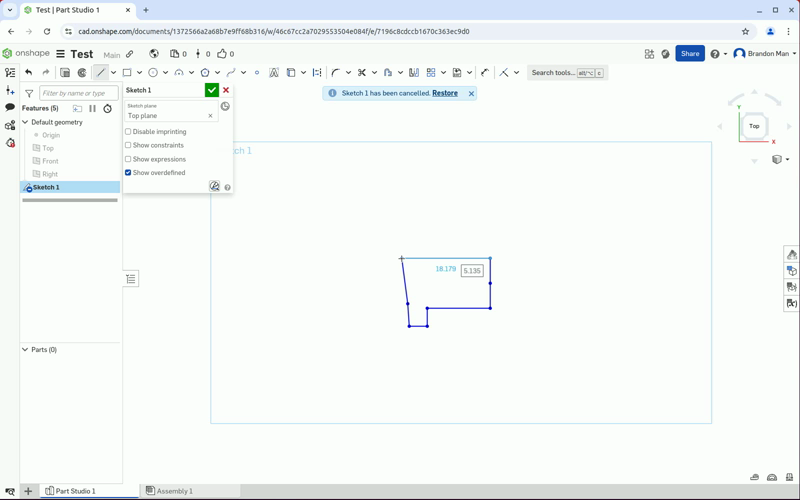
click(401, 258)
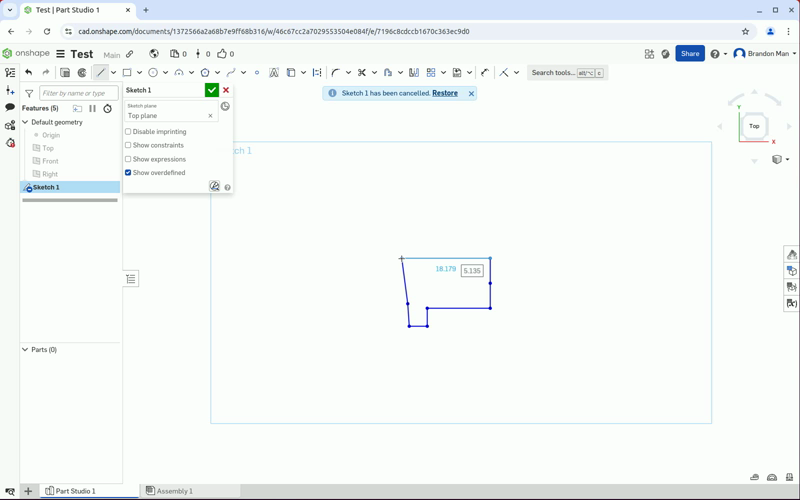
key(esc)
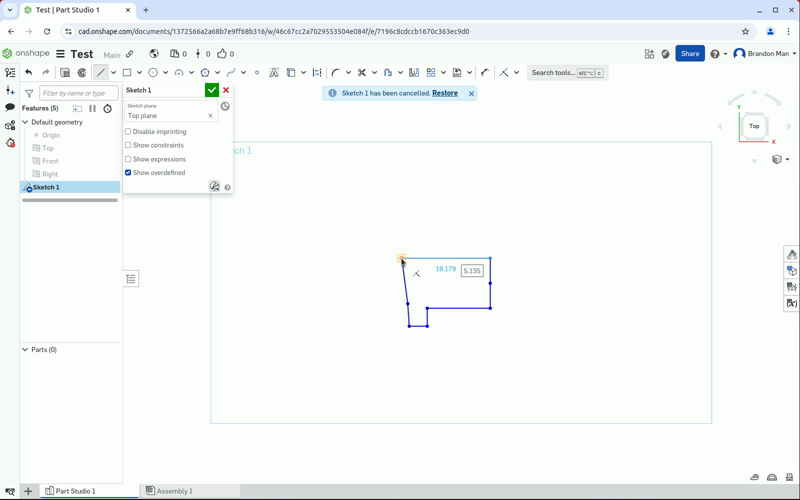
key(c)
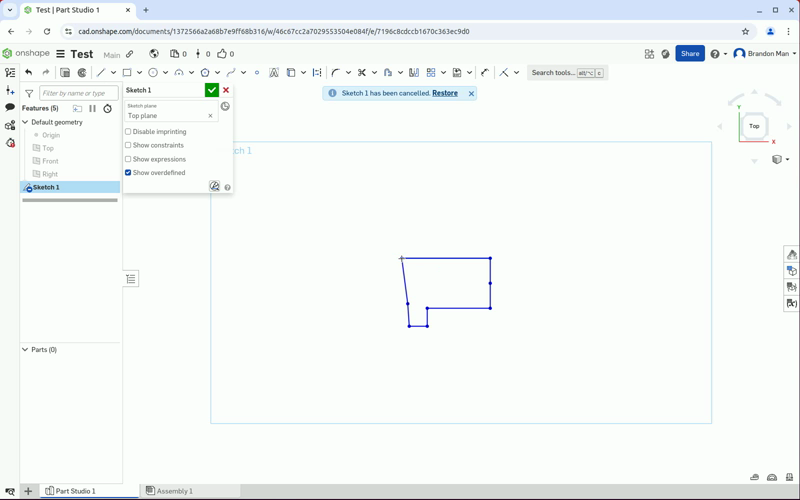
key_down(shift)
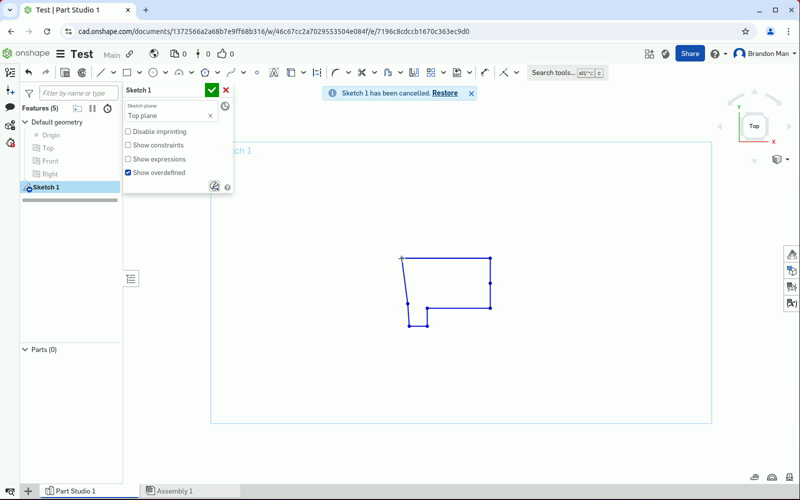
mouse_move(461, 283)
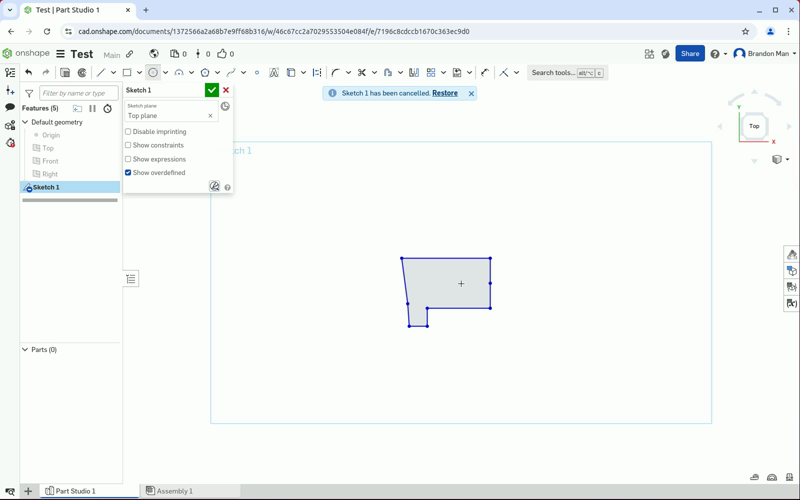
click(461, 283)
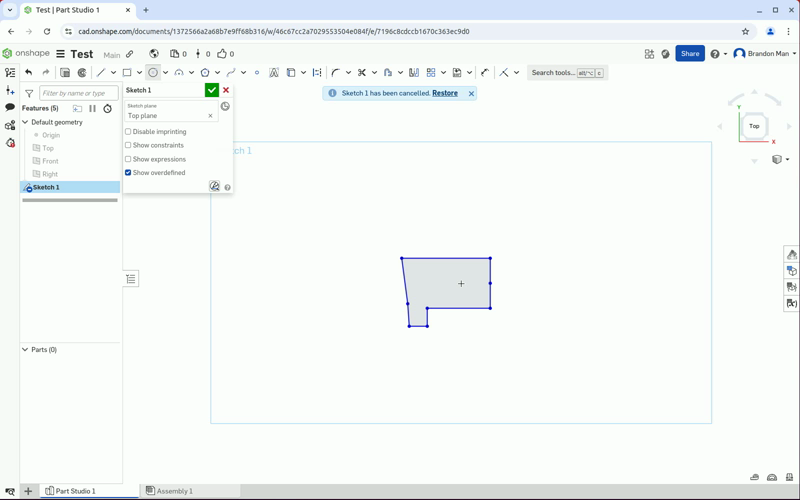
key_up(shift)
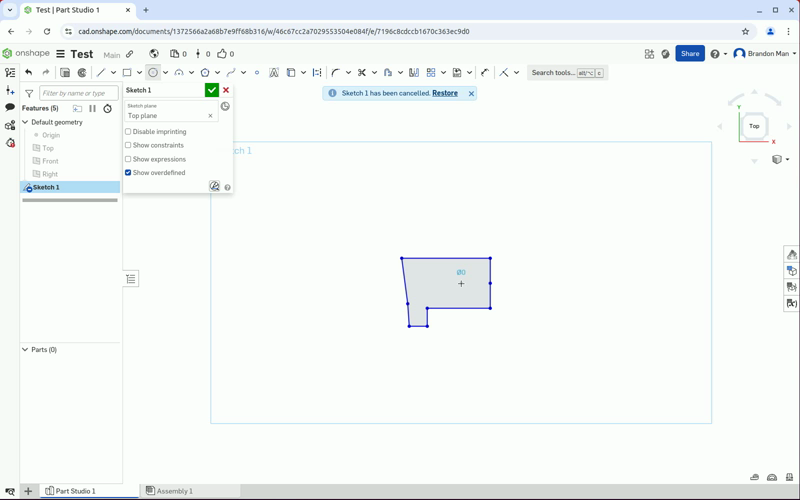
mouse_move(474, 283)
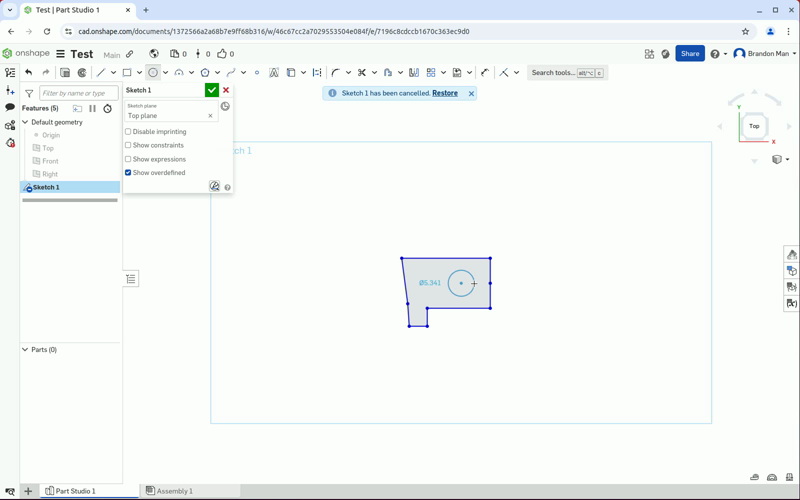
click(474, 283)
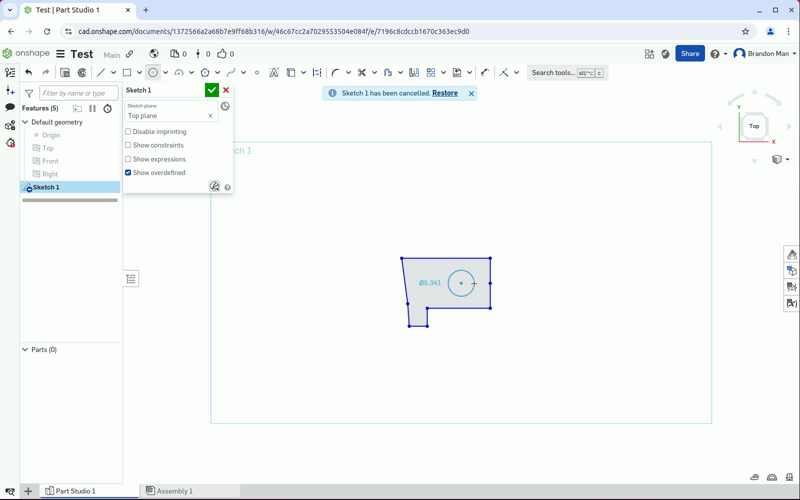
key(esc)
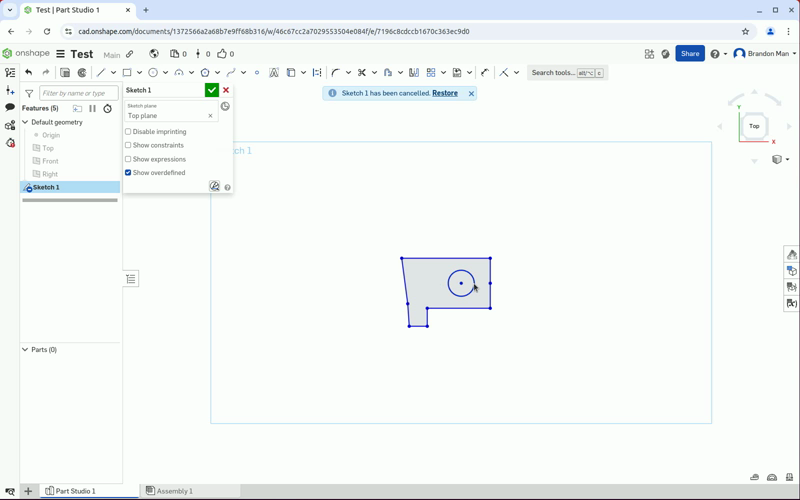
mouse_move(439, 286)
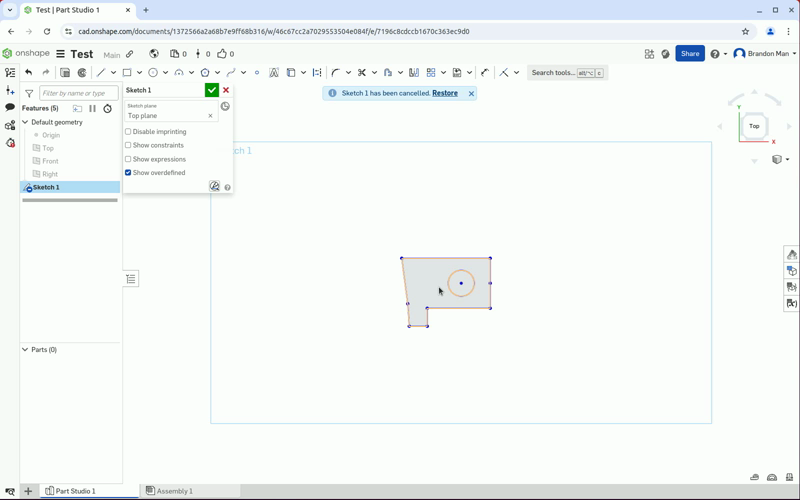
click(439, 286)
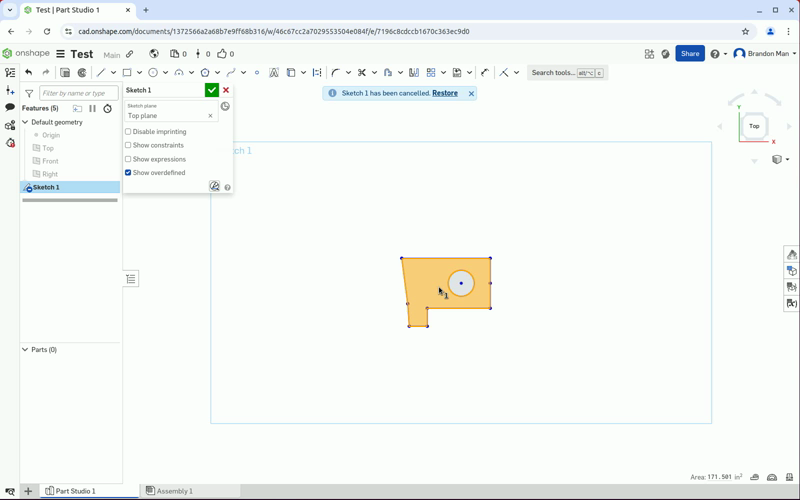
mouse_move(73, 352)
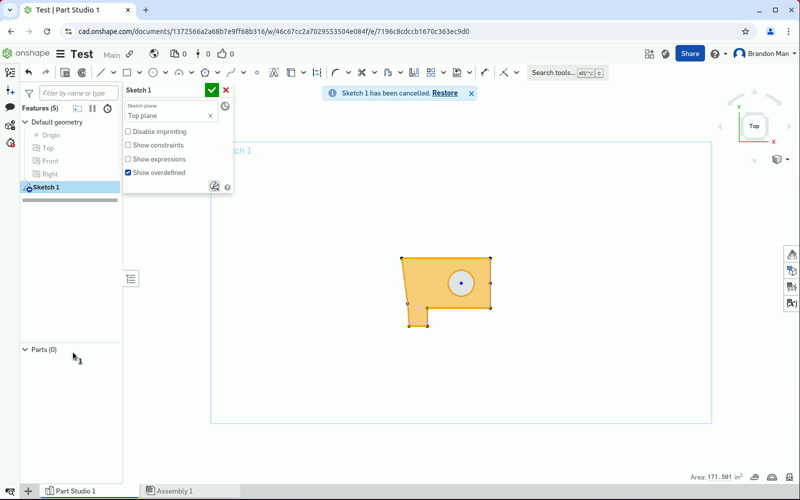
key(shift+y)
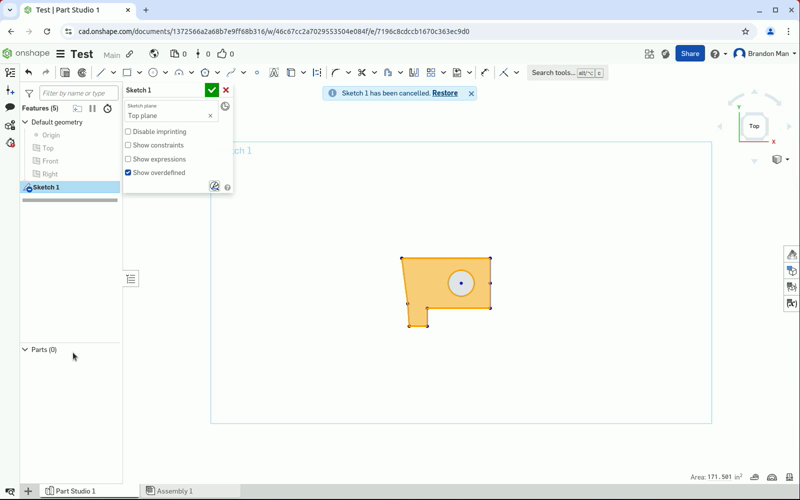
key(shift+e)
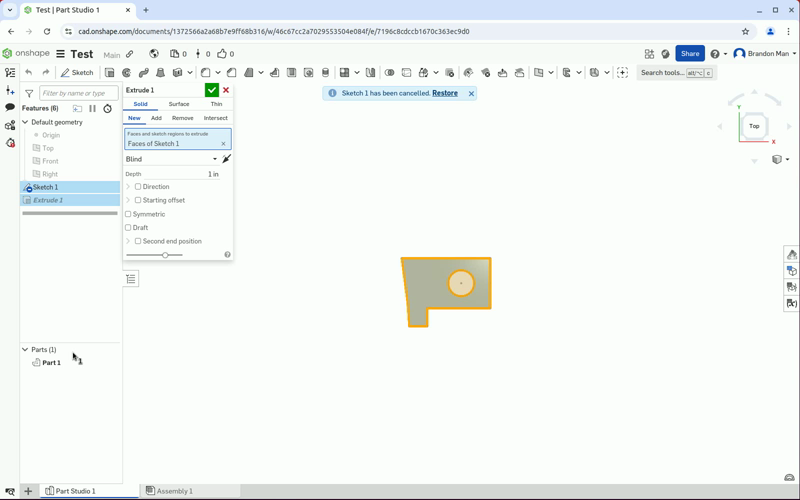
mouse_move(143, 106)
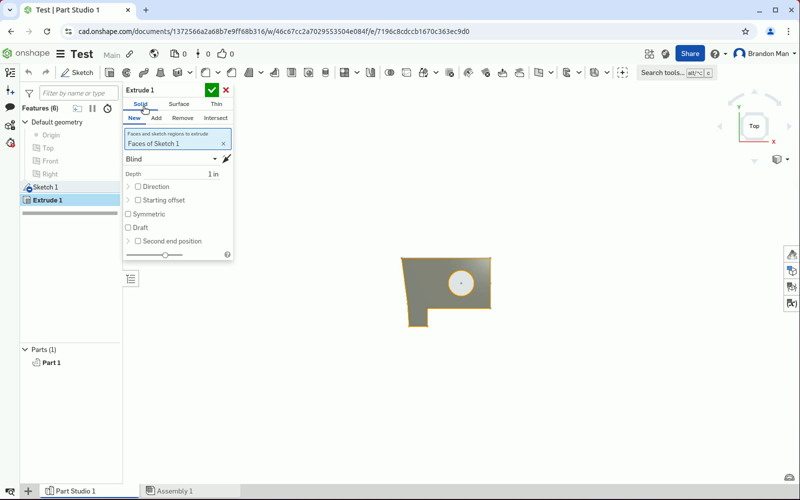
click(143, 106)
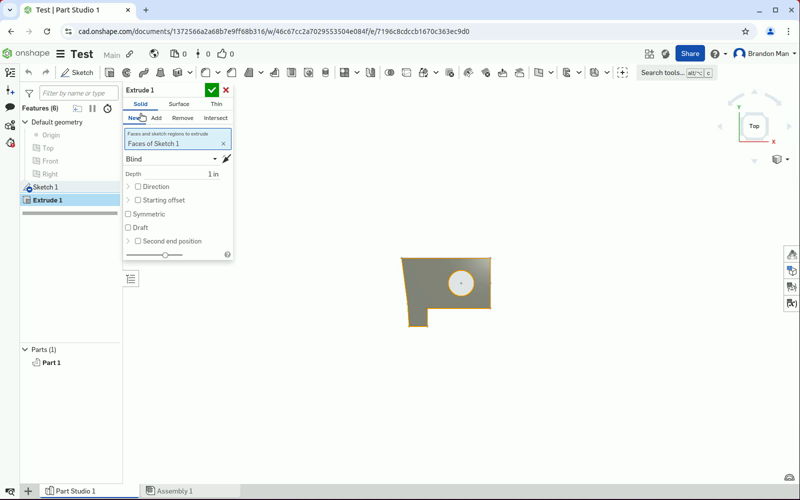
mouse_move(137, 120)
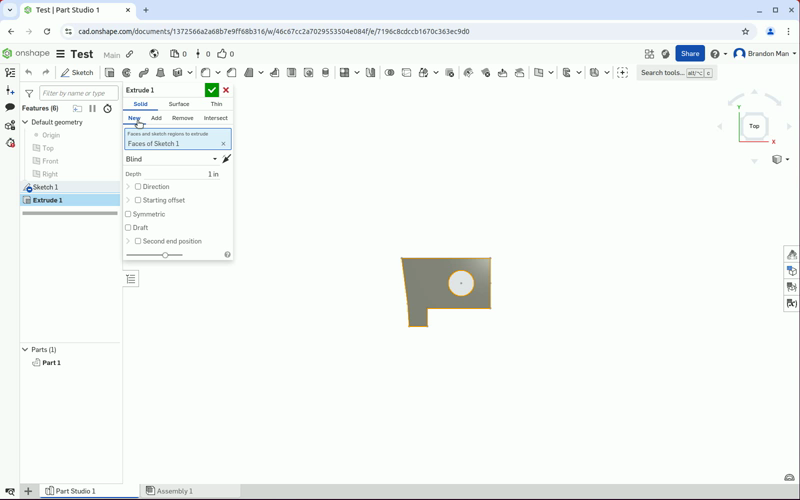
click(137, 120)
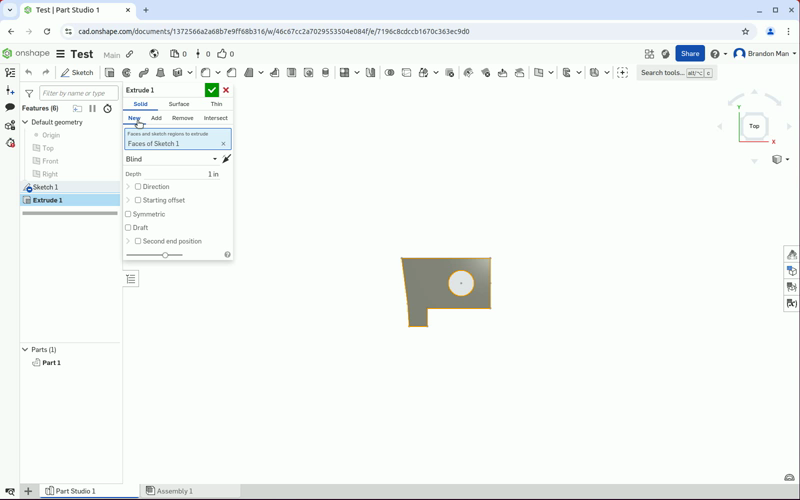
key(tab, 4)
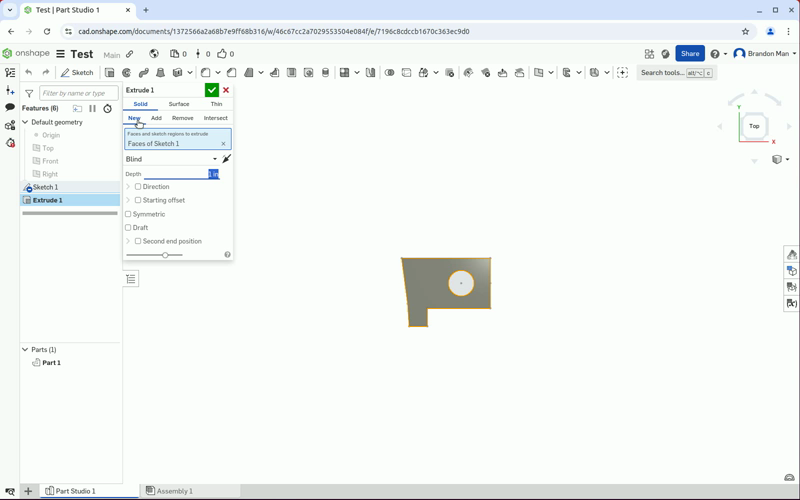
text(4.814)
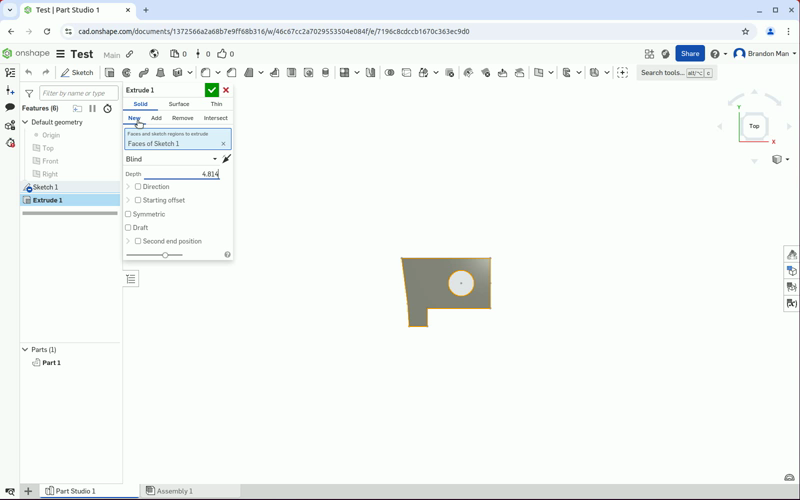
key(enter)
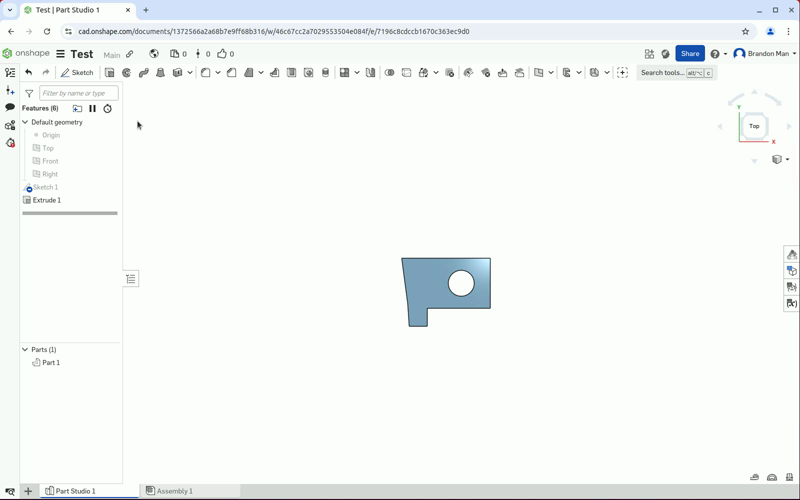
key(shift+h)
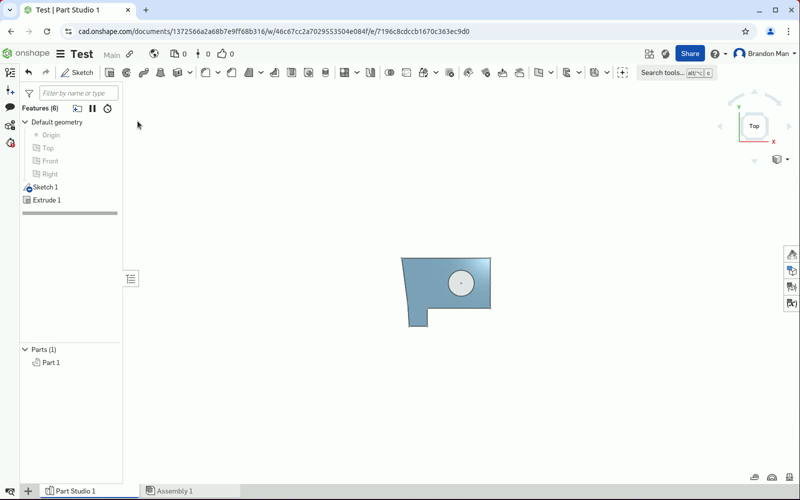
key(shift+h)
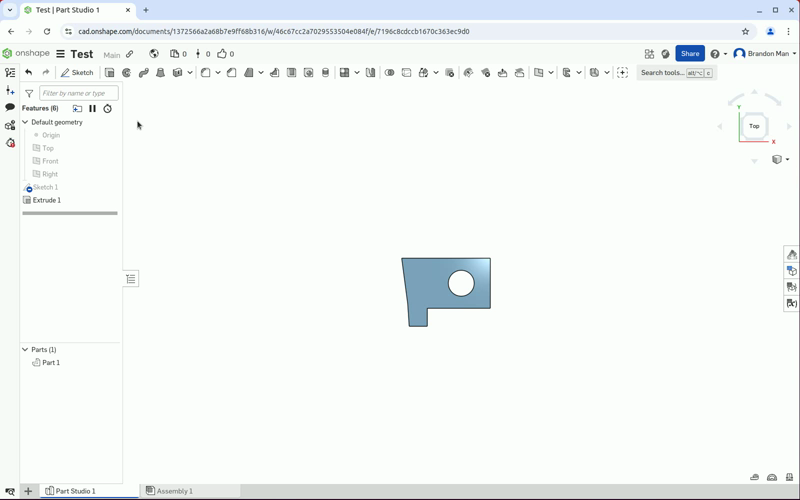
mouse_move(73, 189)
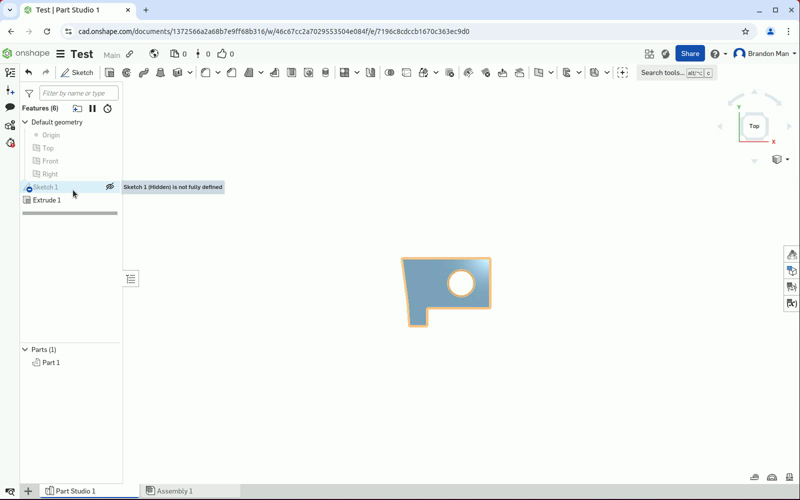
click(73, 189)
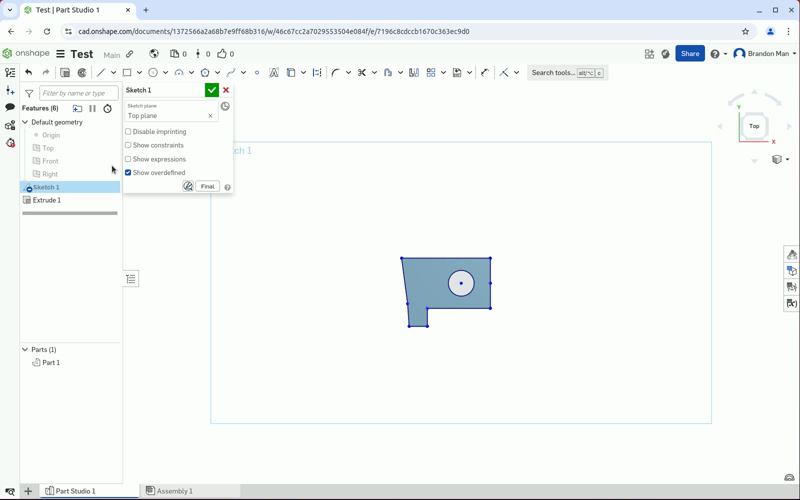
mouse_move(229, 92)
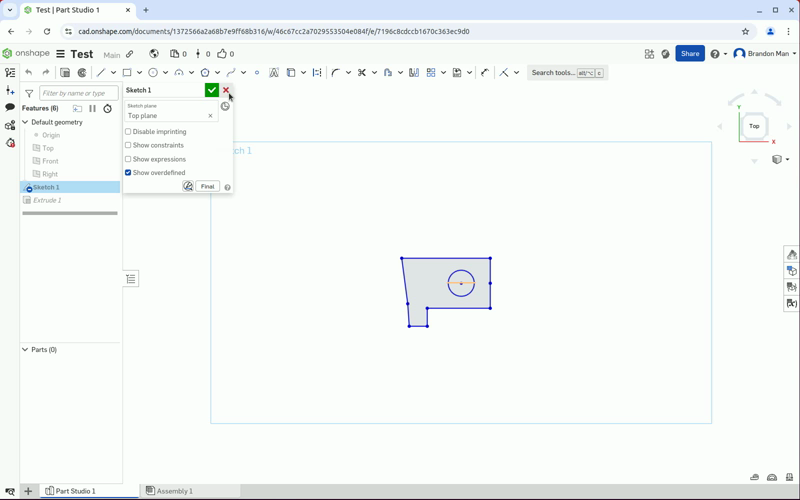
click(229, 92)
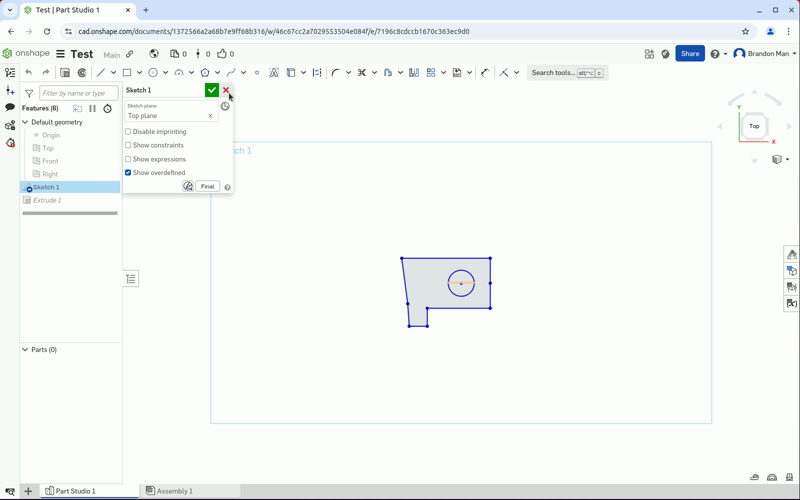
key(shift+s)
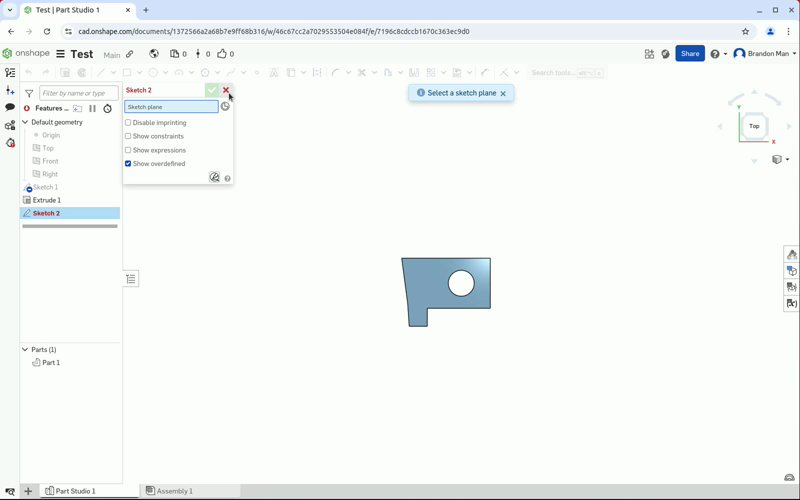
mouse_move(73, 150)
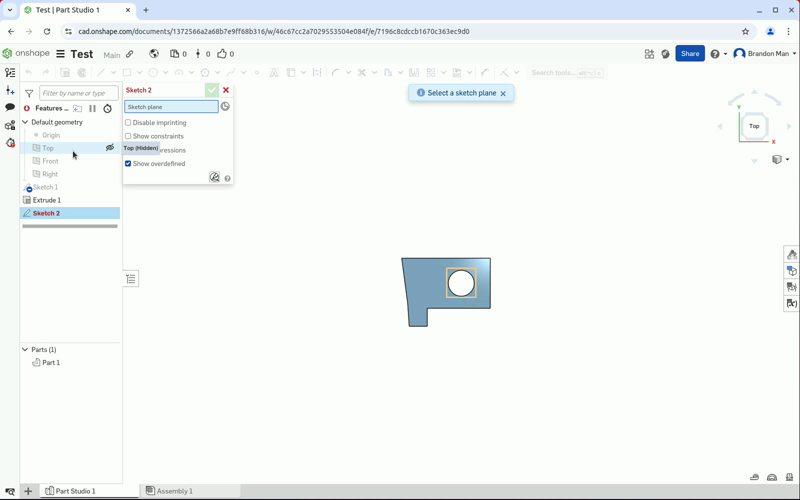
click(73, 150)
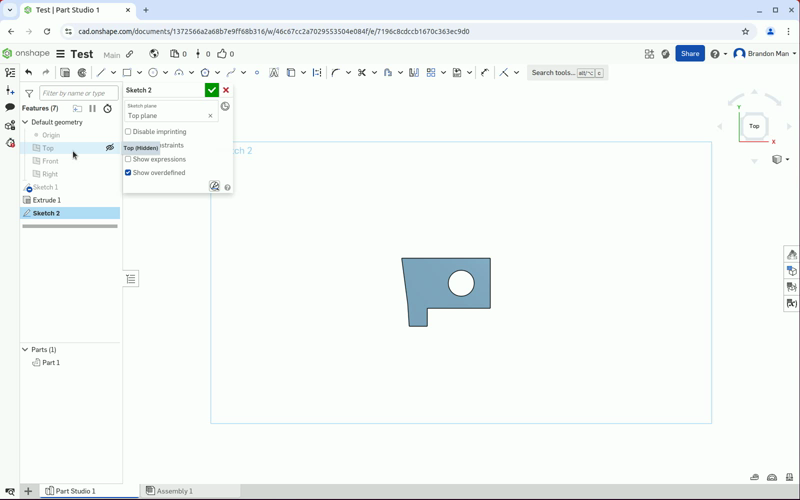
mouse_move(73, 352)
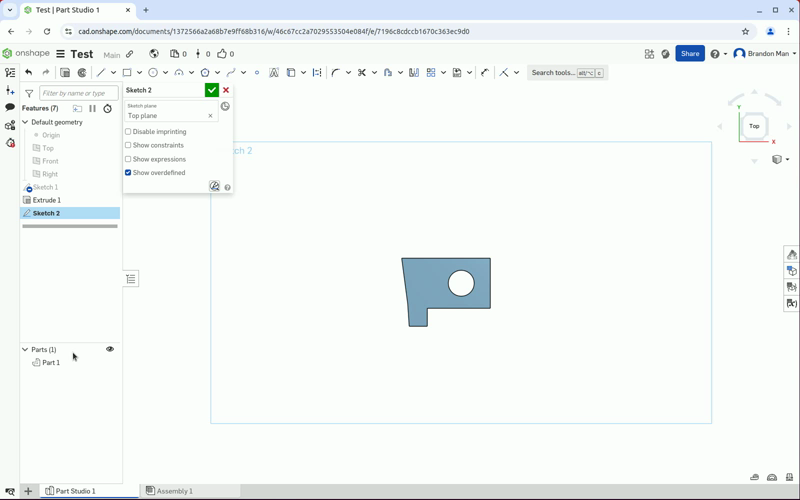
key(y)
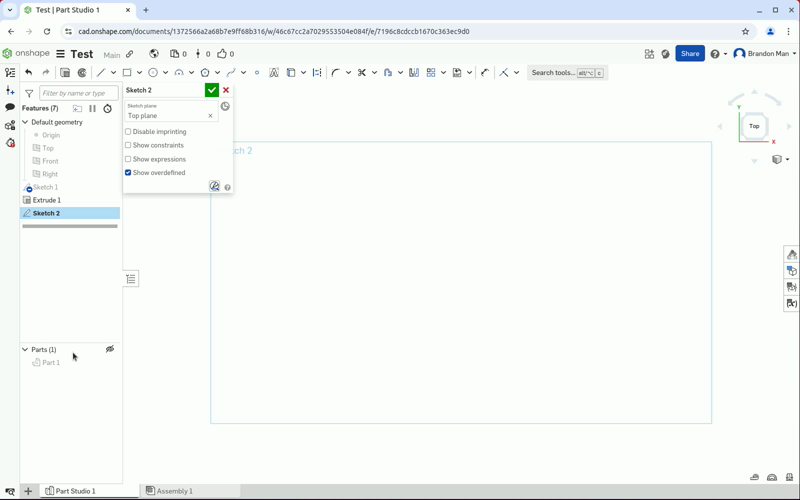
key(l)
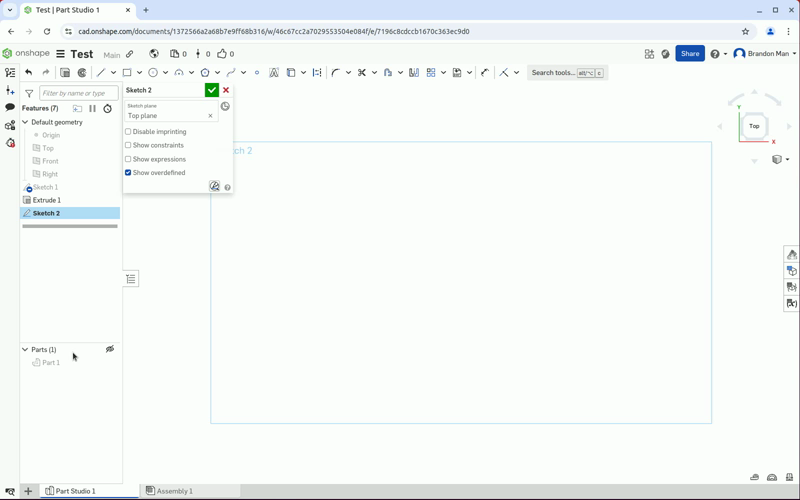
key_down(shift)
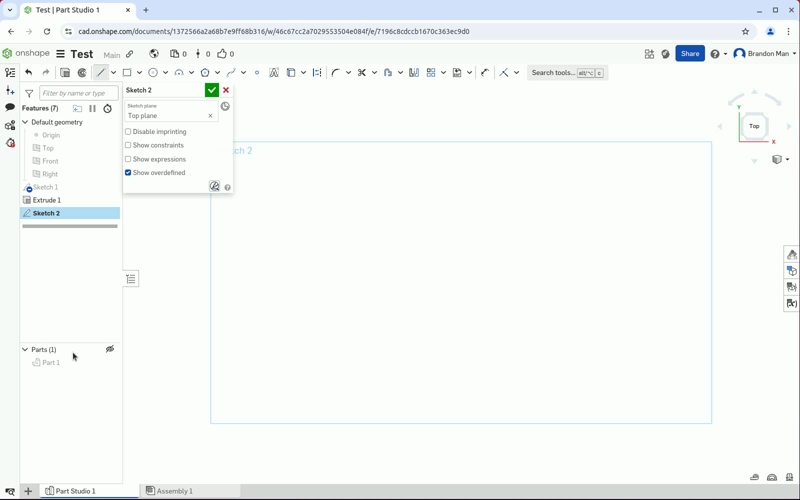
mouse_move(401, 258)
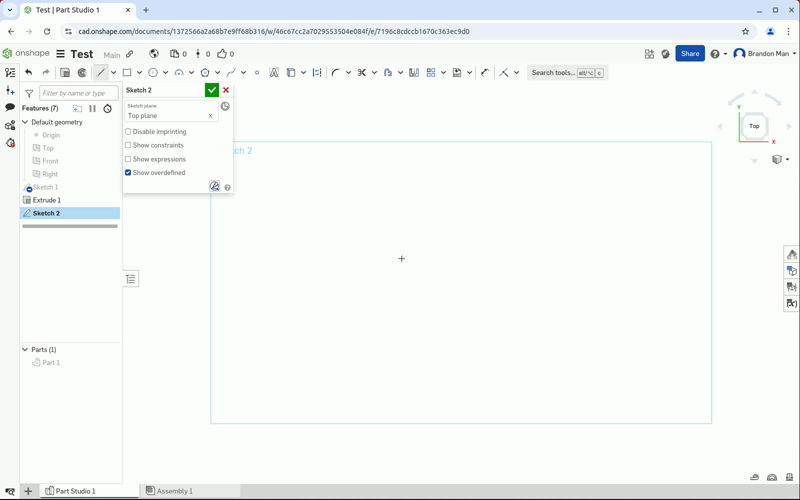
click(401, 258)
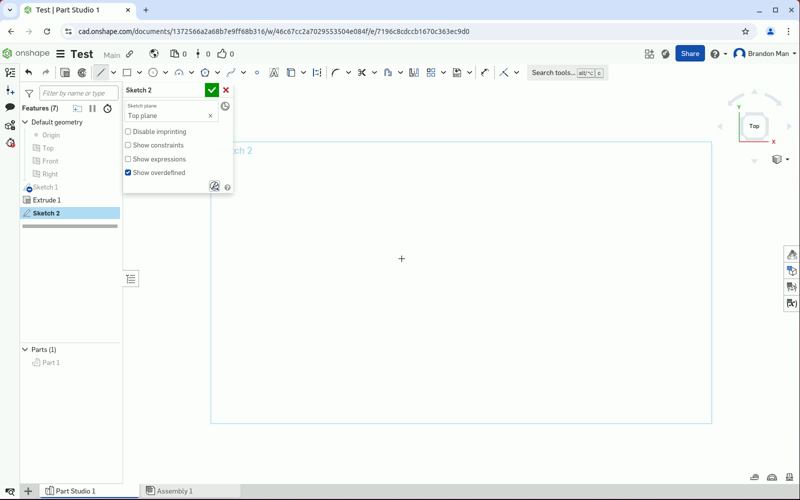
key_up(shift)
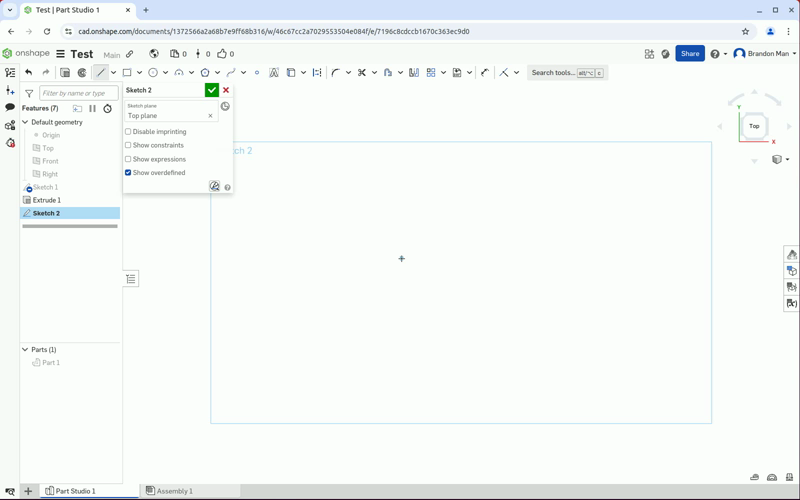
key_down(shift)
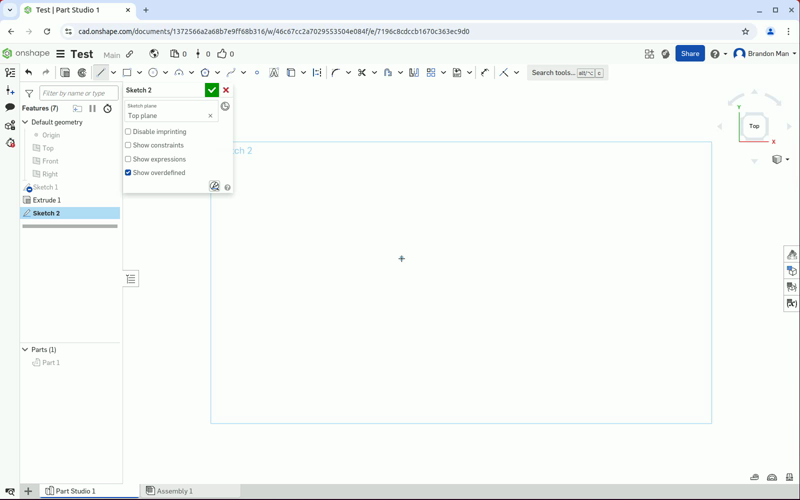
mouse_move(431, 258)
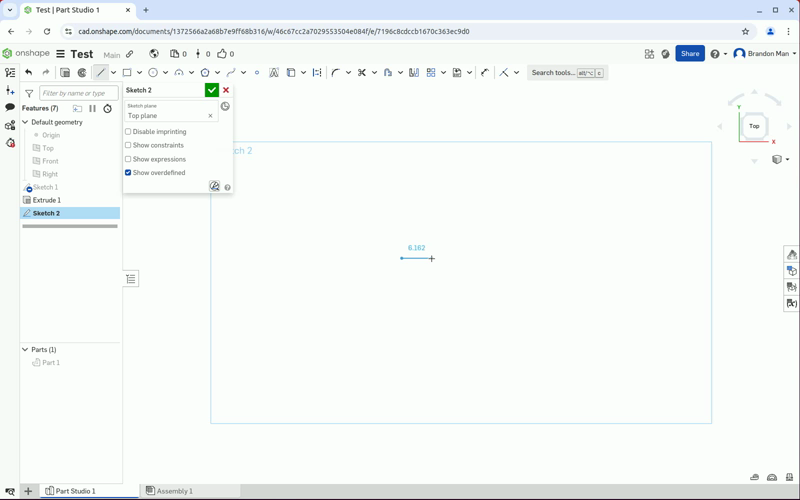
mouse_move(407, 303)
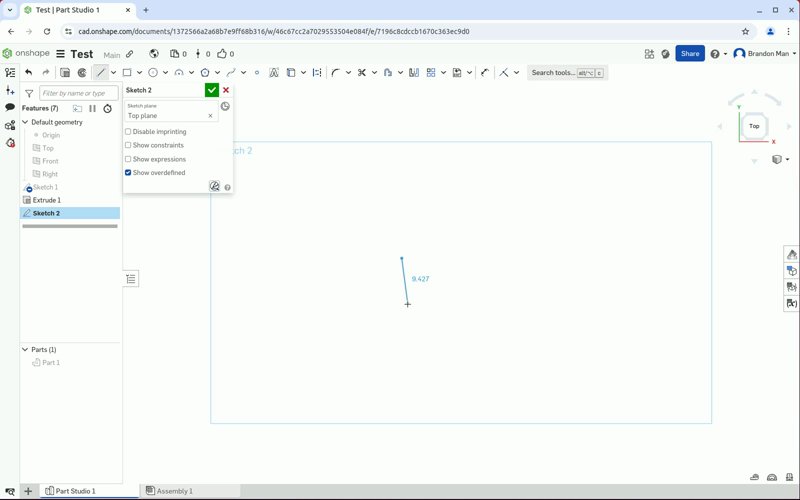
click(407, 303)
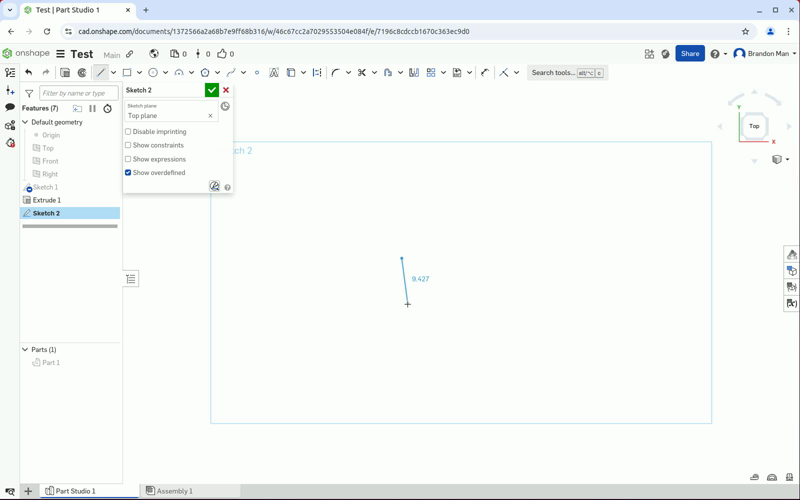
key_up(shift)
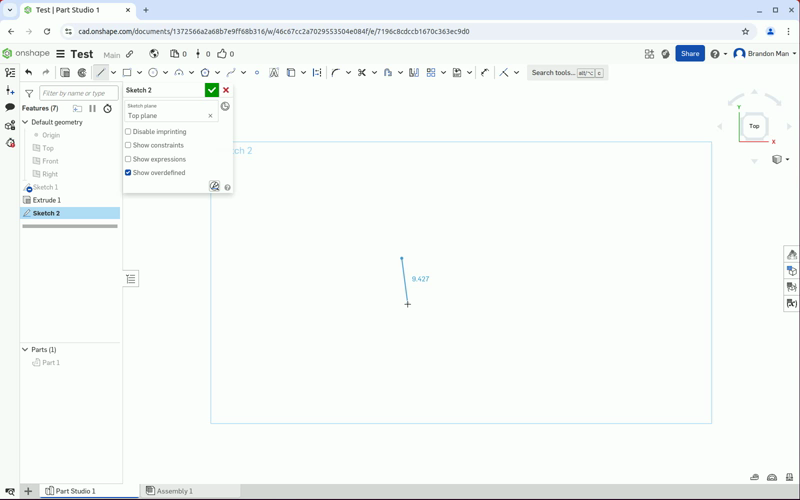
key_down(shift)
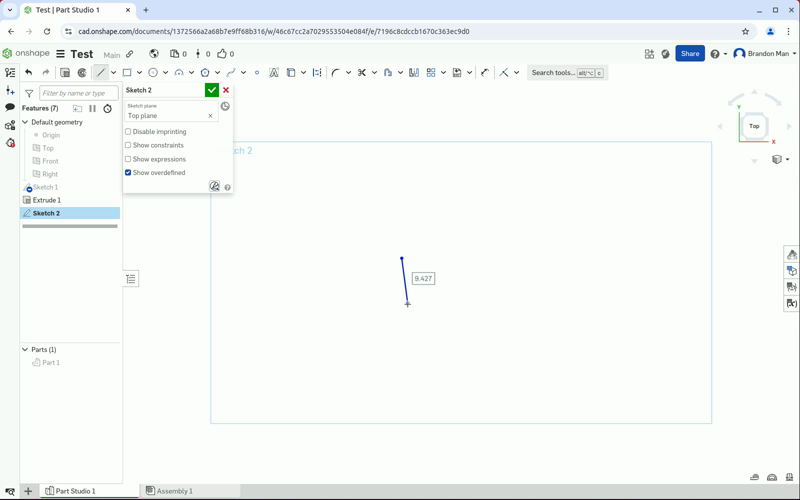
mouse_move(437, 303)
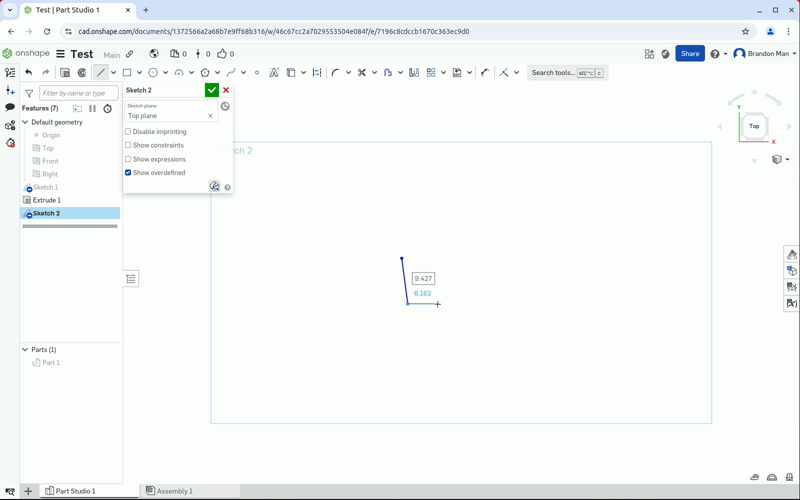
mouse_move(409, 326)
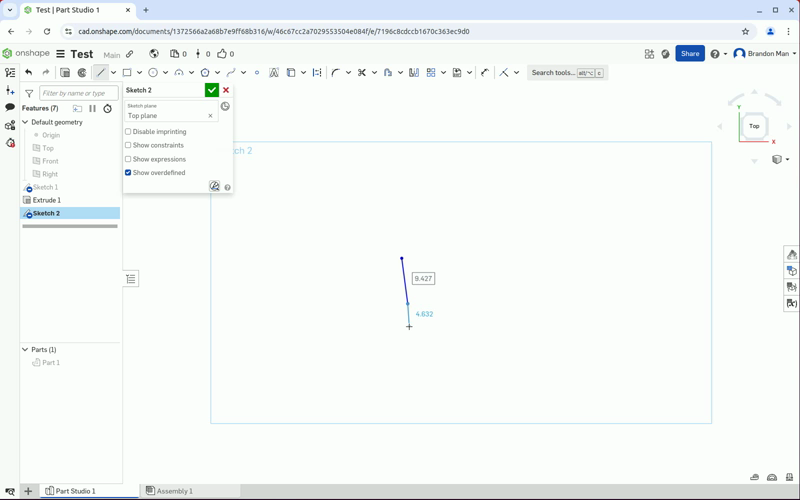
click(409, 326)
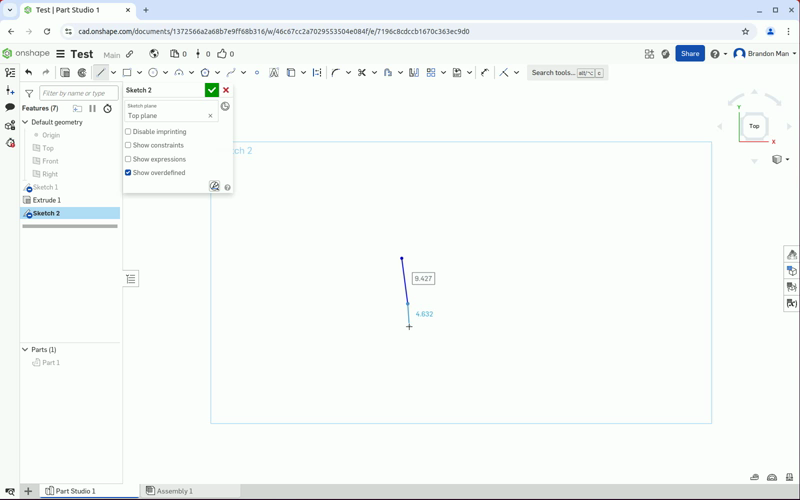
key_up(shift)
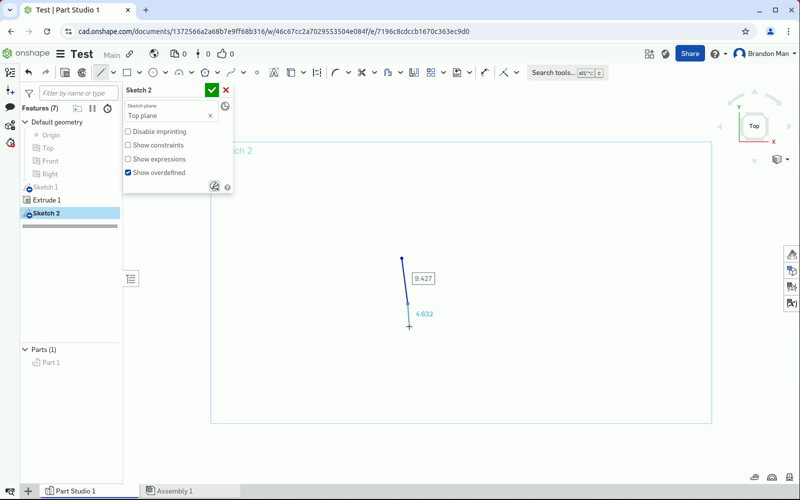
key_down(shift)
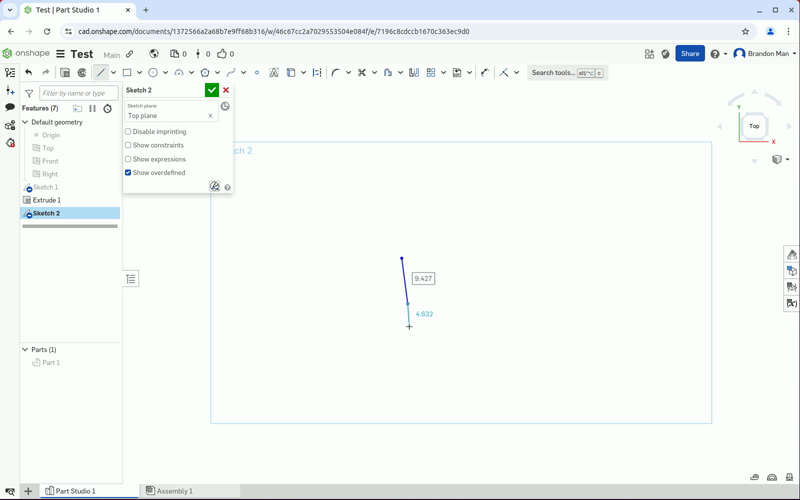
mouse_move(439, 326)
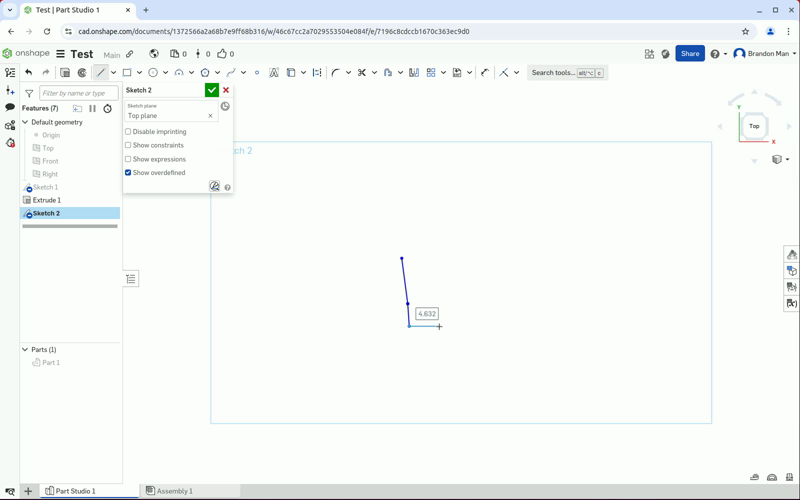
mouse_move(427, 326)
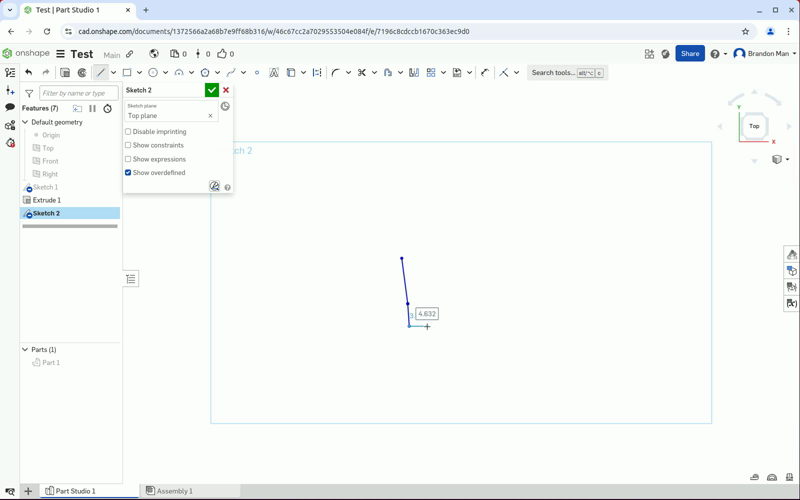
click(427, 326)
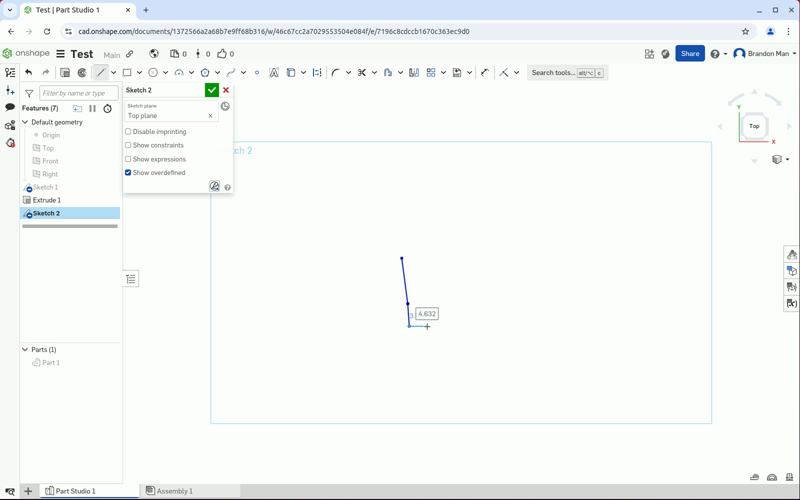
key_up(shift)
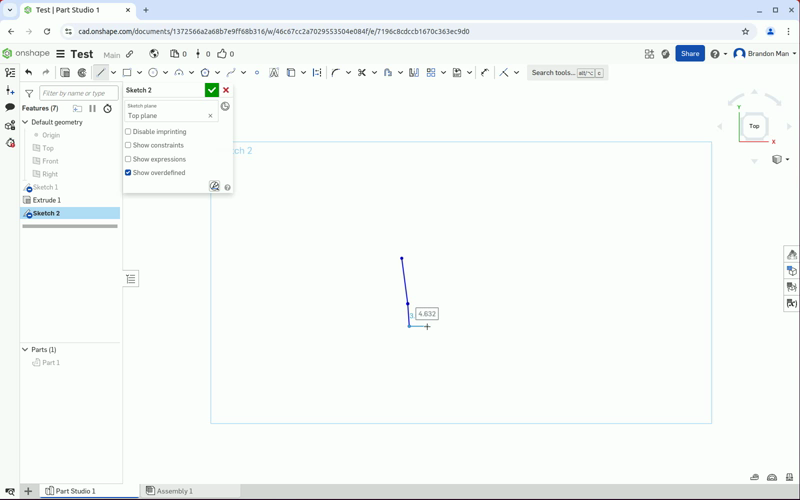
key_down(shift)
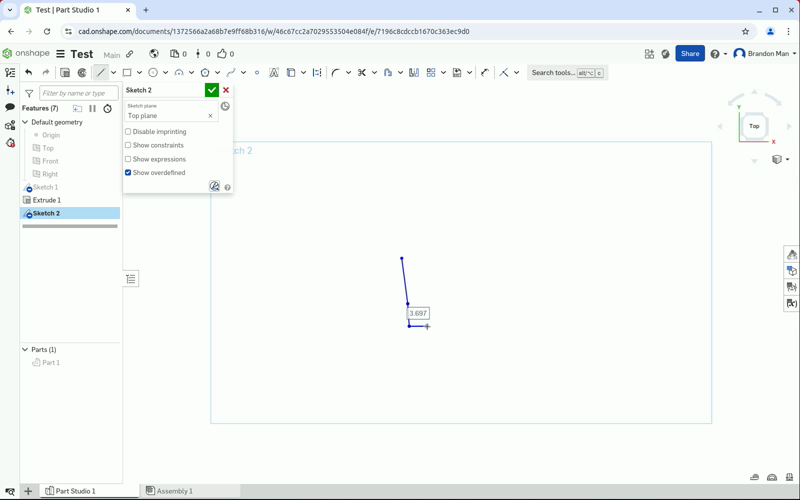
mouse_move(457, 326)
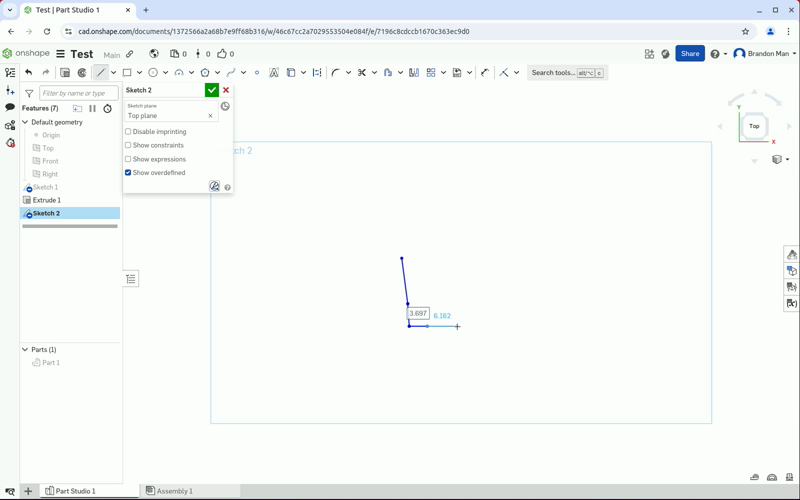
mouse_move(427, 308)
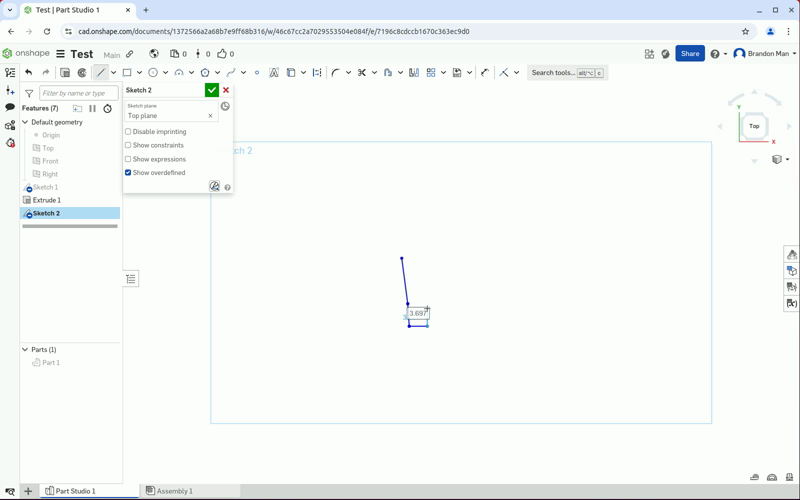
click(427, 308)
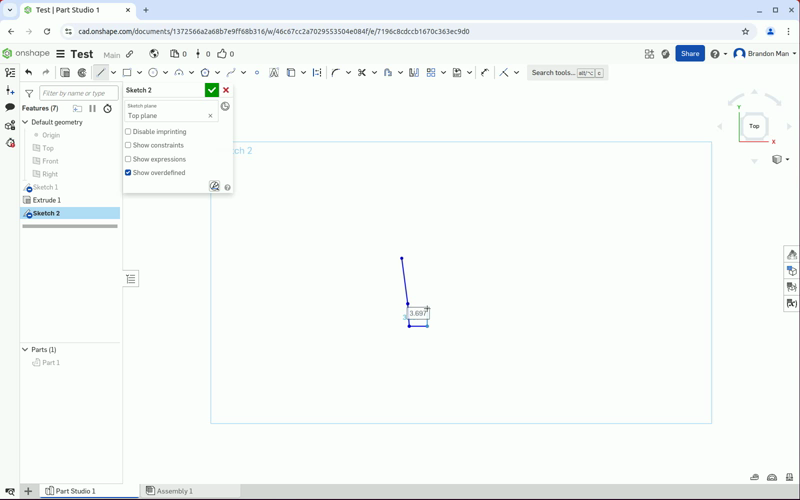
key_up(shift)
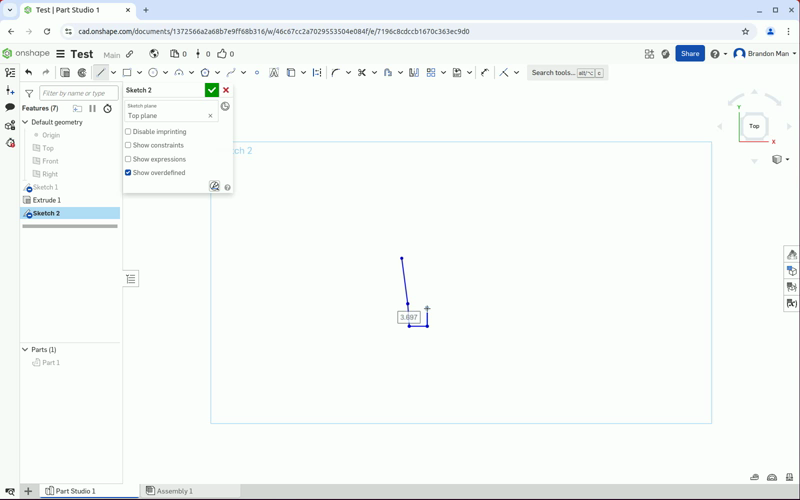
key_down(shift)
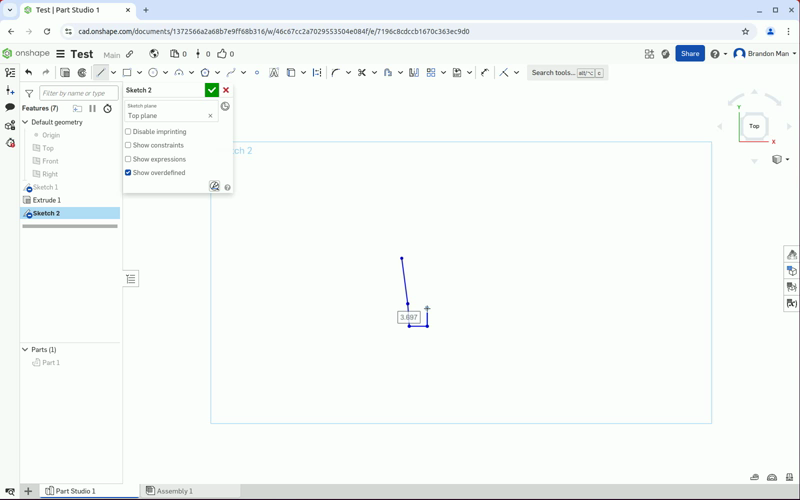
mouse_move(490, 308)
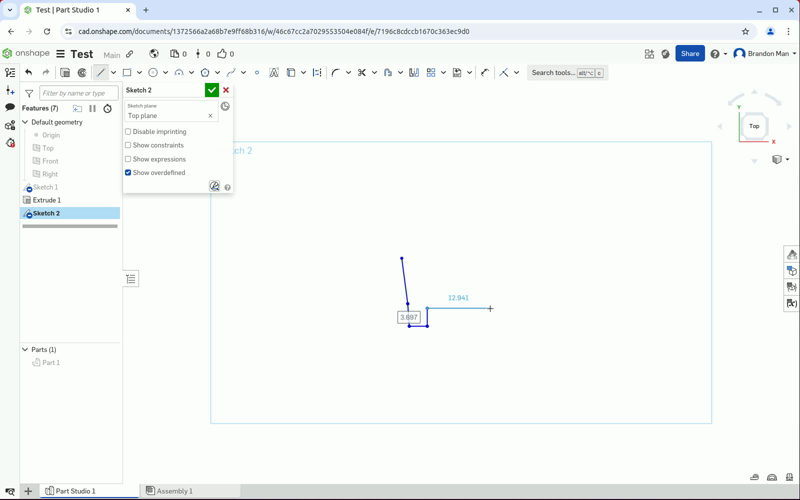
click(490, 308)
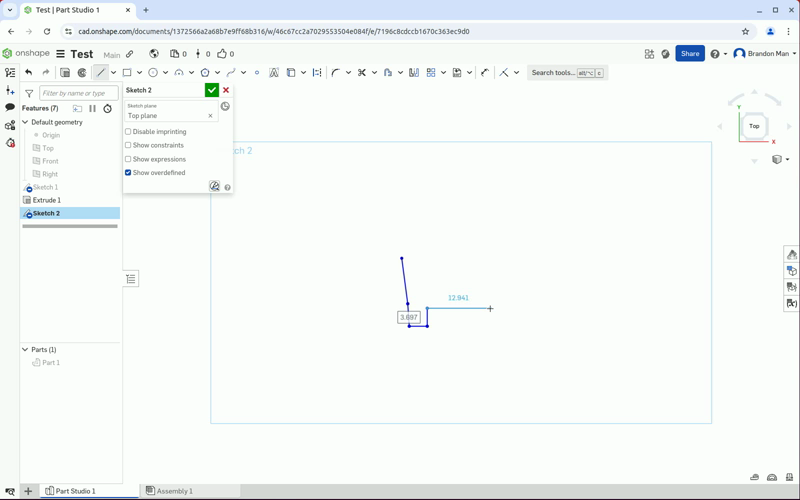
key_up(shift)
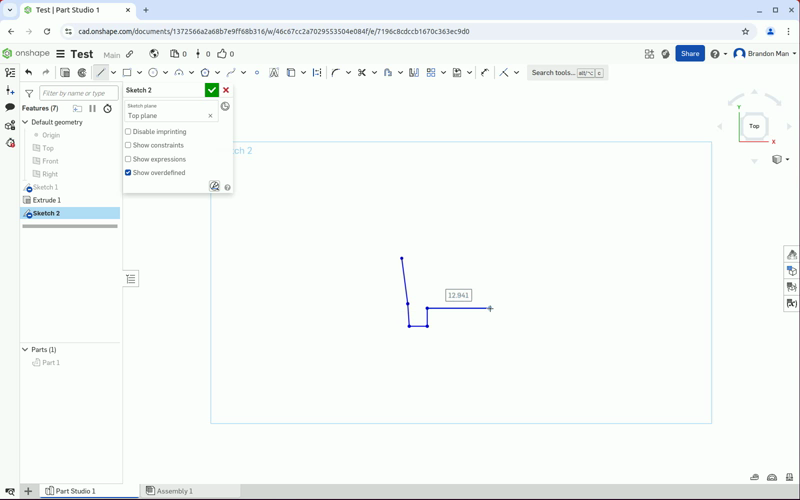
key_down(shift)
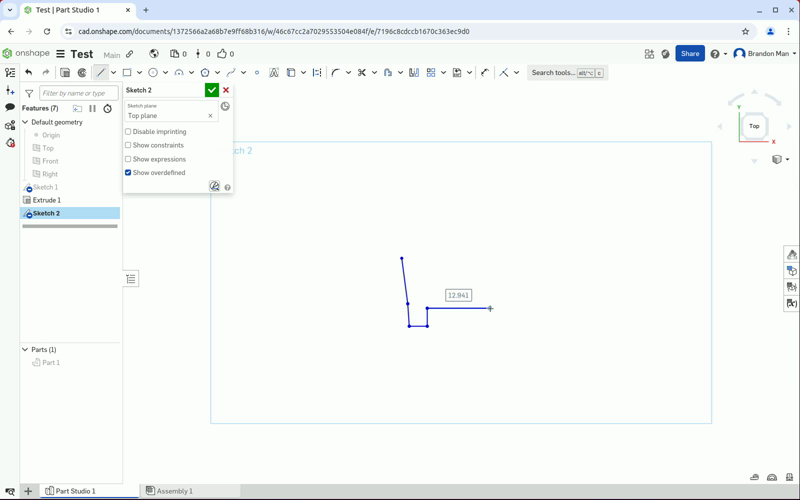
mouse_move(520, 308)
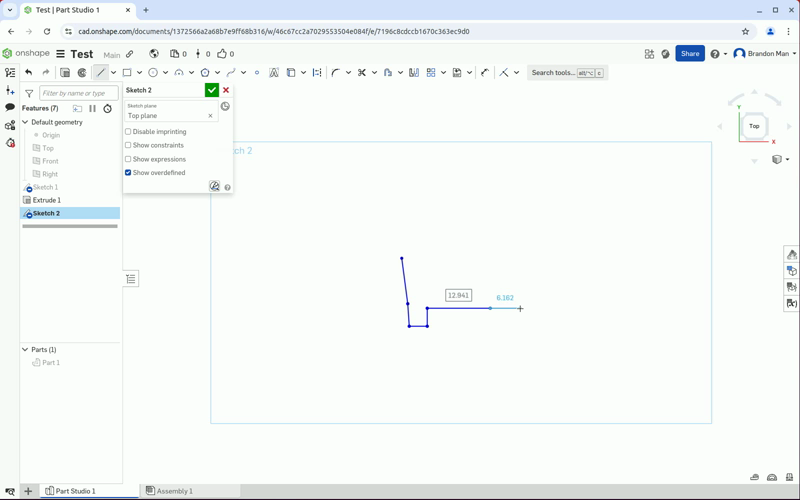
mouse_move(490, 283)
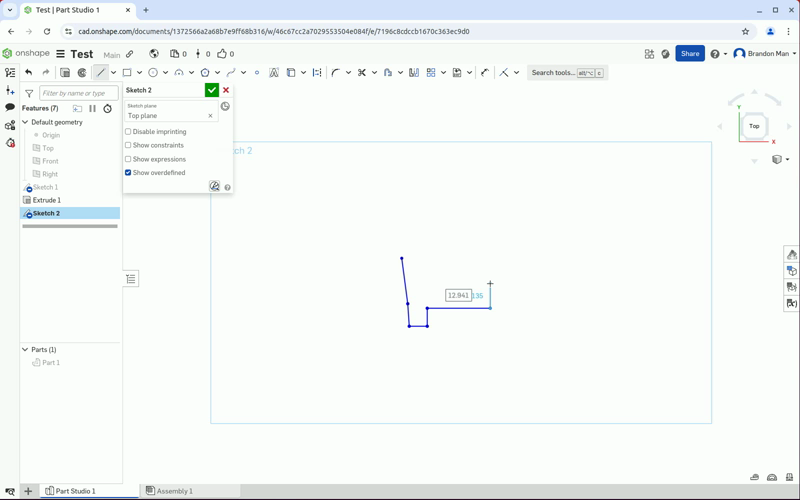
click(490, 283)
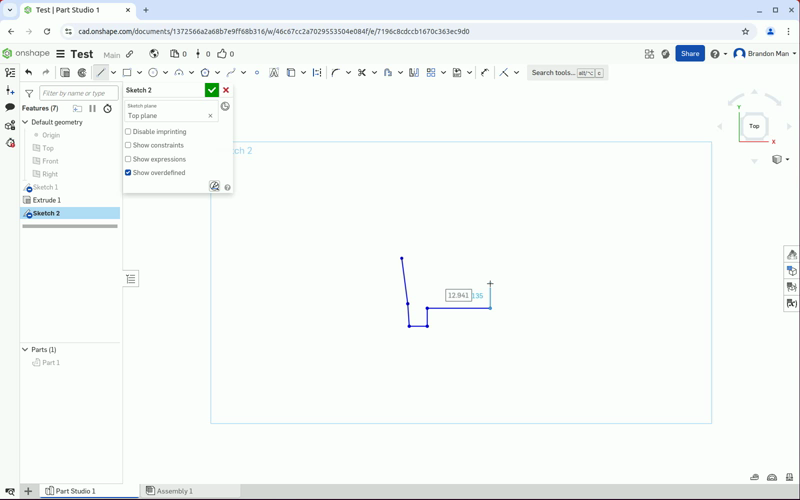
key_up(shift)
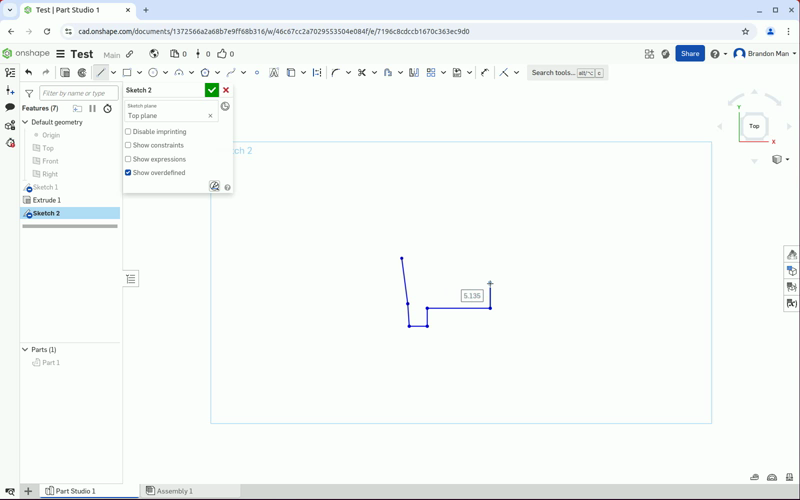
key_down(shift)
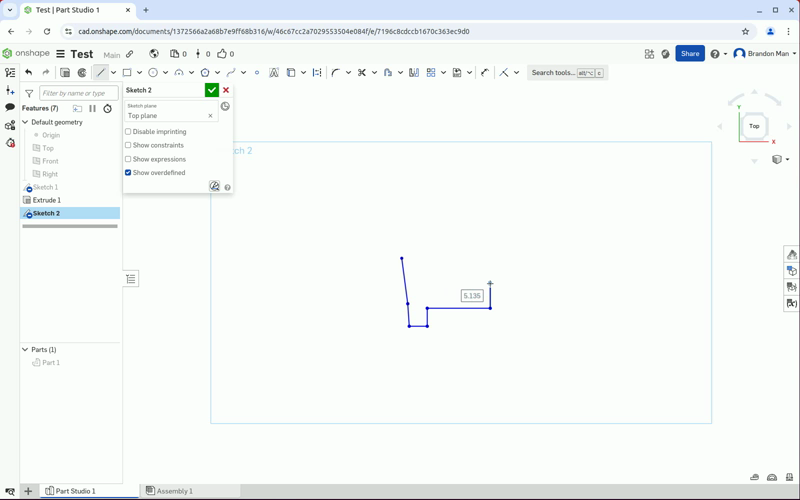
mouse_move(520, 283)
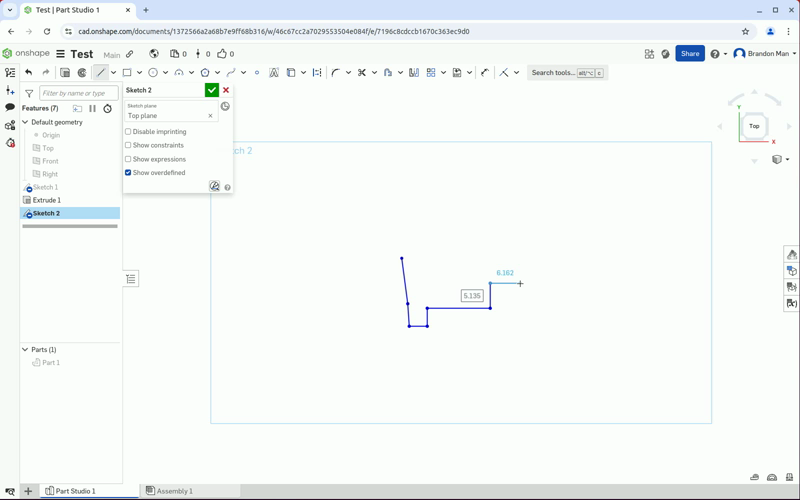
mouse_move(490, 258)
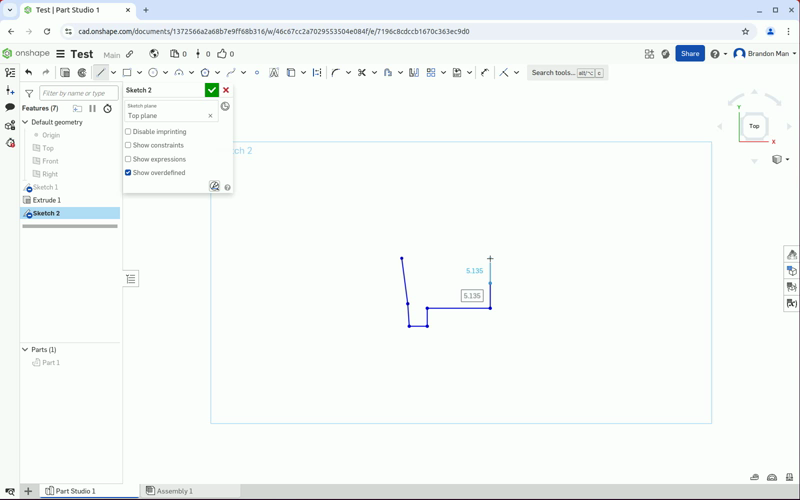
click(490, 258)
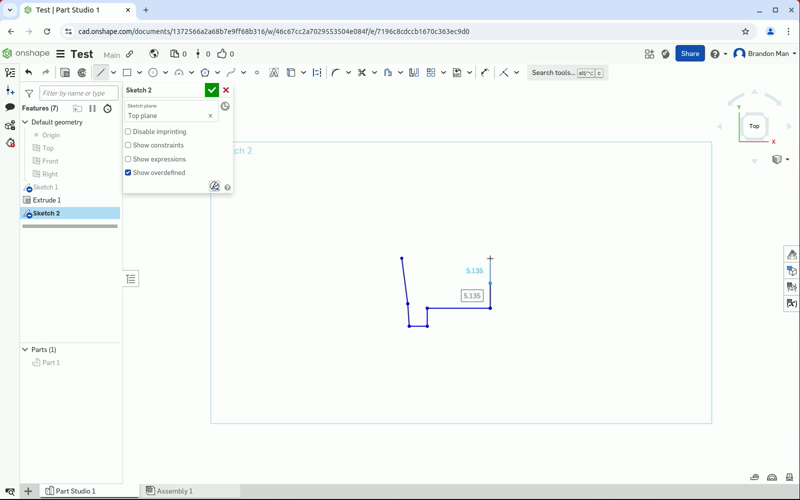
key_up(shift)
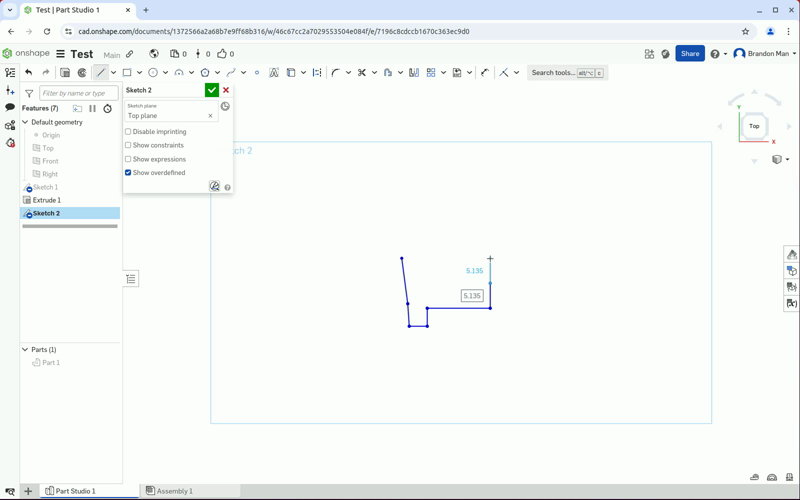
key_down(shift)
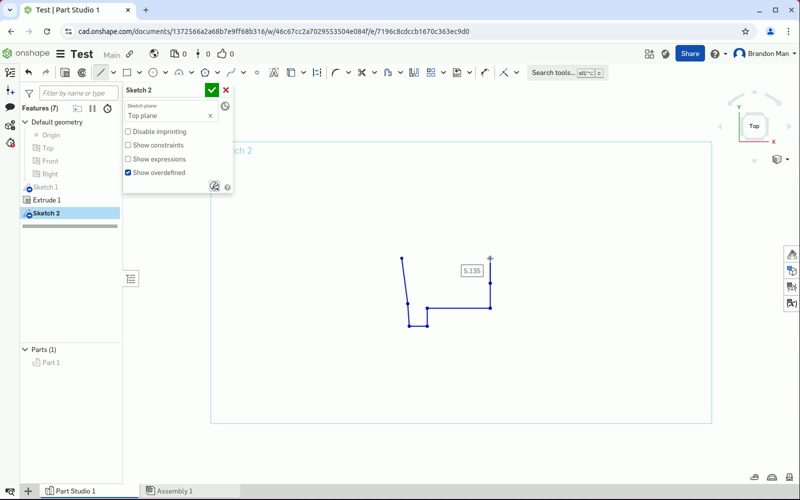
mouse_move(401, 258)
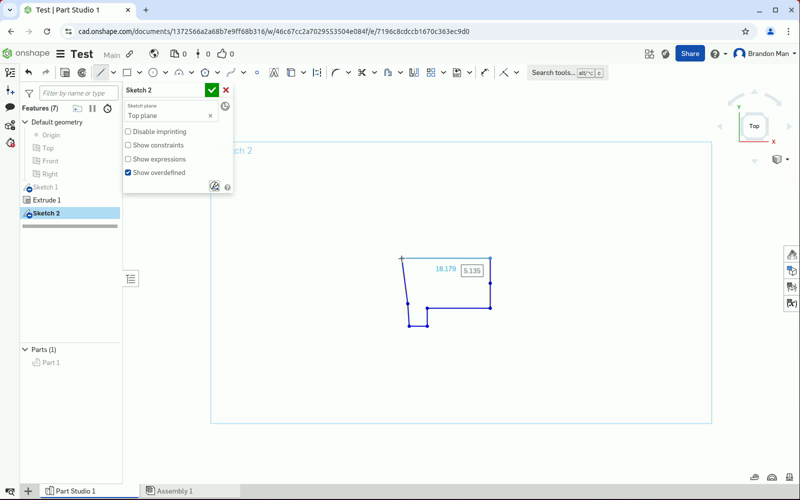
key_up(shift)
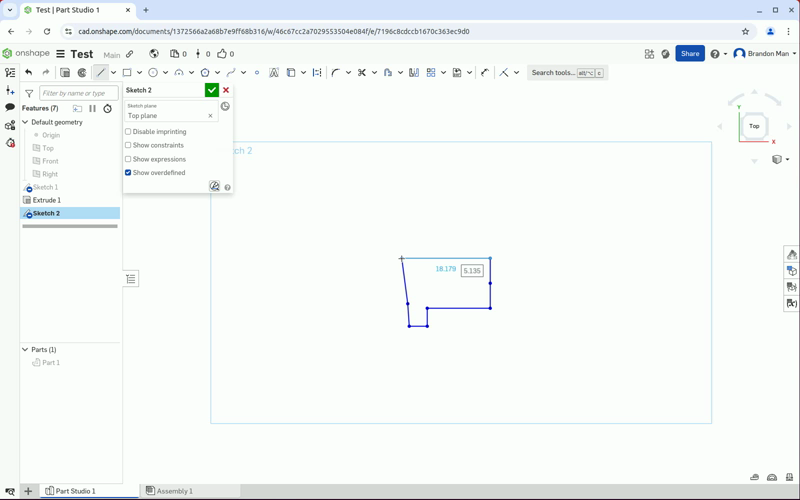
click(401, 258)
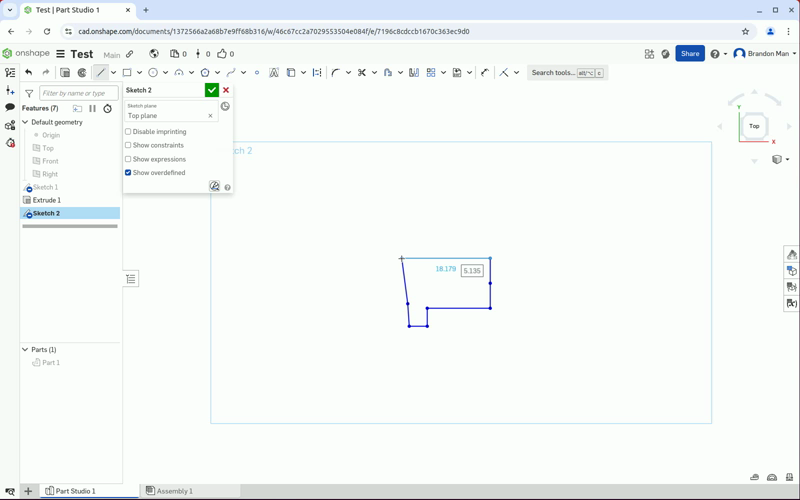
key(esc)
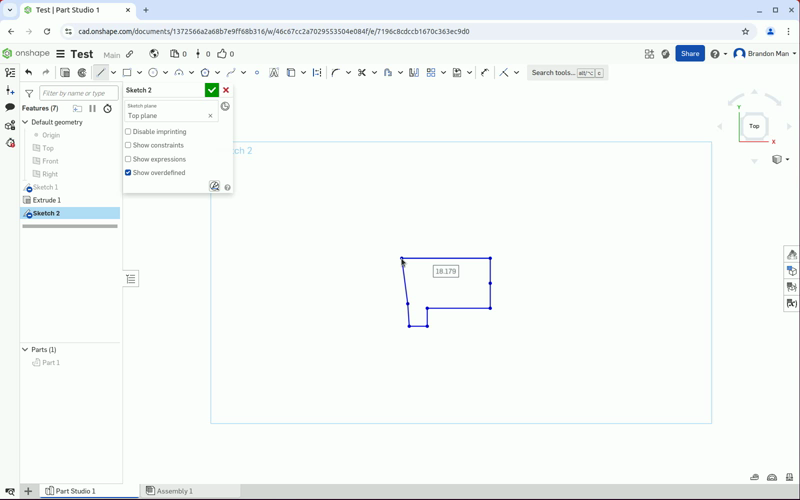
key(c)
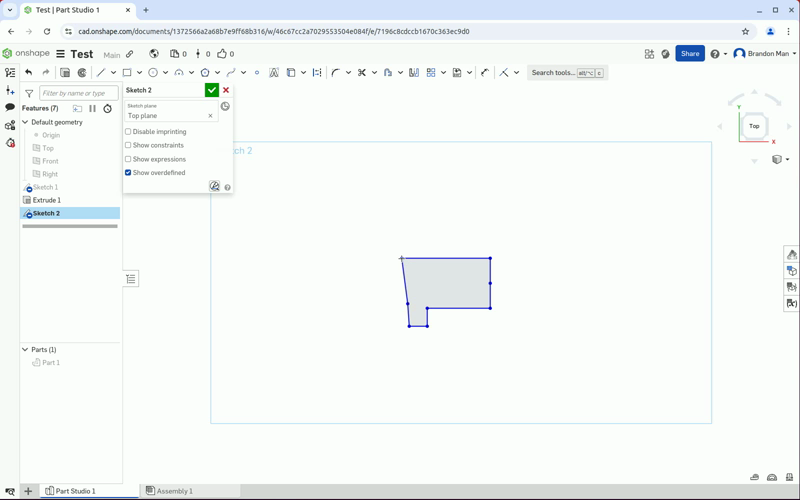
key_down(shift)
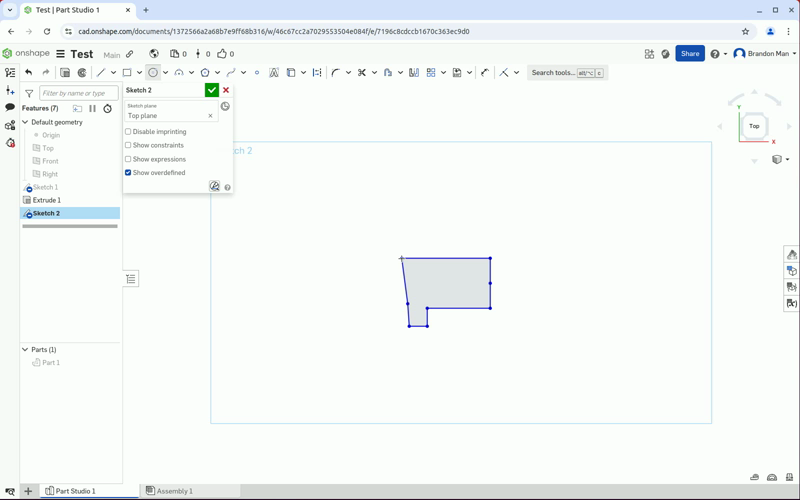
mouse_move(461, 283)
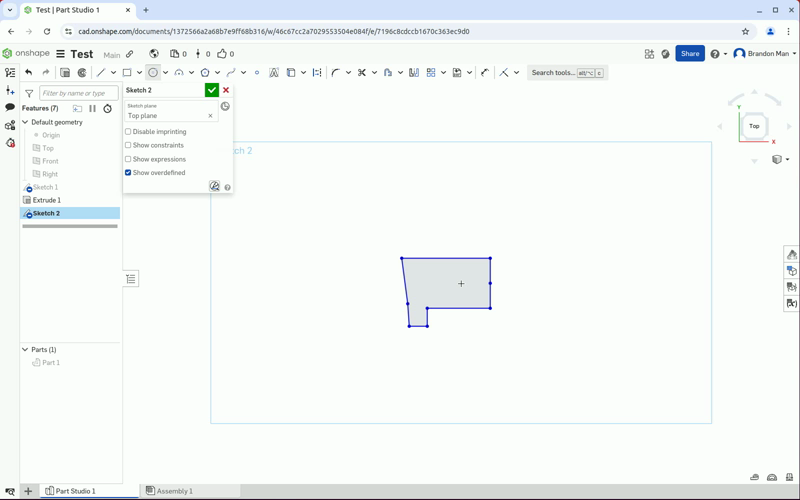
click(461, 283)
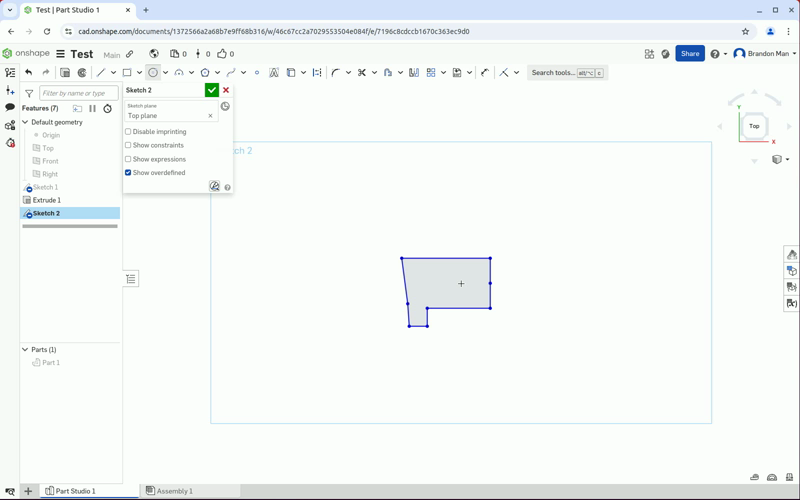
key_up(shift)
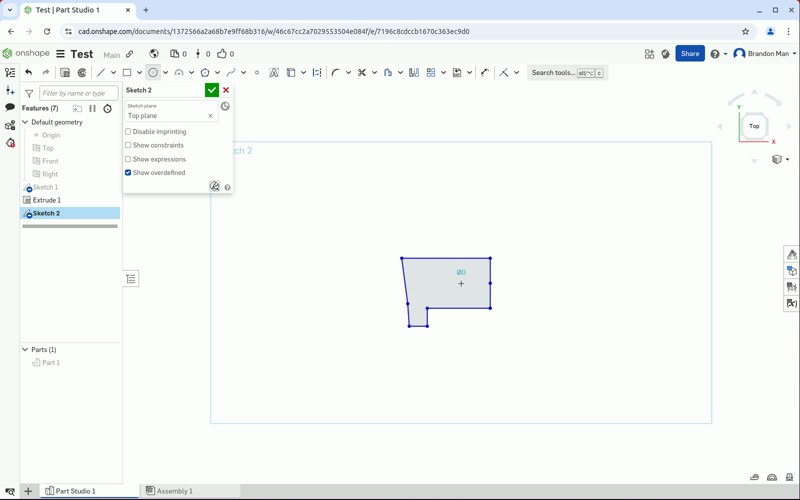
mouse_move(474, 283)
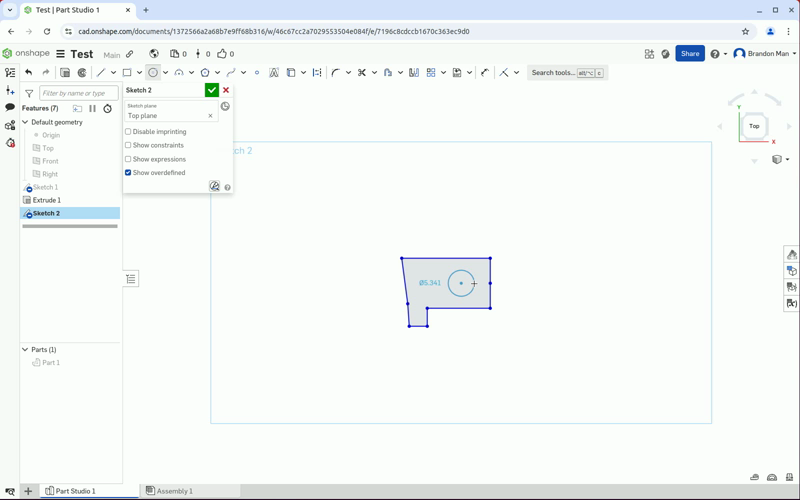
click(474, 283)
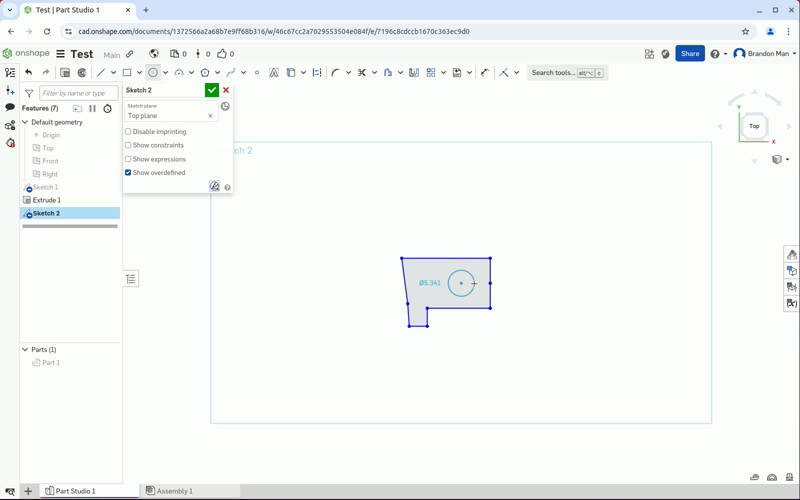
key(esc)
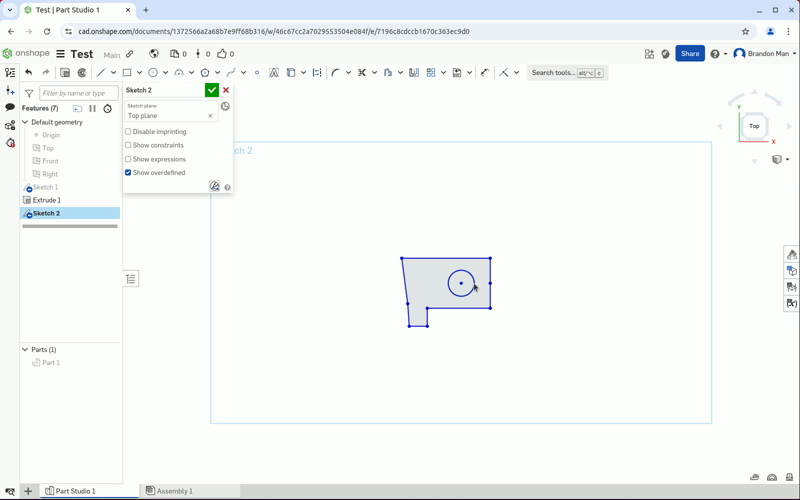
mouse_move(415, 320)
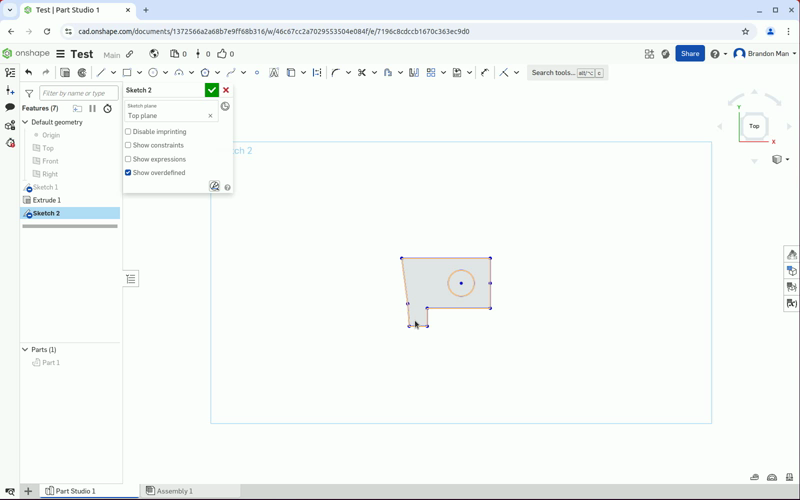
click(415, 320)
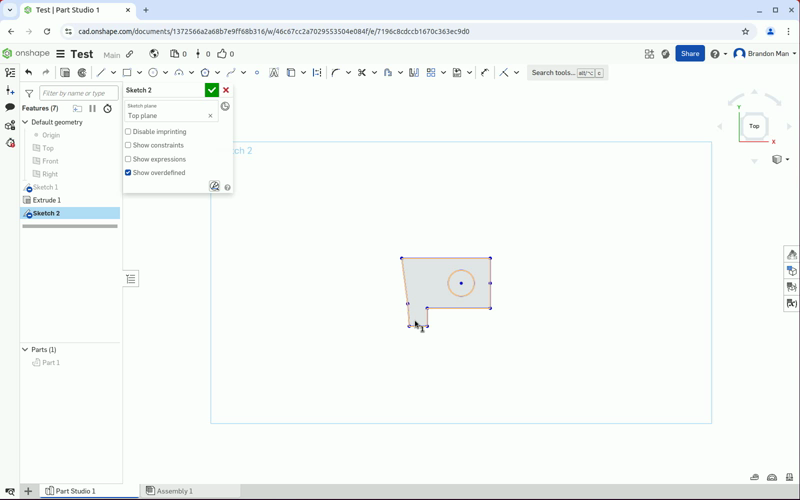
mouse_move(73, 352)
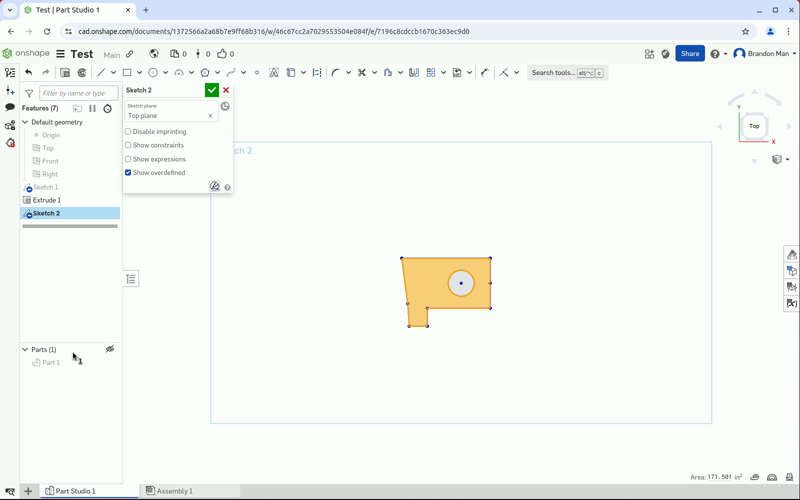
key(shift+y)
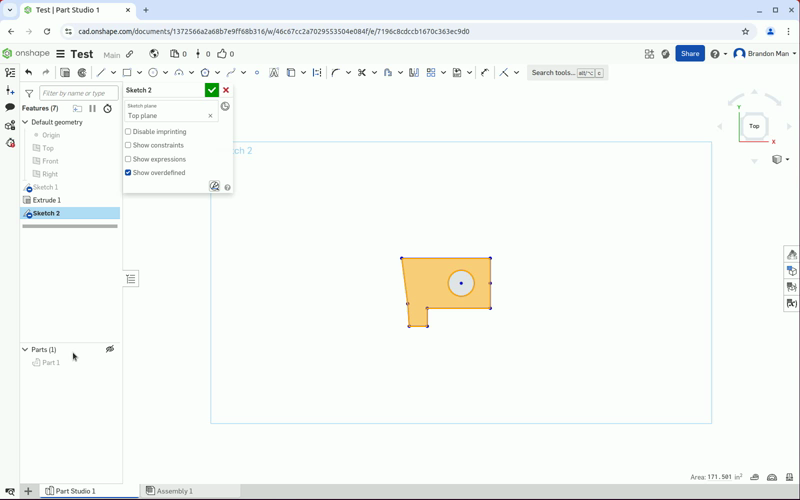
key(shift+e)
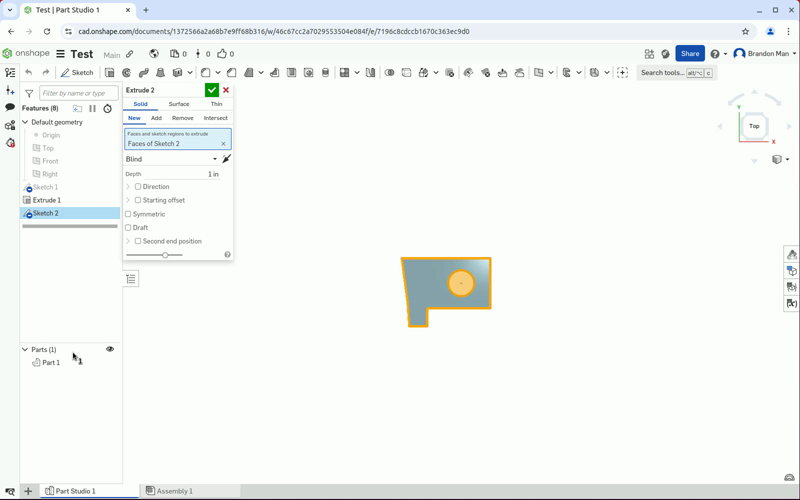
mouse_move(143, 106)
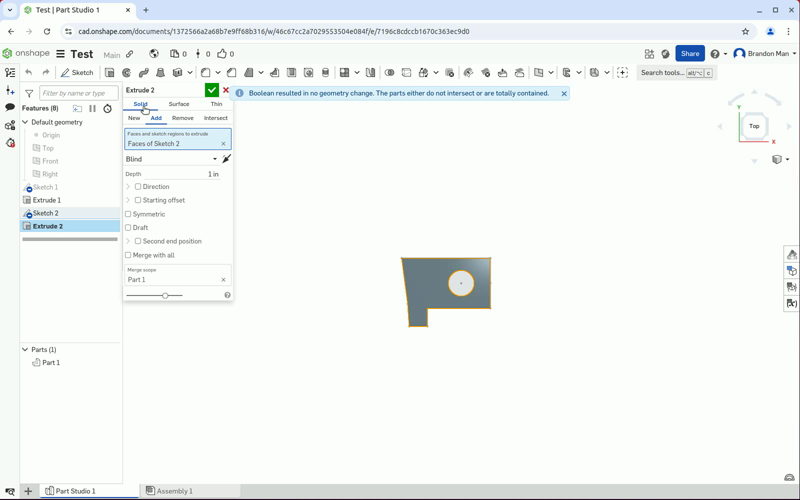
click(143, 106)
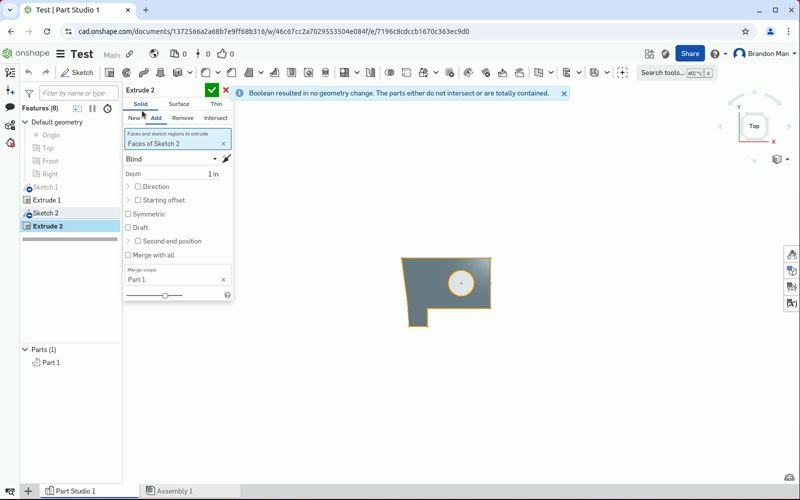
mouse_move(137, 120)
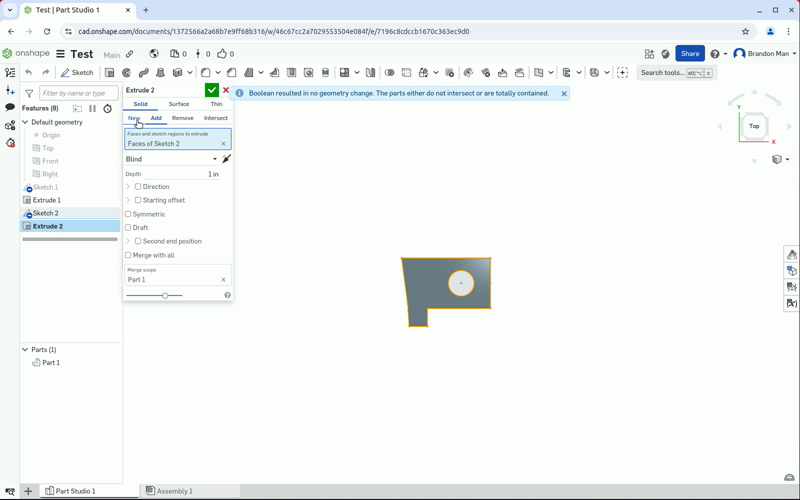
click(137, 120)
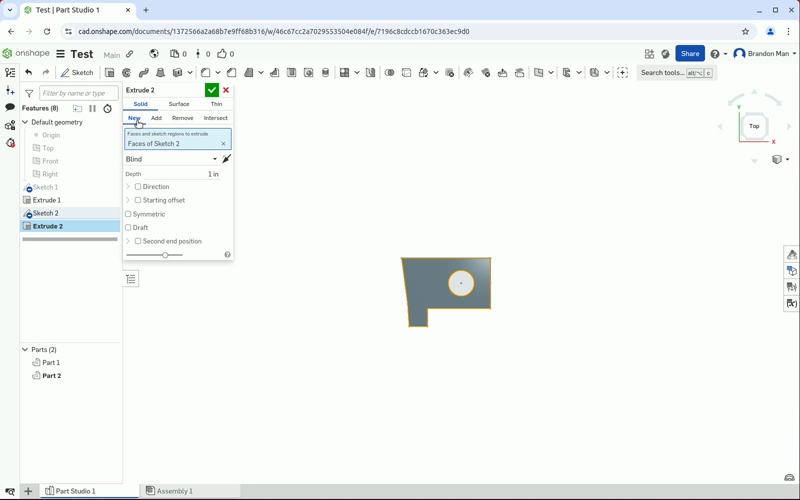
key(tab, 4)
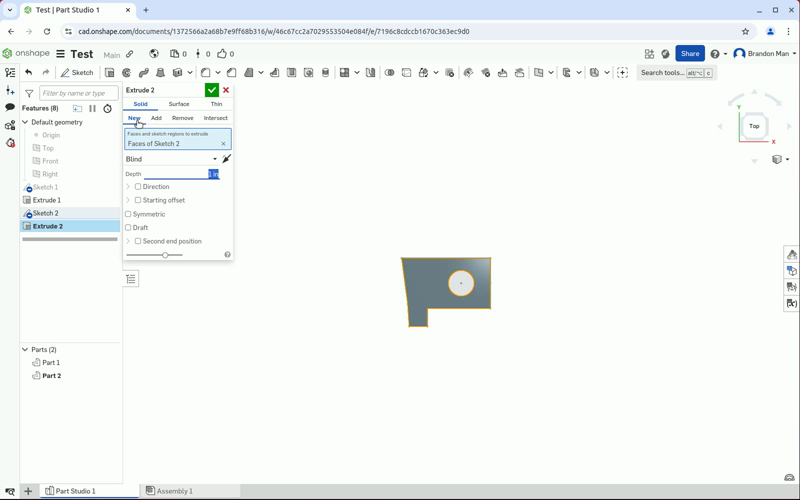
text(4.814)
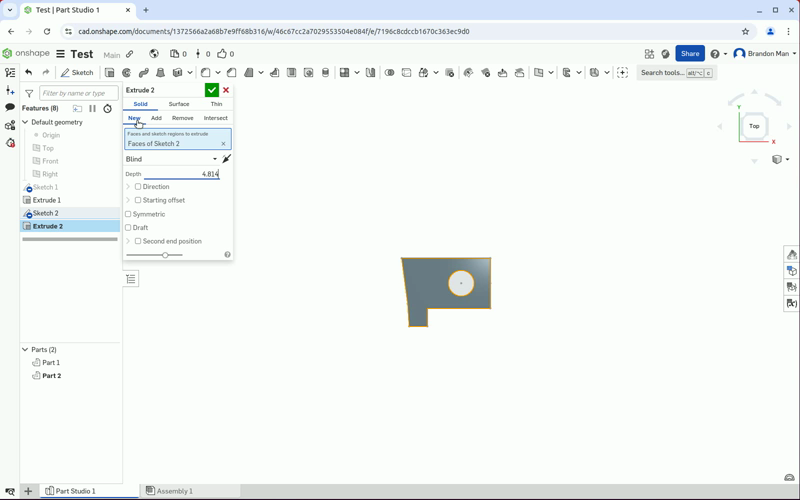
key(enter)
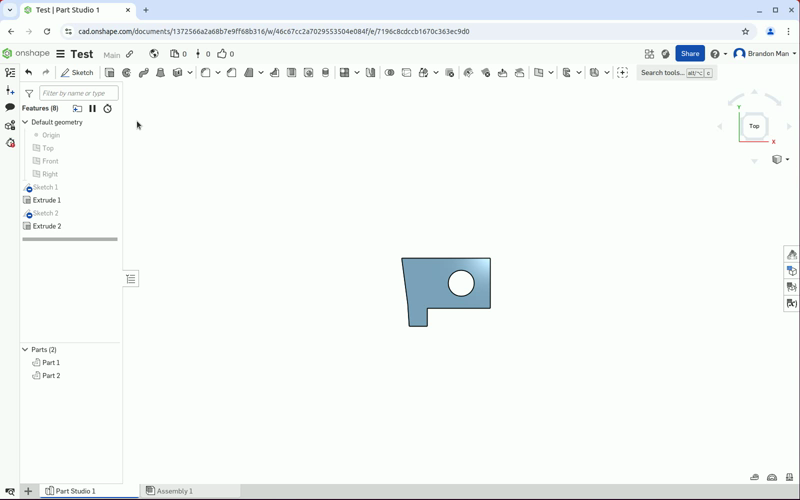
key(shift+h)
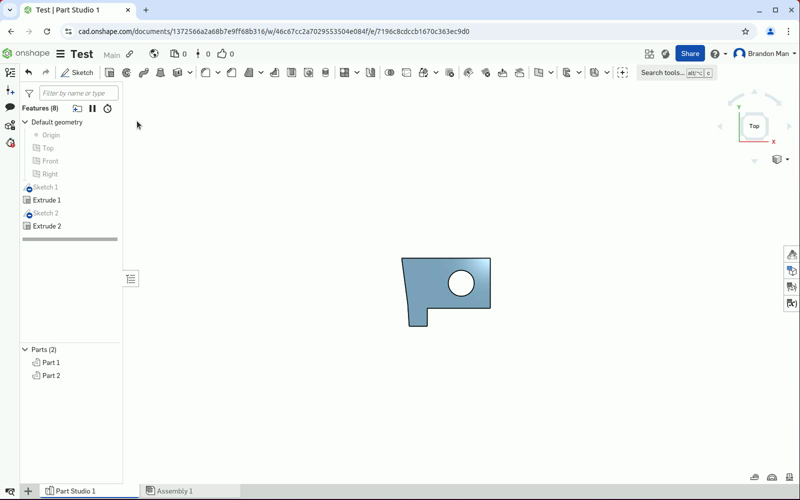
key(shift+h)
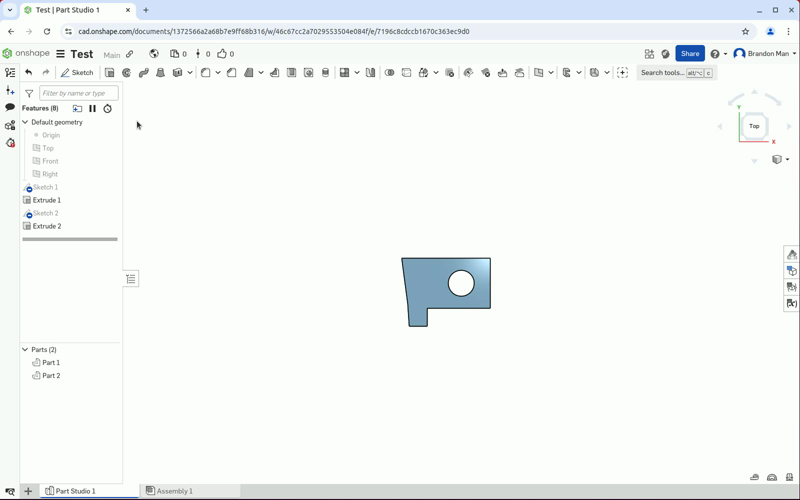
mouse_move(73, 189)
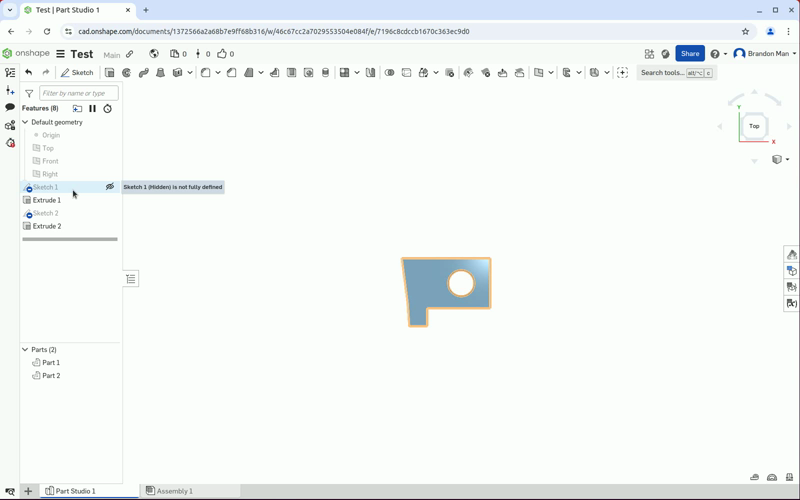
click(73, 189)
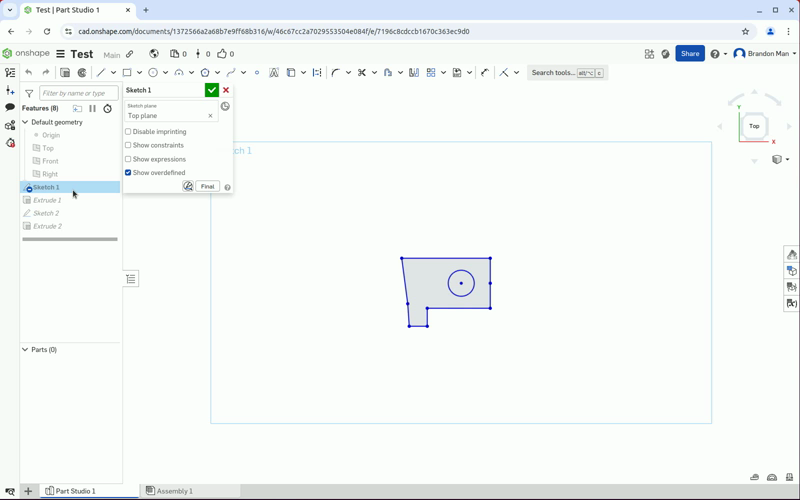
mouse_move(229, 92)
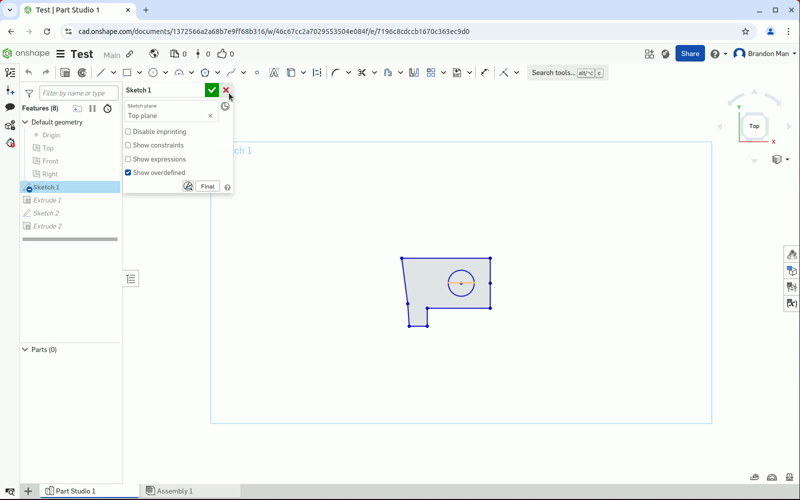
click(229, 92)
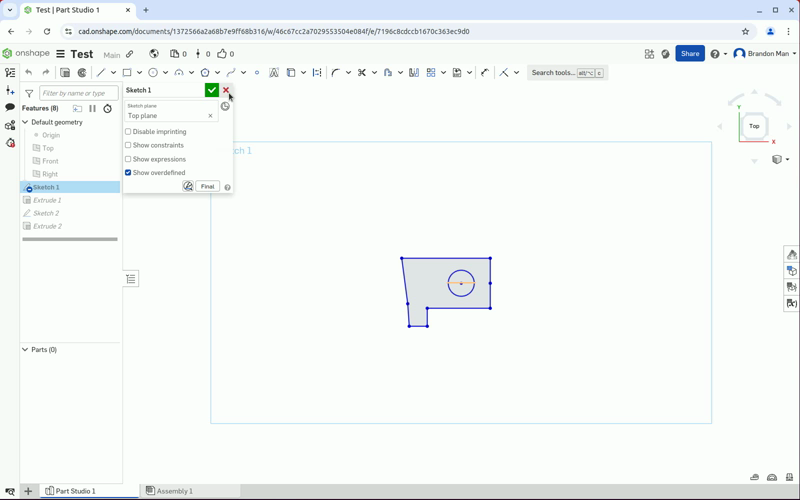
key(shift+s)
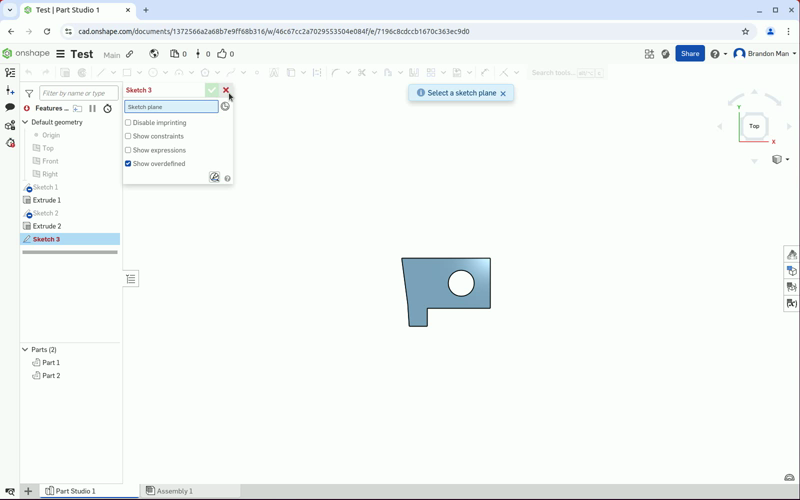
mouse_move(73, 150)
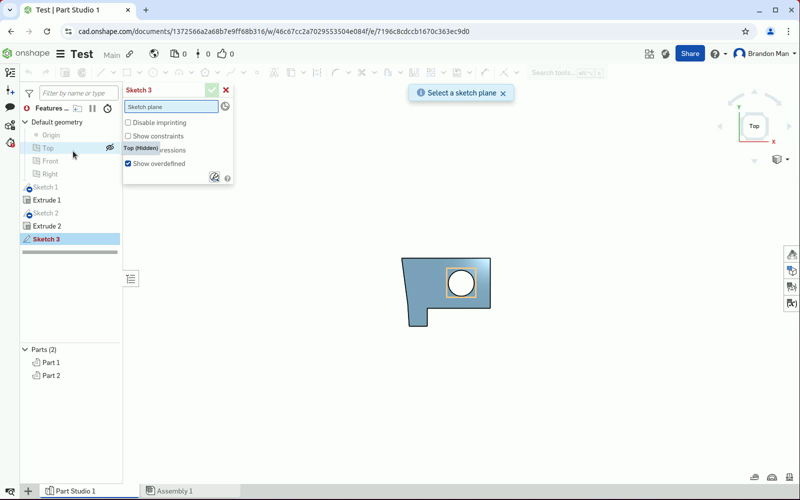
click(73, 150)
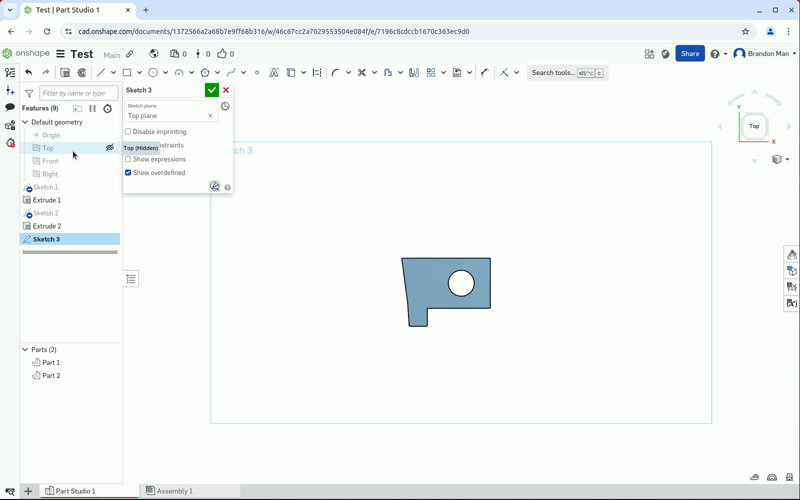
mouse_move(73, 352)
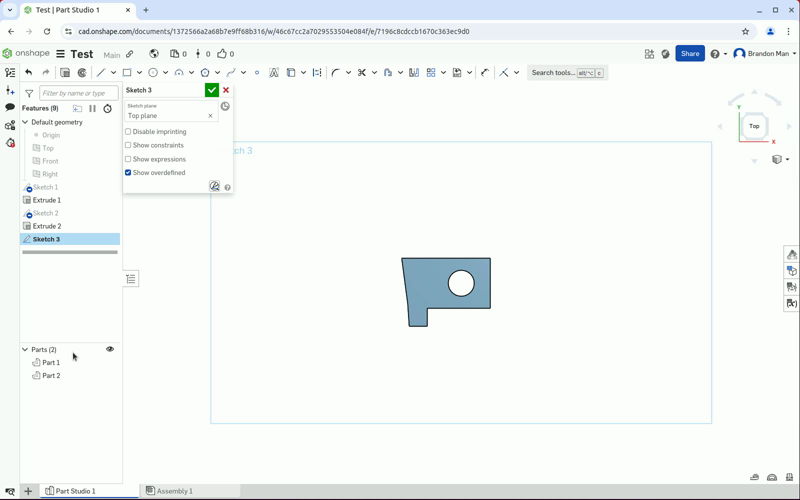
key(y)
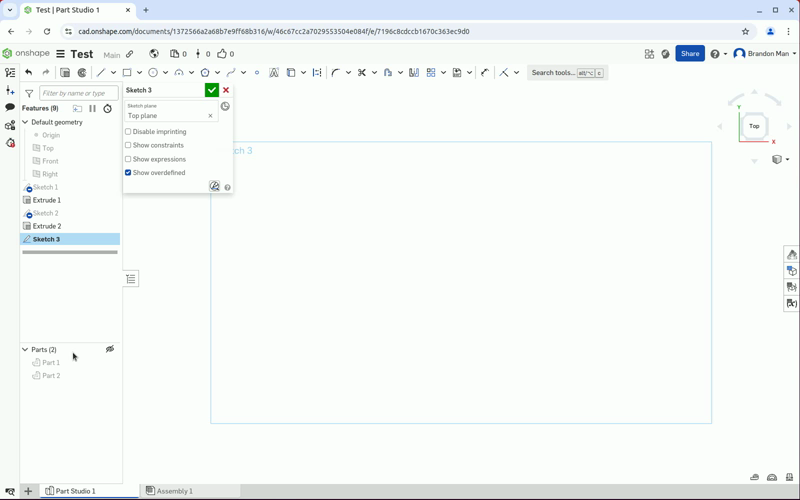
key(l)
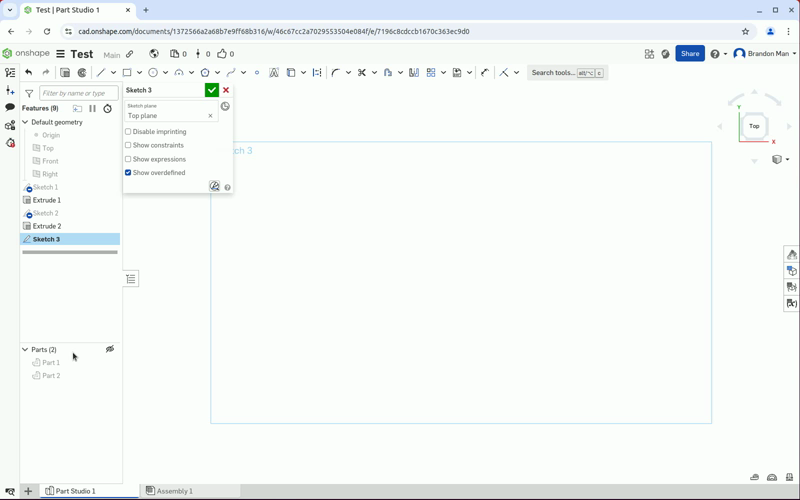
key_down(shift)
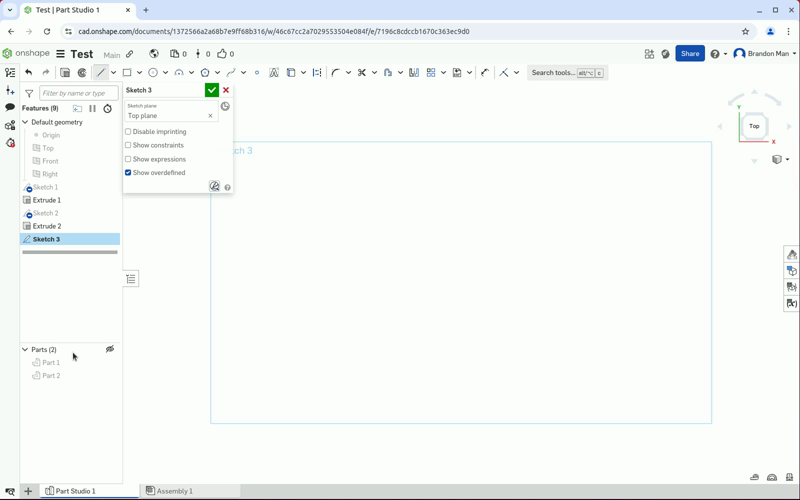
mouse_move(489, 307)
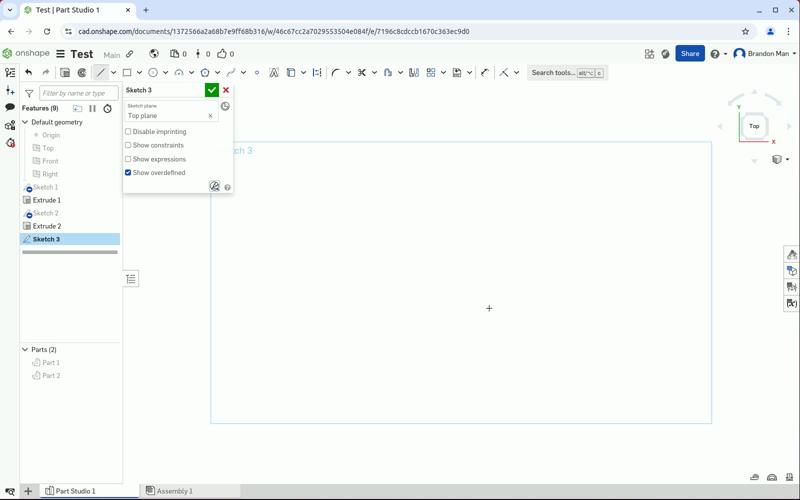
click(489, 307)
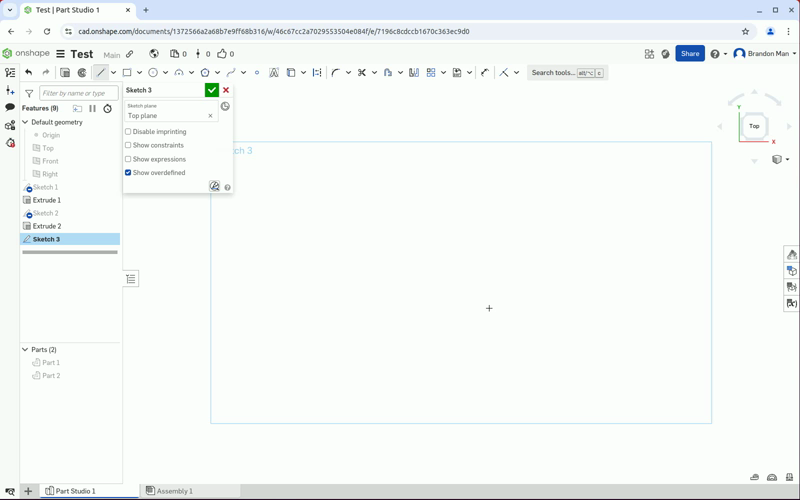
key_up(shift)
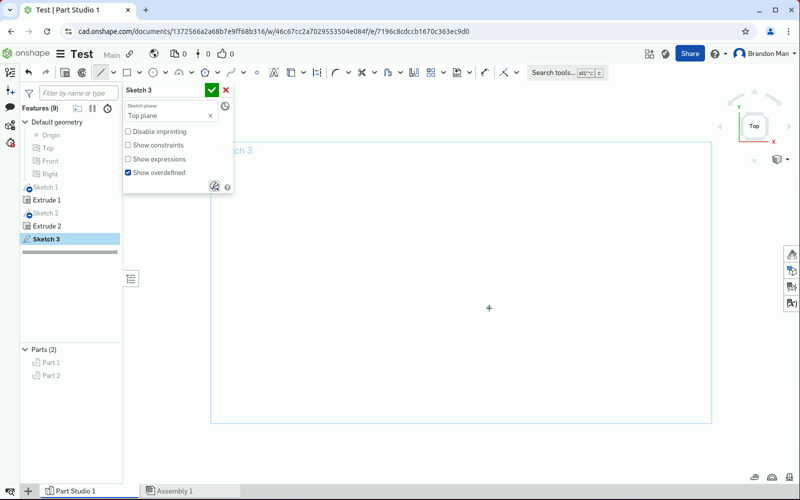
key_down(shift)
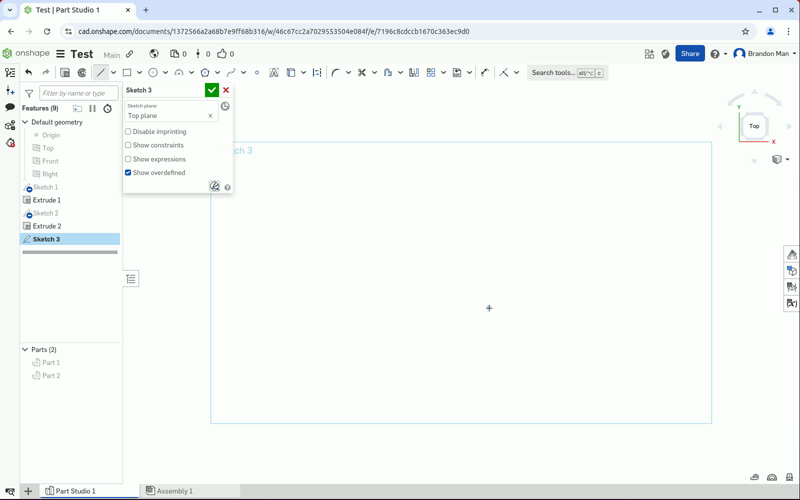
mouse_move(570, 325)
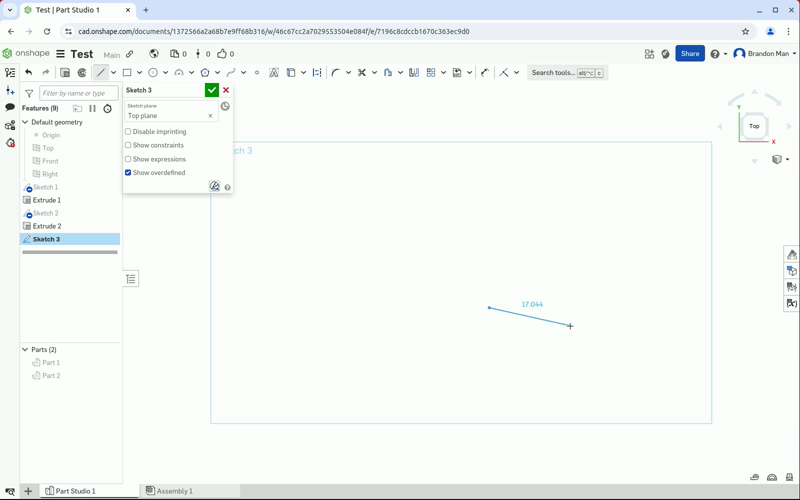
click(570, 325)
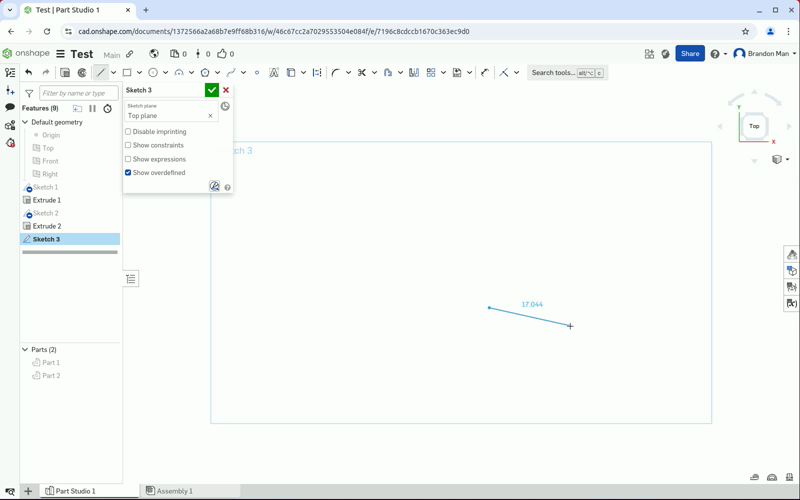
key_up(shift)
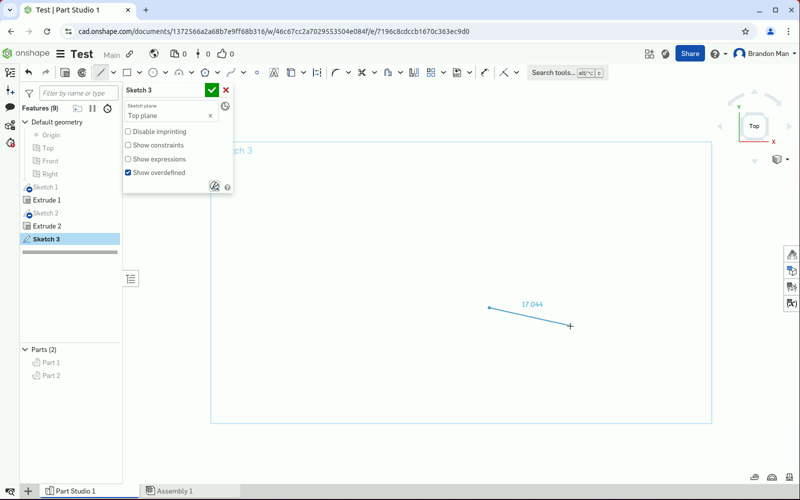
key_down(shift)
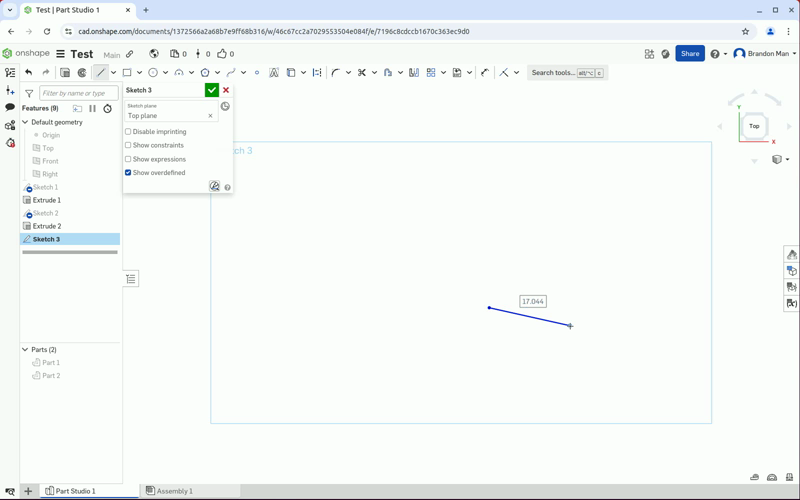
mouse_move(489, 282)
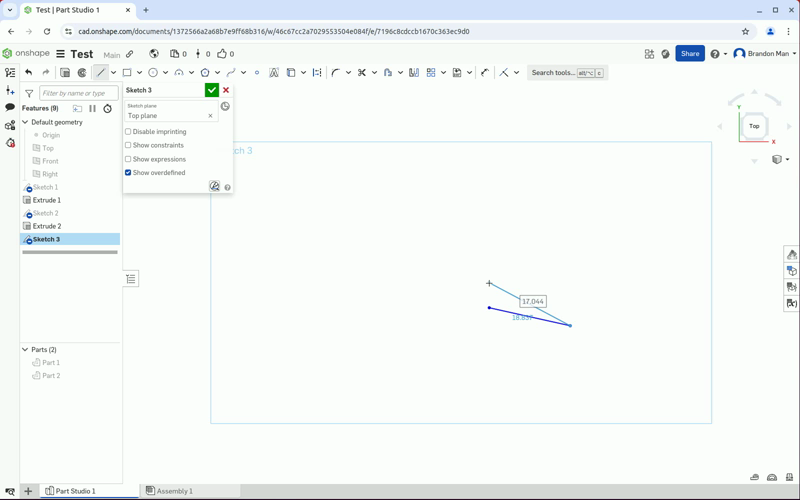
click(489, 282)
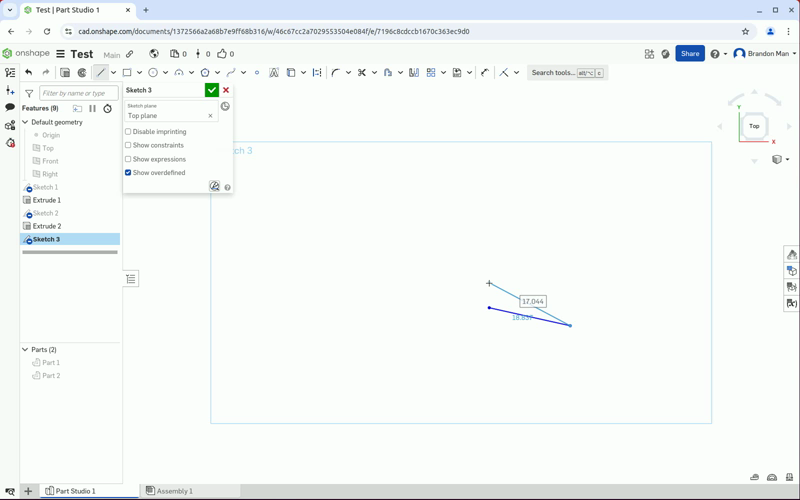
key_up(shift)
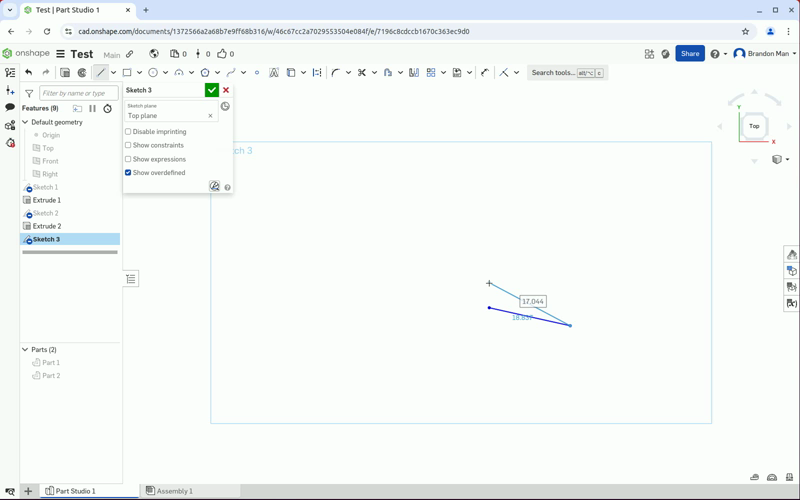
mouse_move(519, 282)
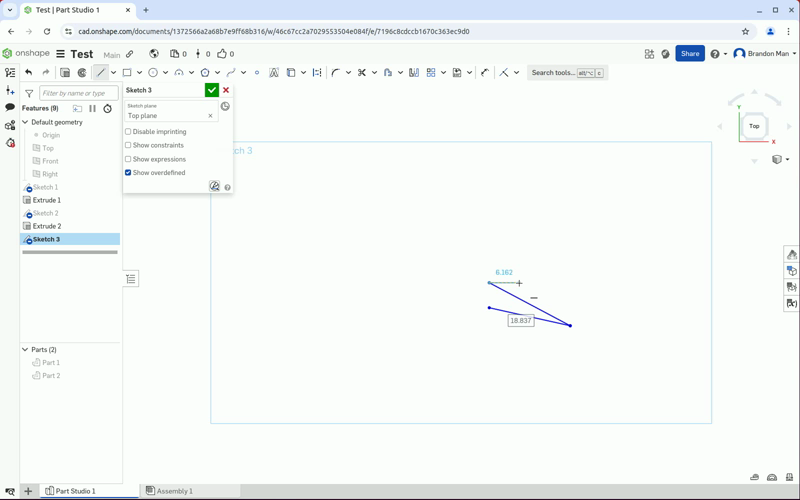
key_down(shift)
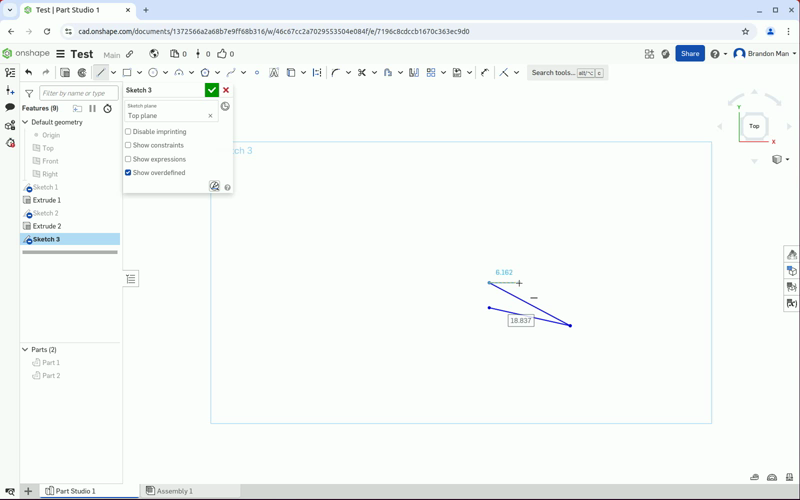
mouse_move(489, 307)
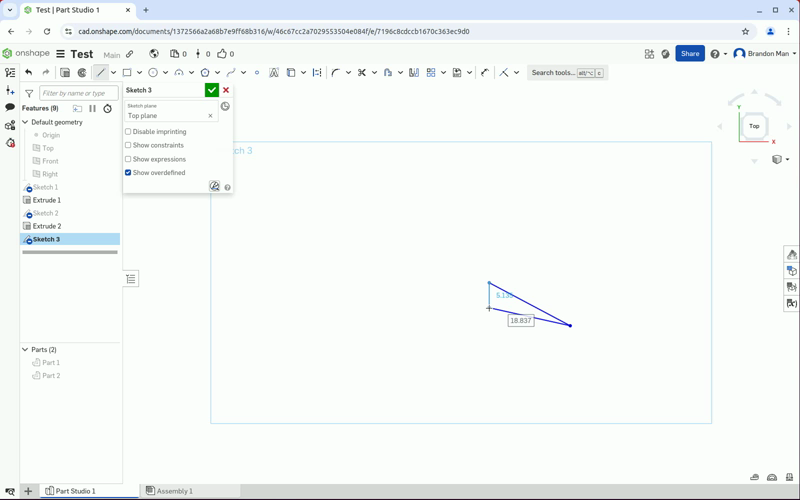
key_up(shift)
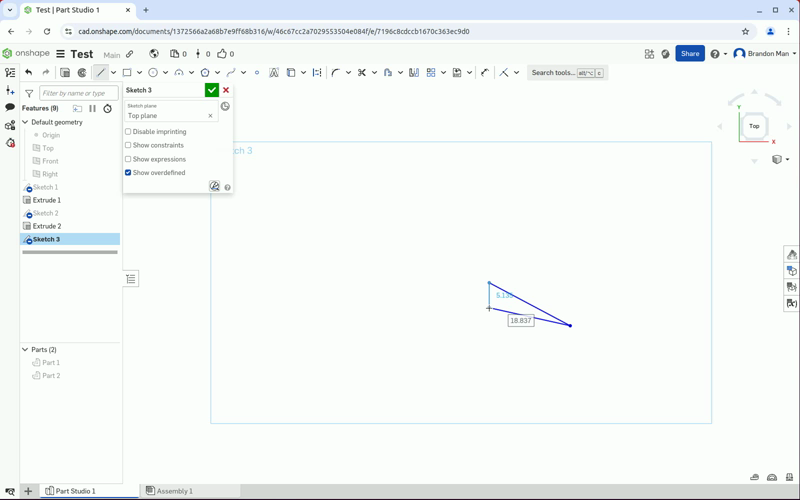
click(489, 307)
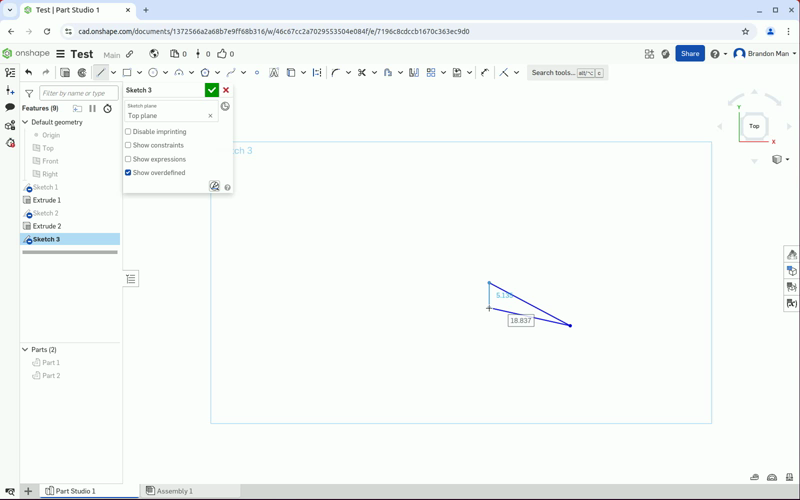
key(esc)
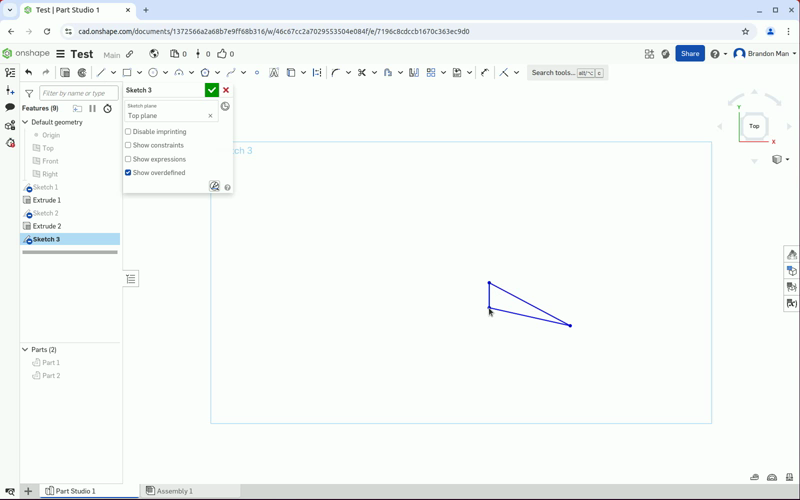
mouse_move(543, 312)
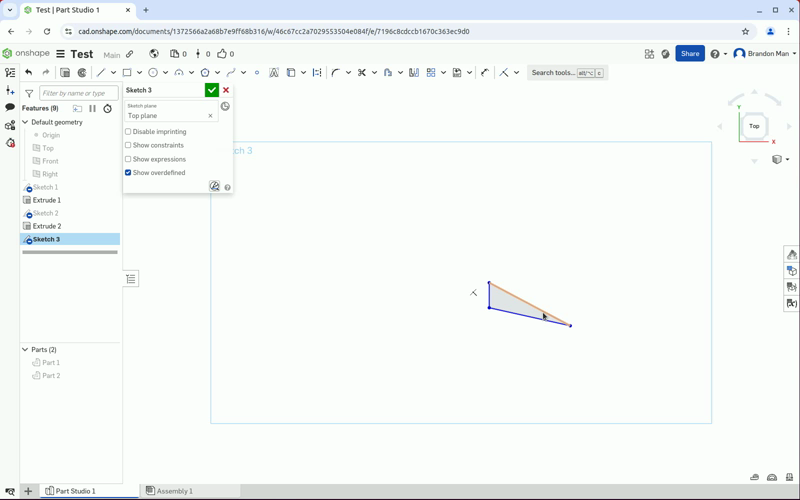
scroll(6)
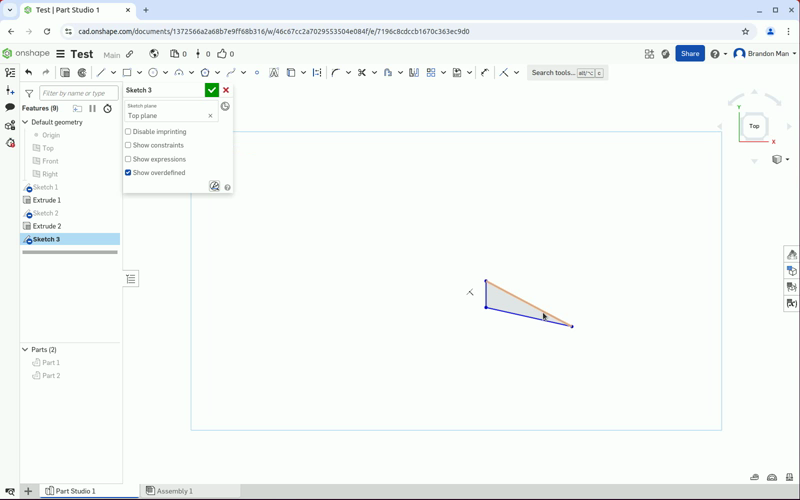
scroll(6)
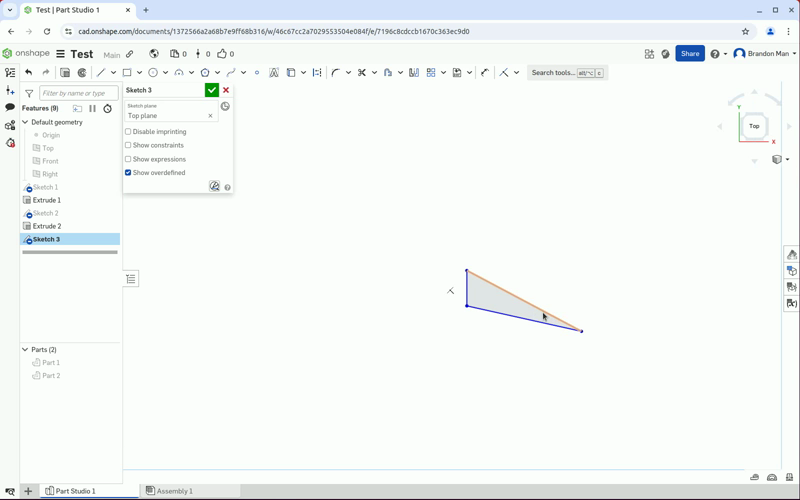
scroll(6)
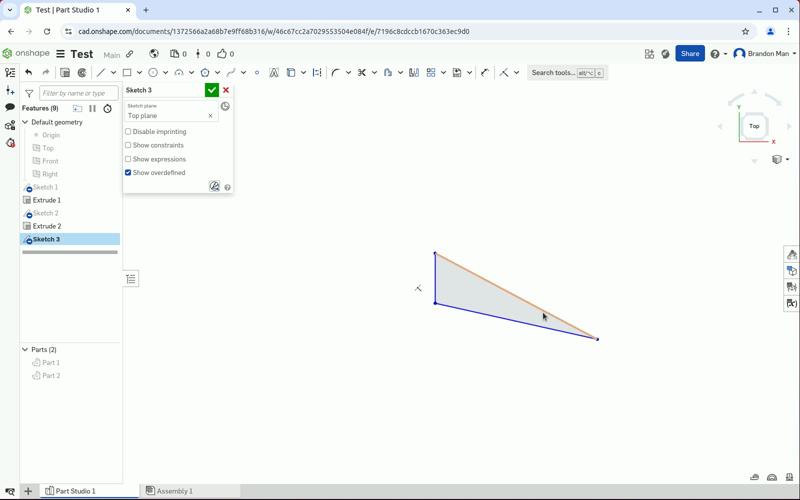
scroll(6)
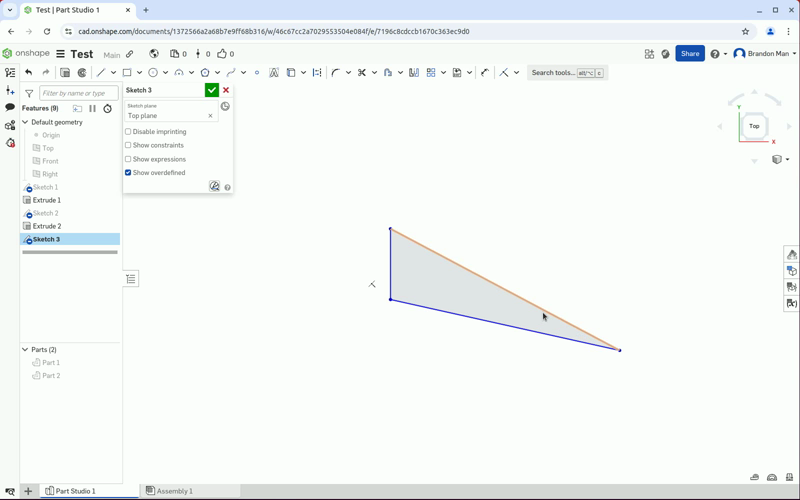
scroll(6)
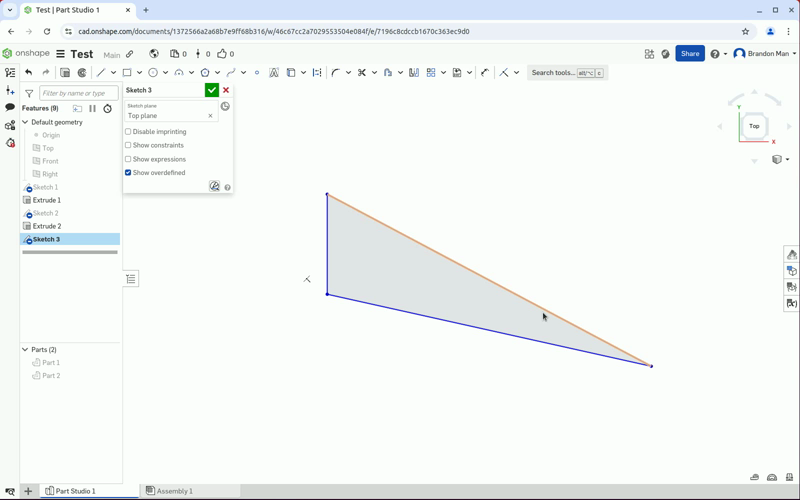
scroll(6)
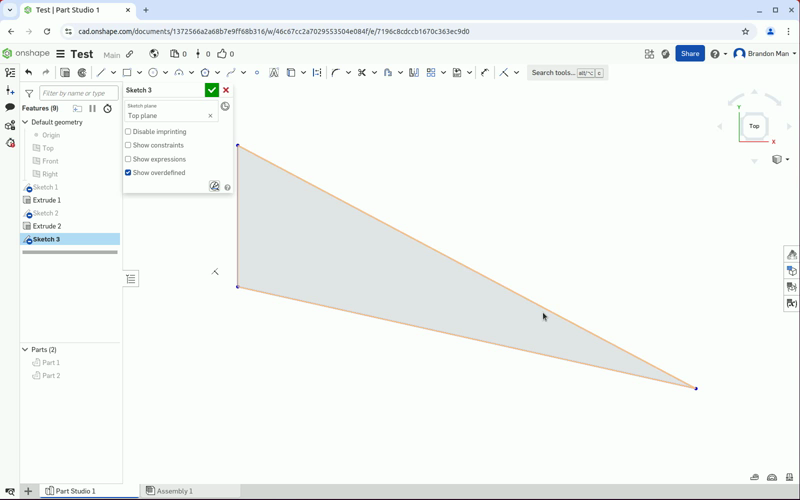
scroll(6)
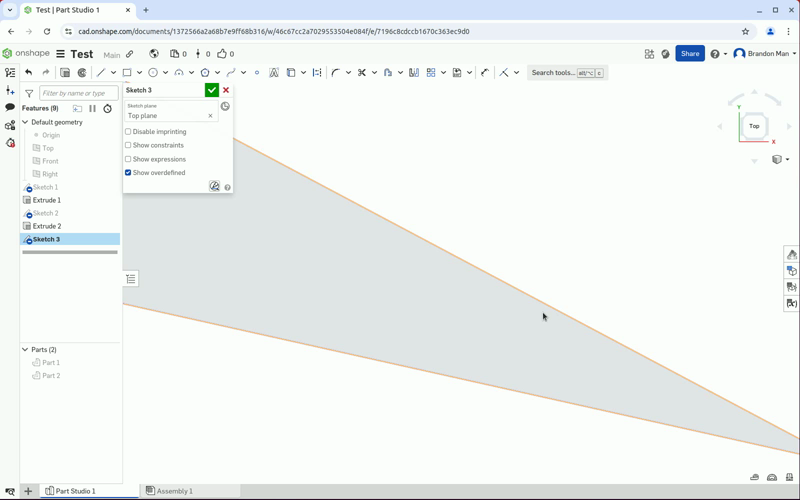
click(543, 312)
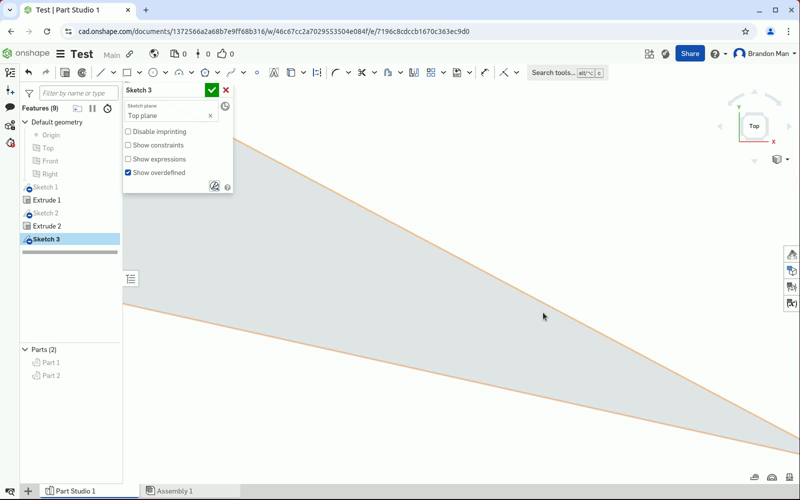
scroll(-6)
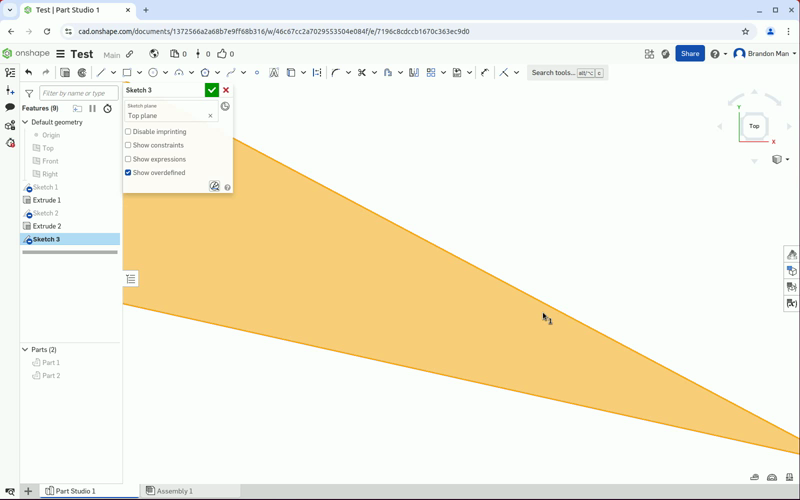
scroll(-6)
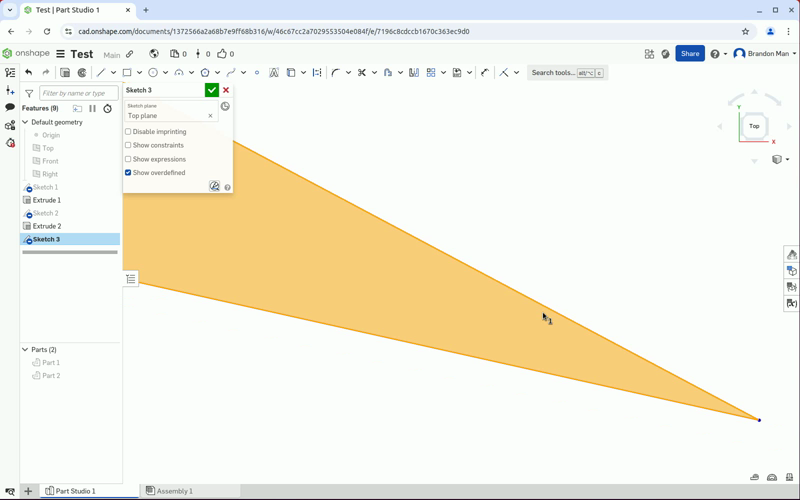
scroll(-6)
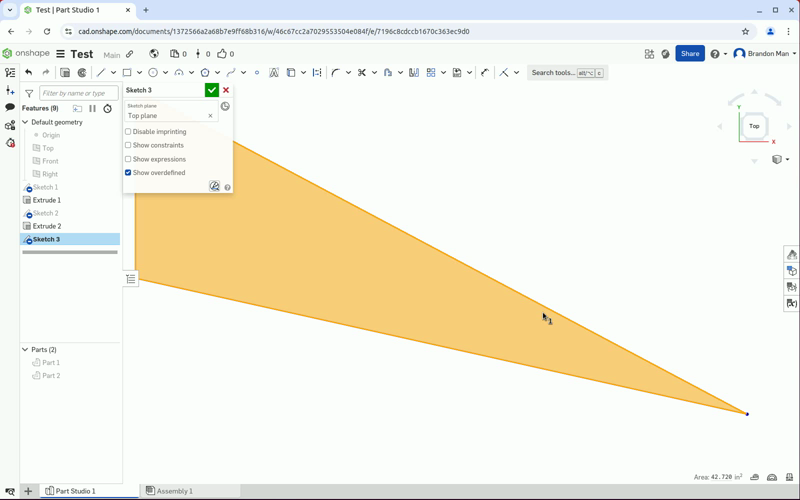
scroll(-6)
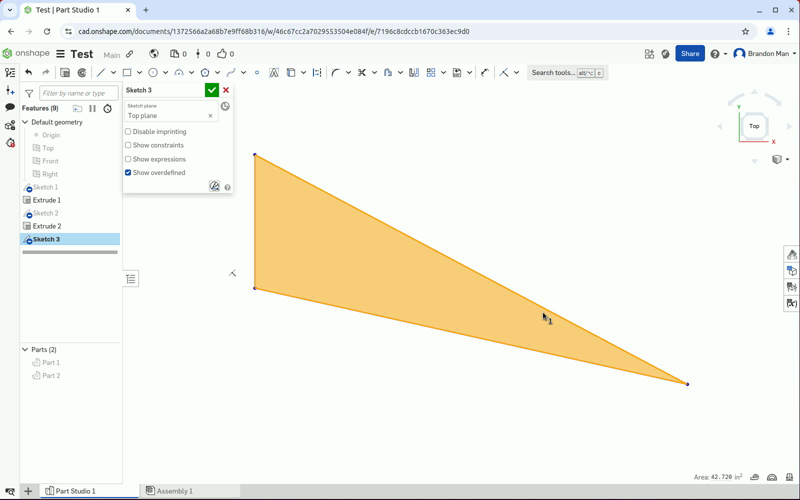
scroll(-6)
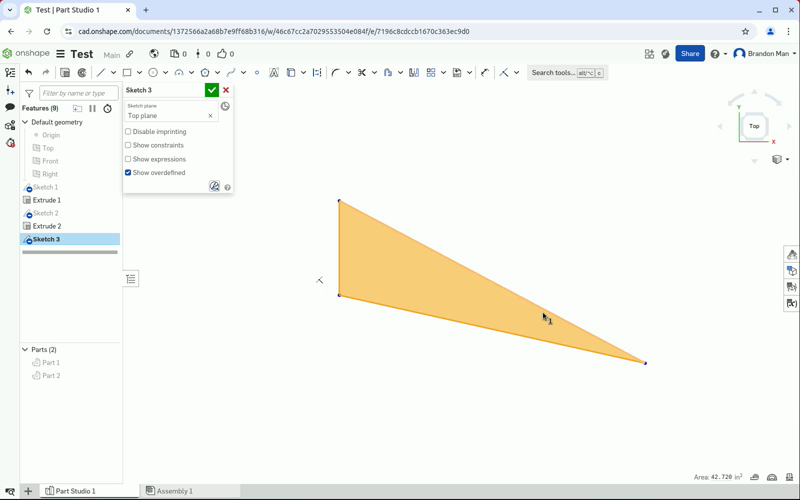
scroll(-6)
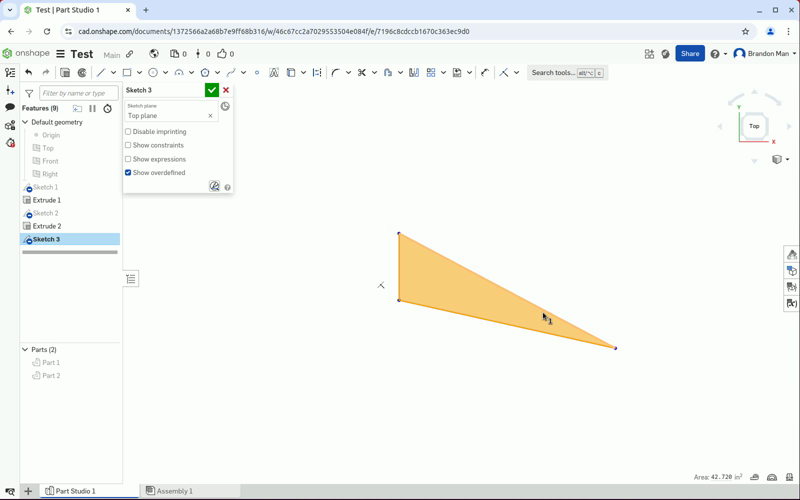
scroll(-6)
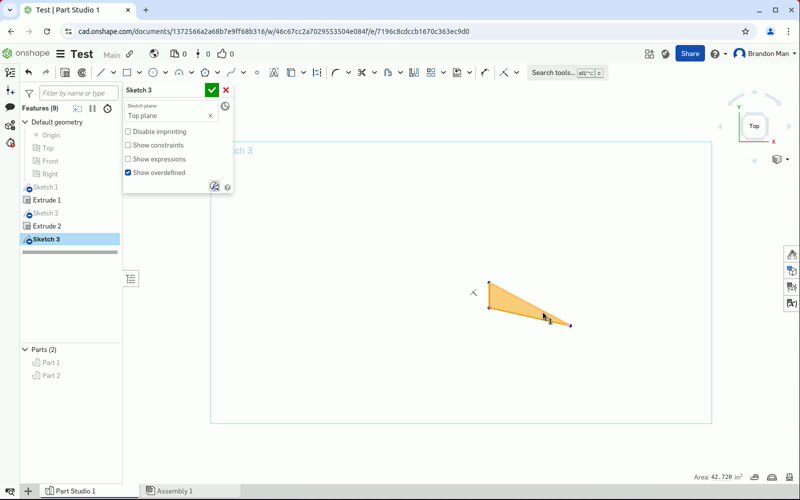
mouse_move(73, 352)
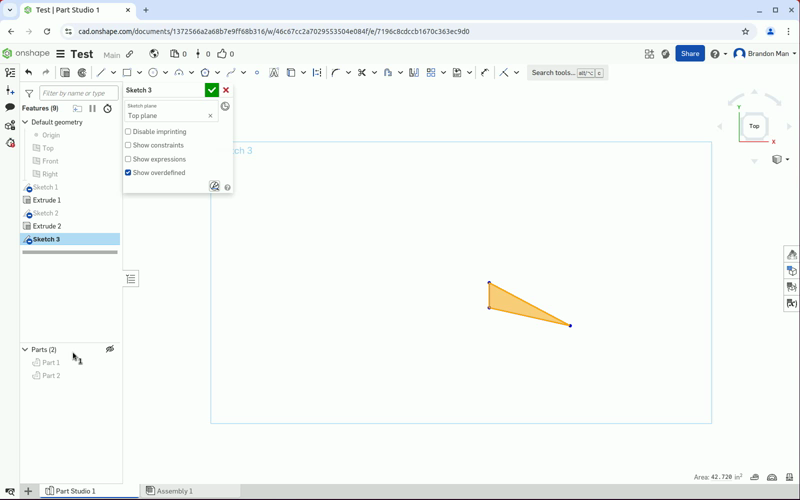
key(shift+y)
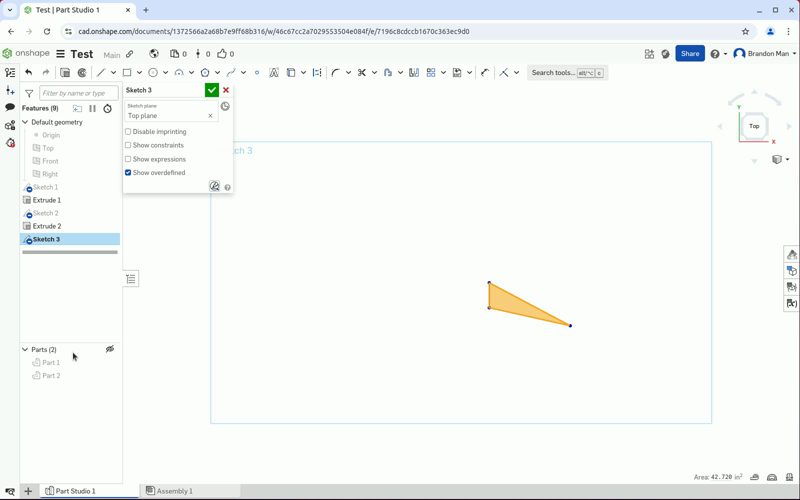
key(shift+e)
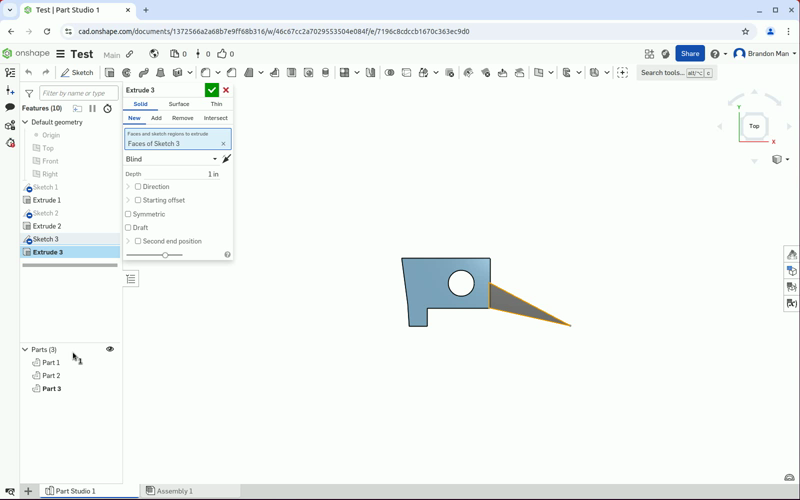
mouse_move(143, 106)
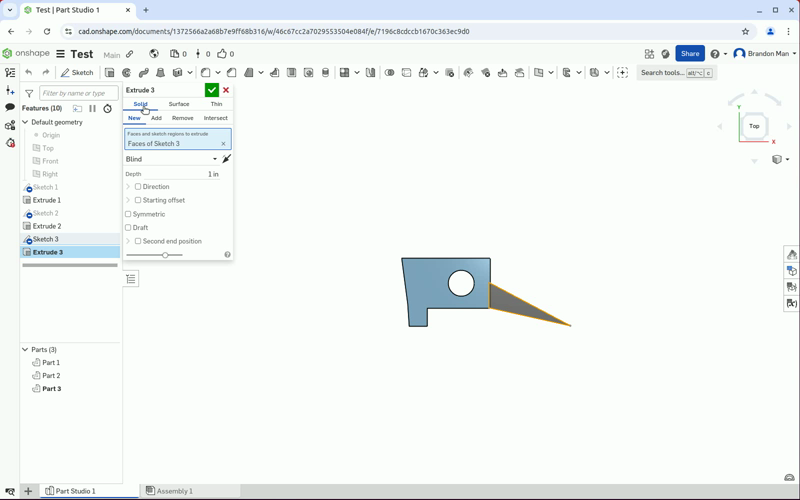
click(143, 106)
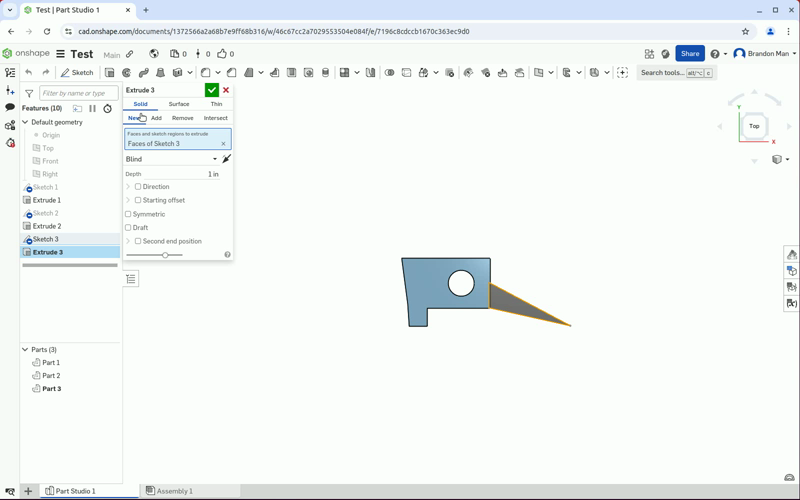
mouse_move(137, 120)
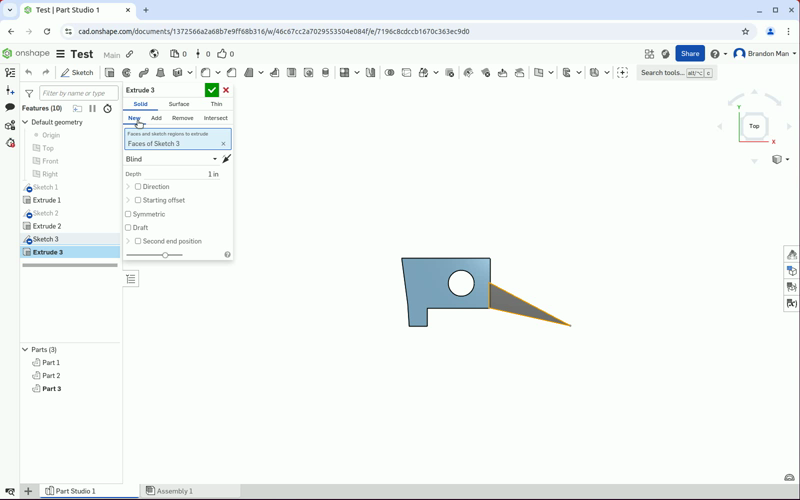
click(137, 120)
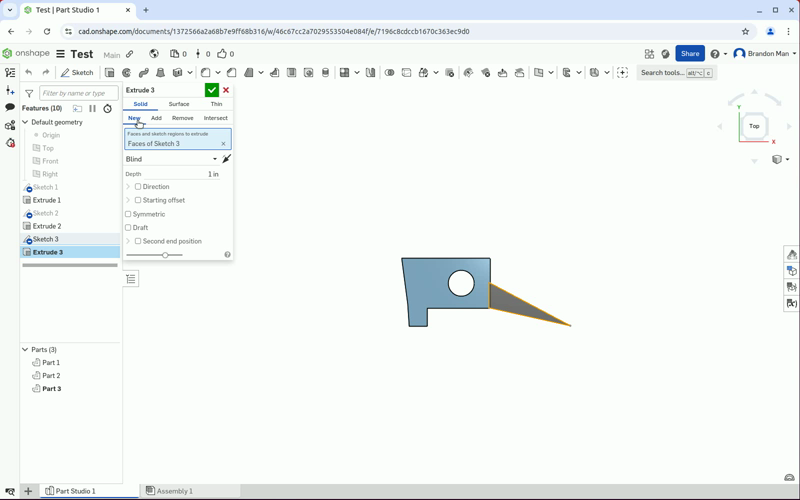
key(tab, 4)
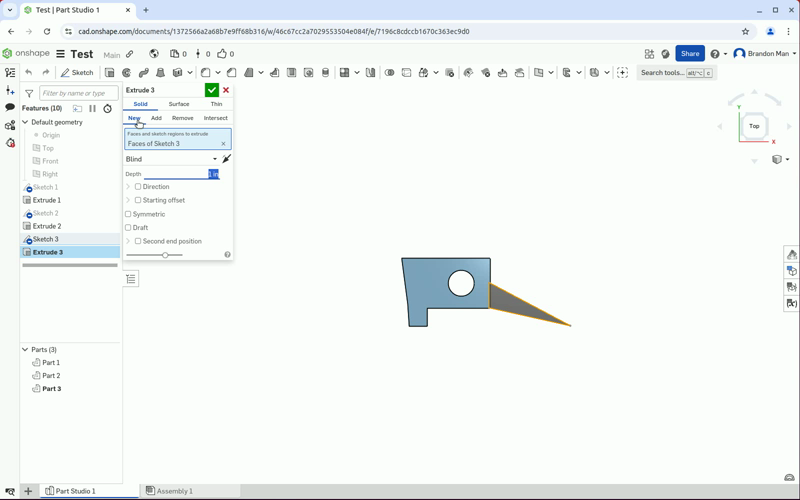
text(4.814)
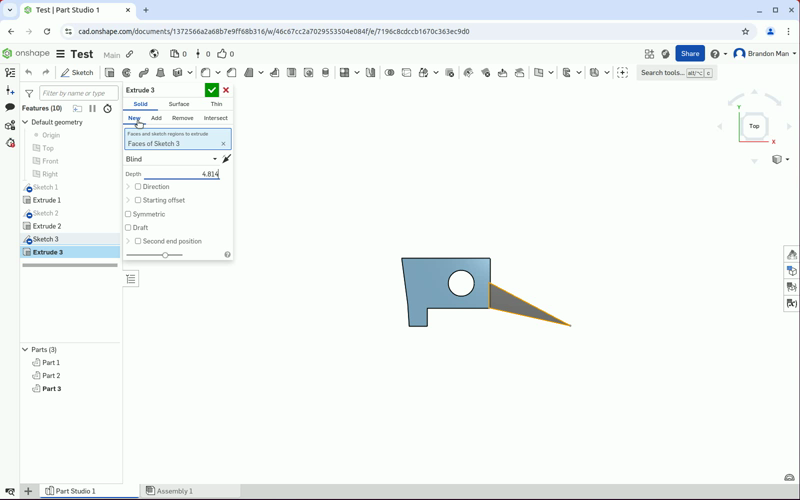
key(enter)
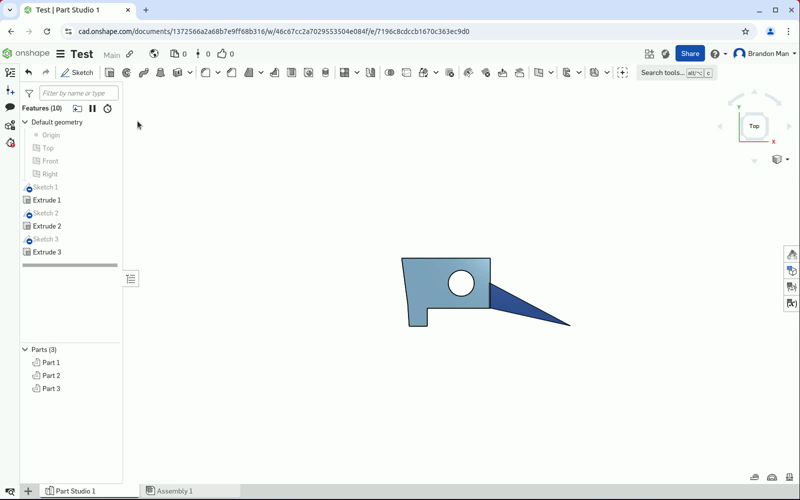
key(shift+h)
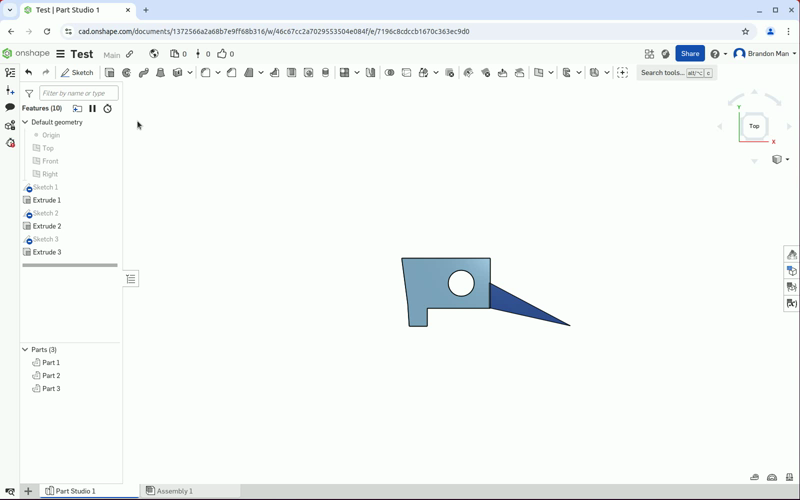
key(shift+h)
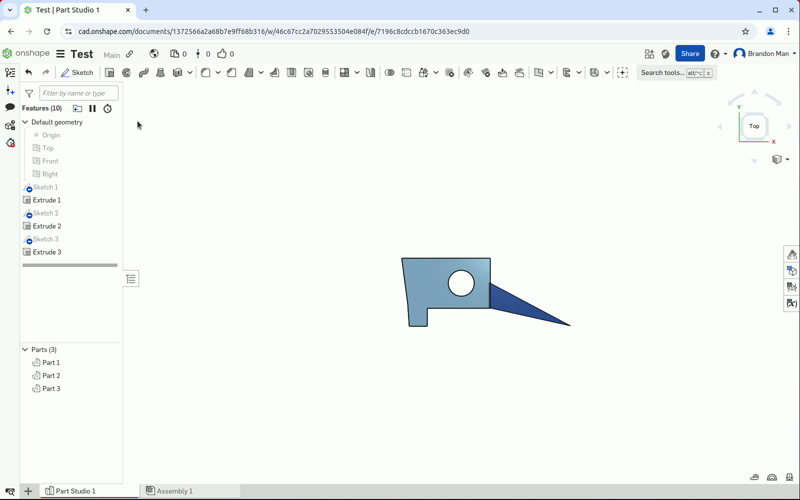
mouse_move(73, 189)
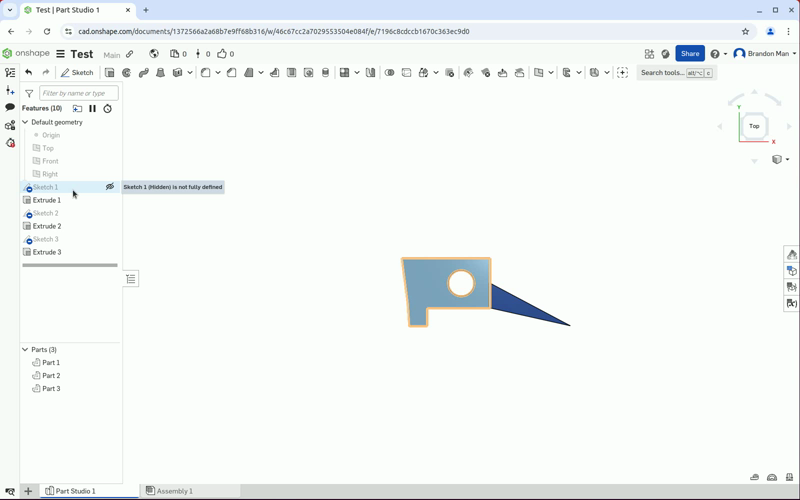
click(73, 189)
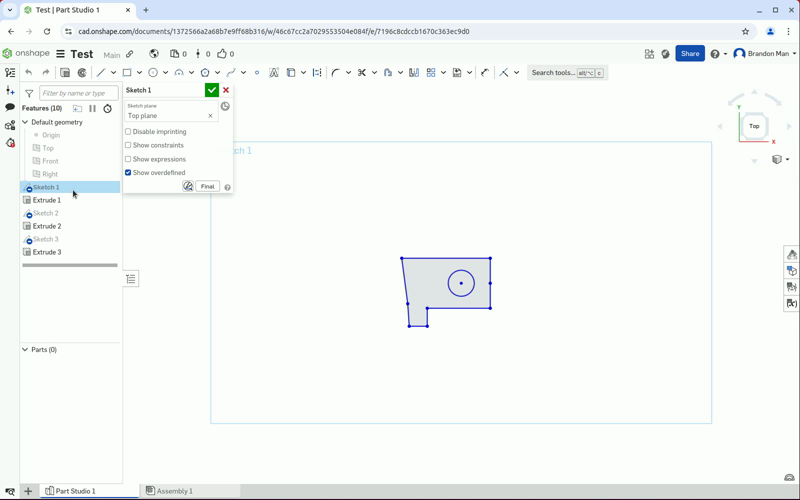
mouse_move(229, 92)
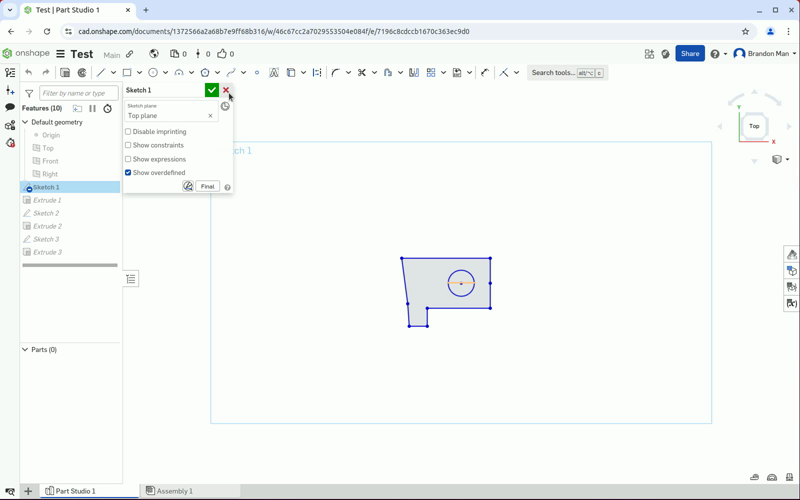
click(229, 92)
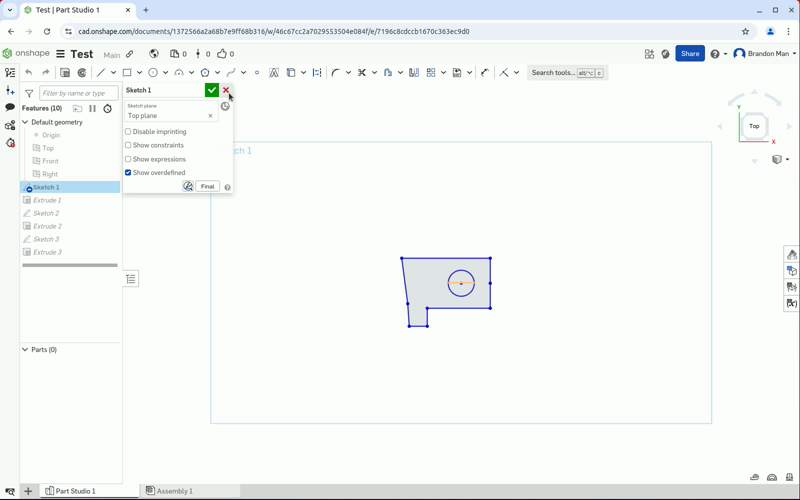
key(shift+s)
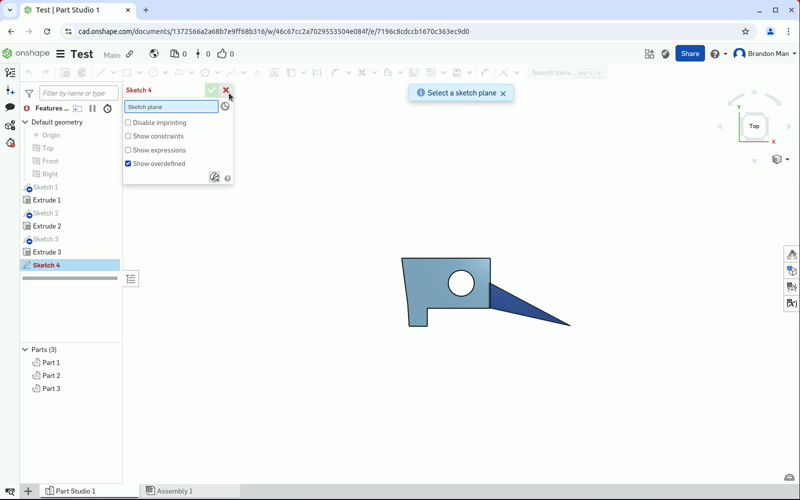
mouse_move(73, 150)
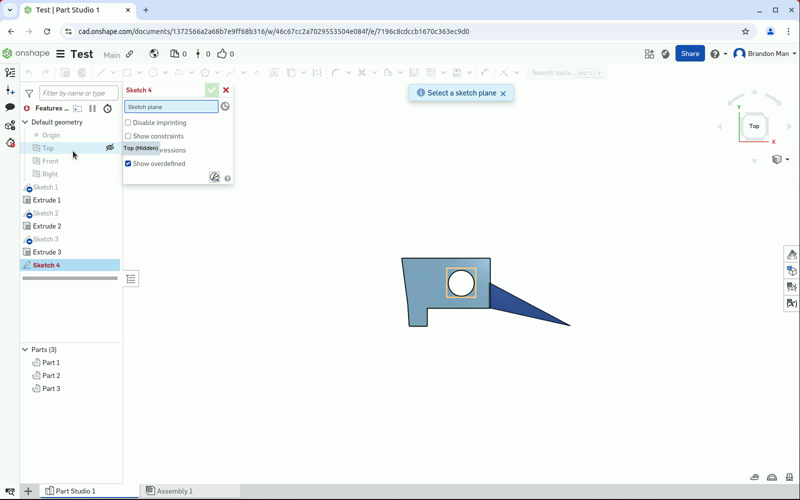
click(73, 150)
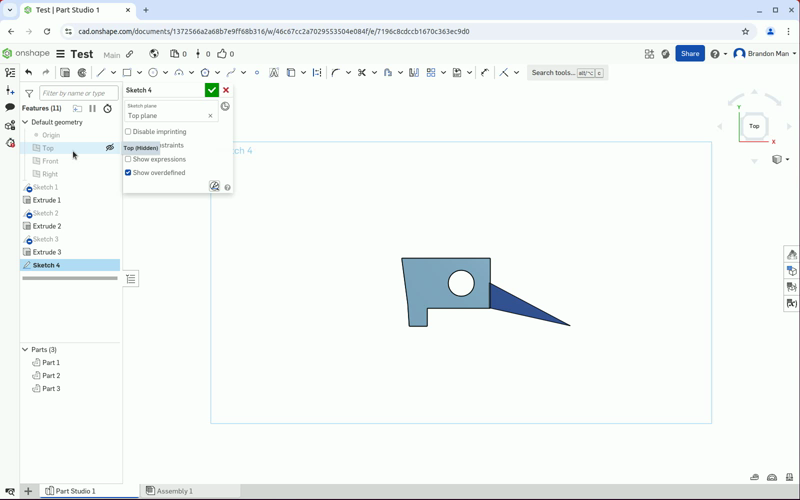
mouse_move(73, 352)
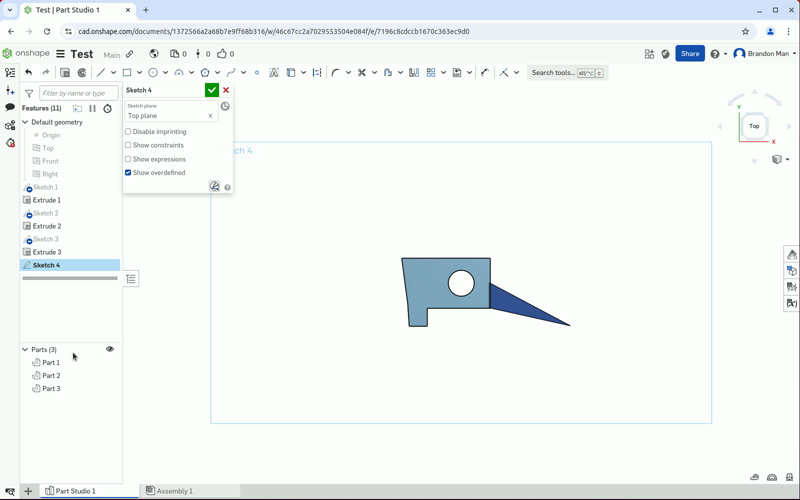
key(y)
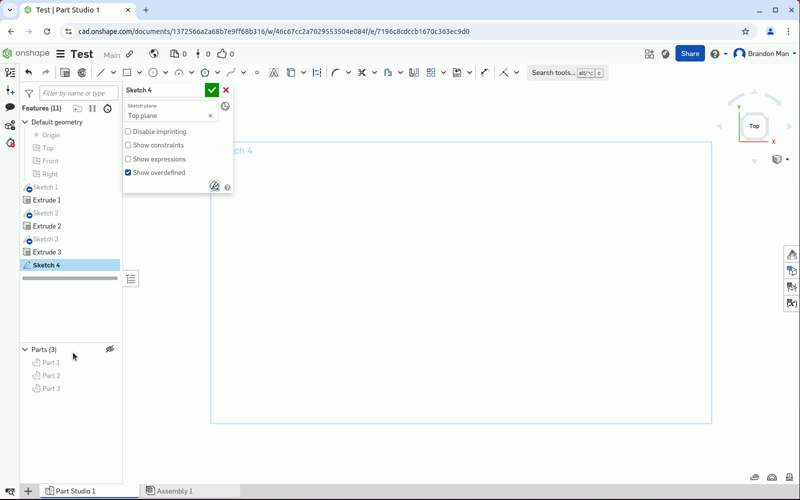
key(l)
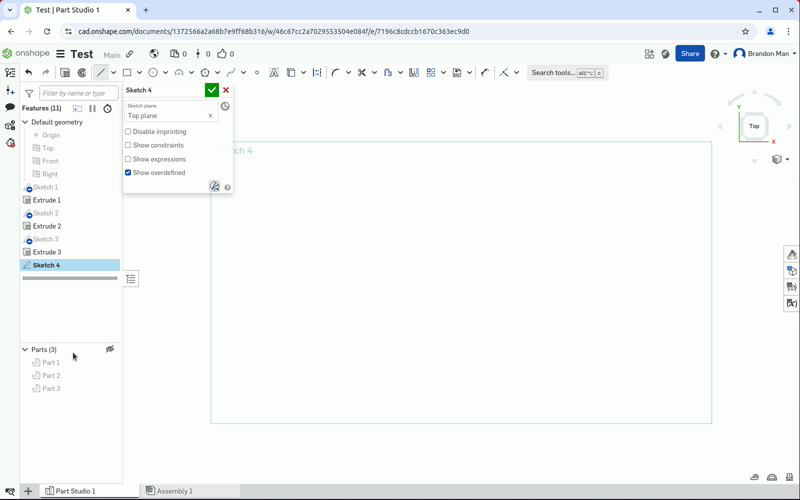
key_down(shift)
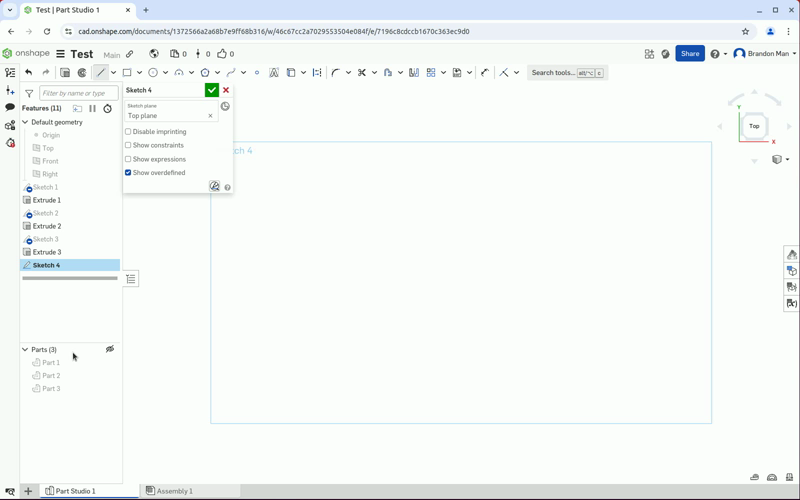
mouse_move(392, 305)
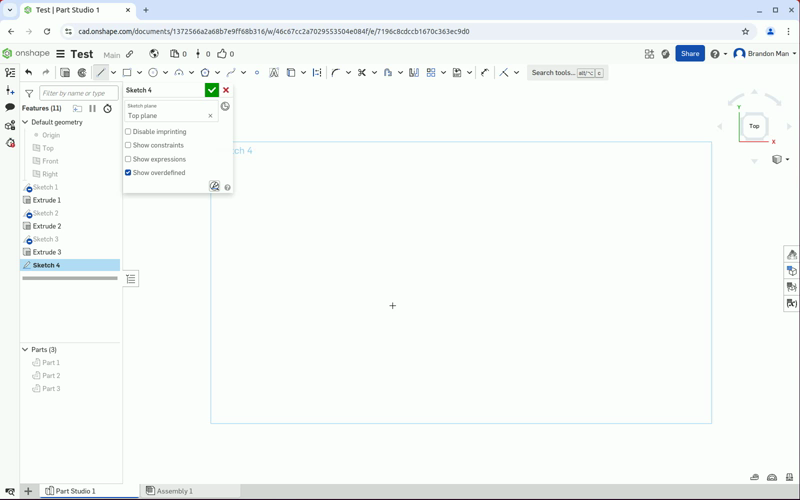
click(392, 305)
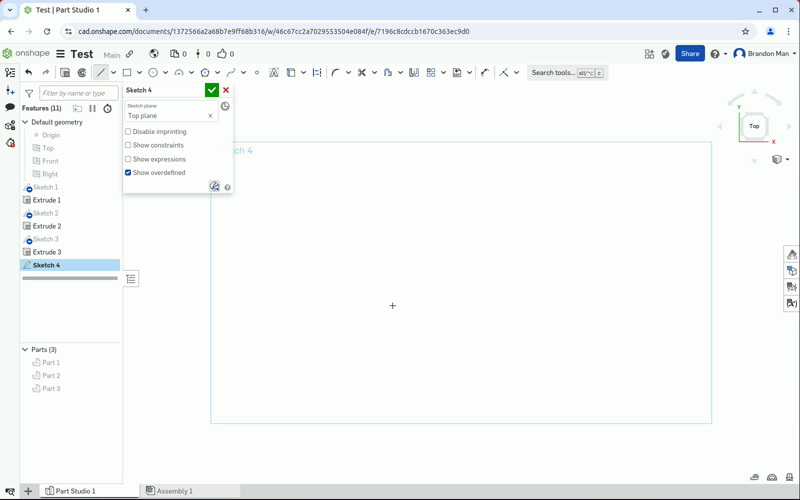
key_up(shift)
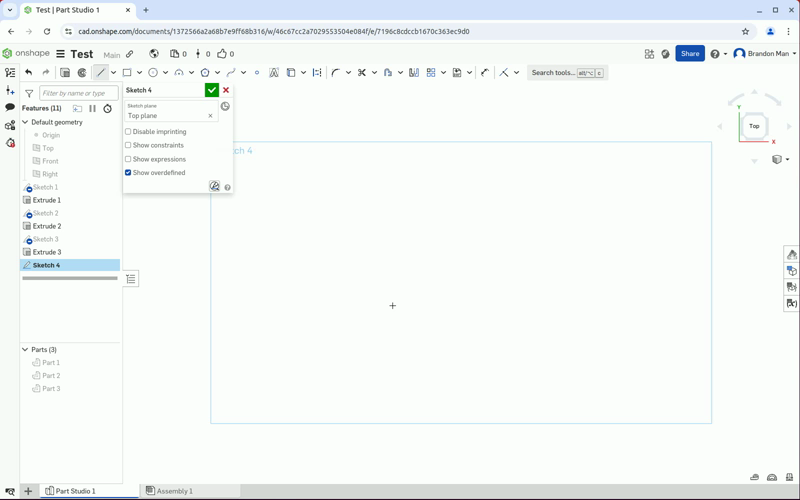
key_down(shift)
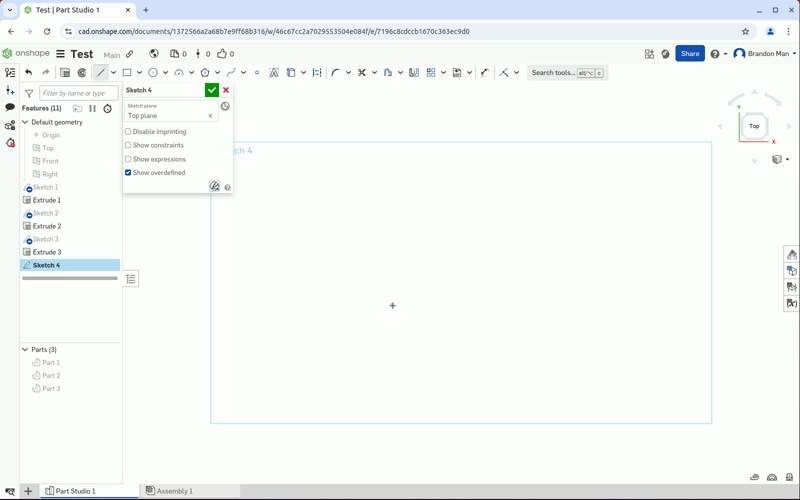
mouse_move(422, 305)
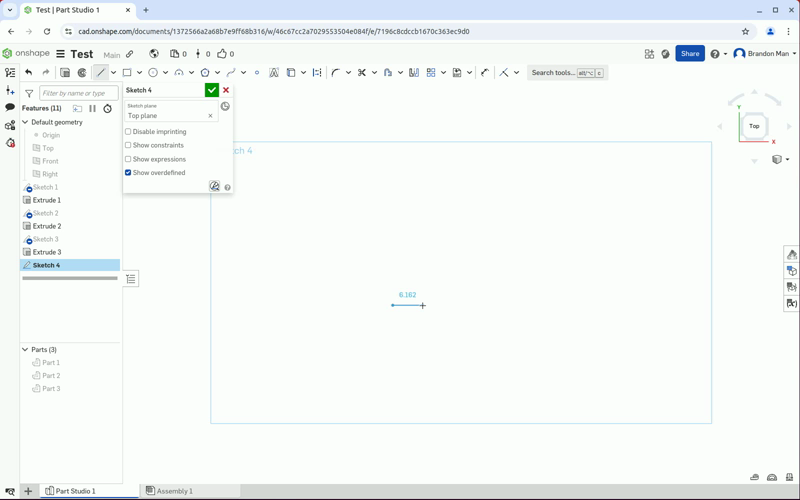
mouse_move(411, 327)
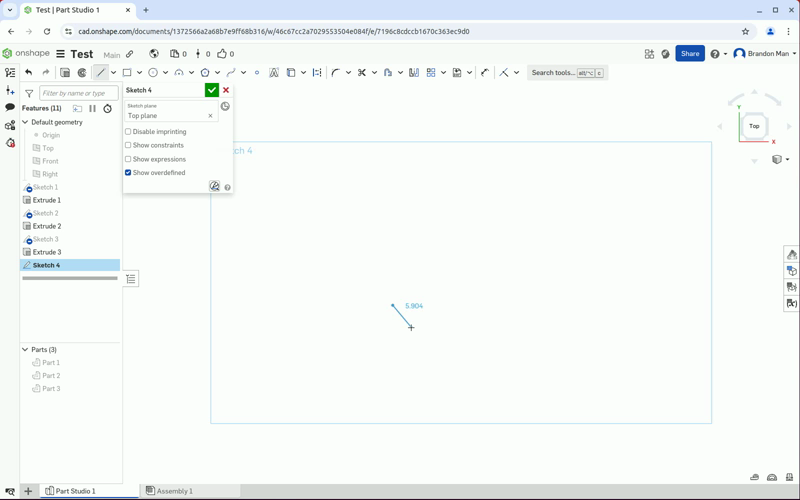
click(411, 327)
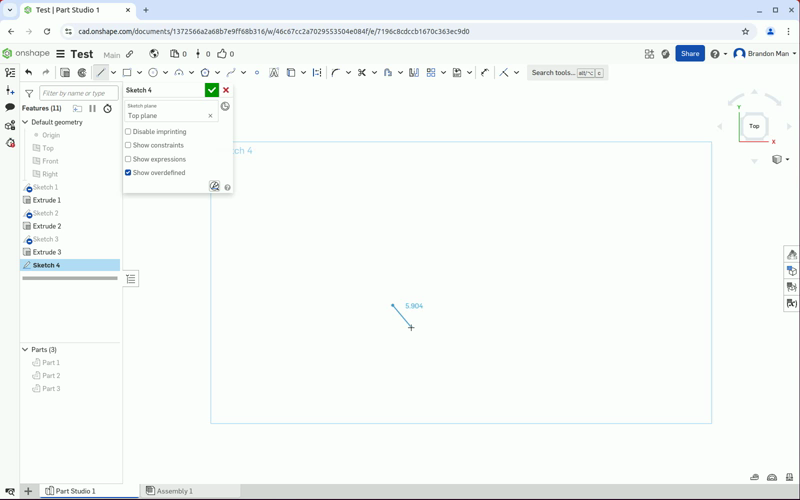
key_up(shift)
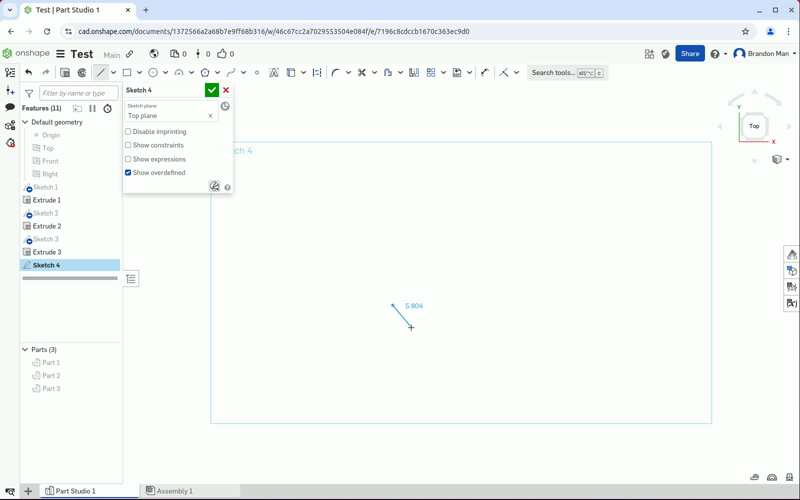
key_down(shift)
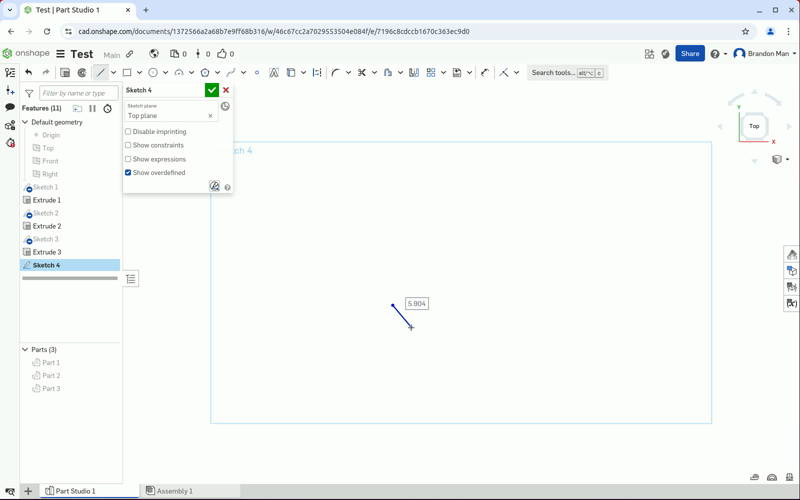
mouse_move(441, 327)
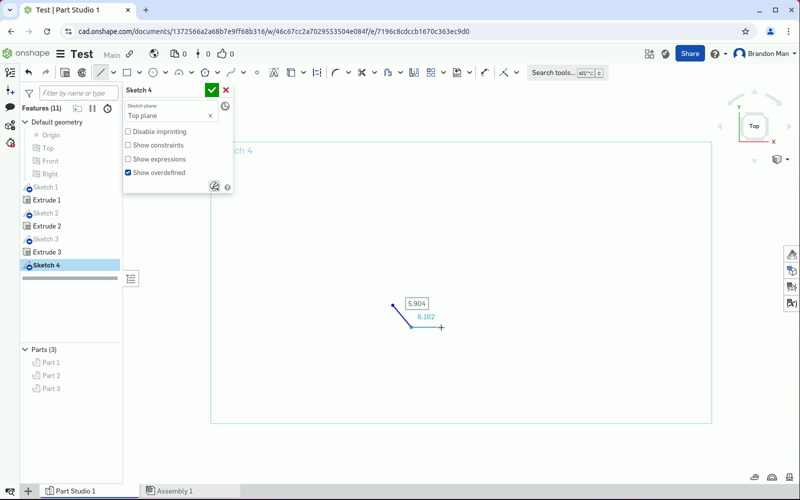
mouse_move(408, 303)
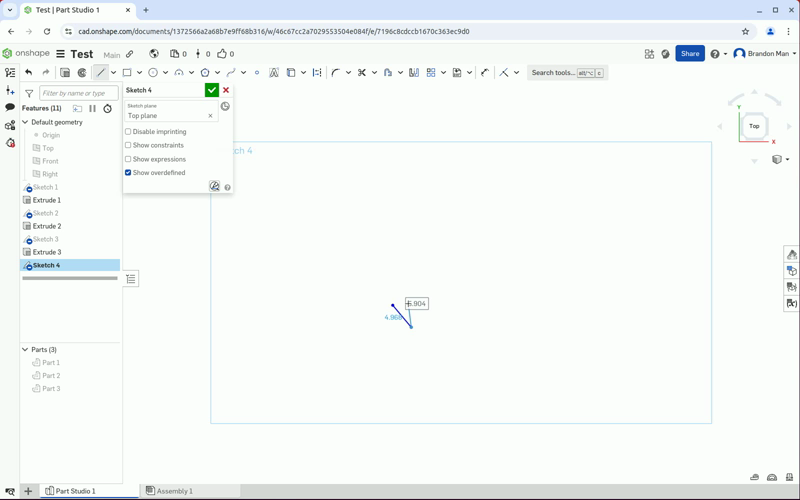
click(408, 303)
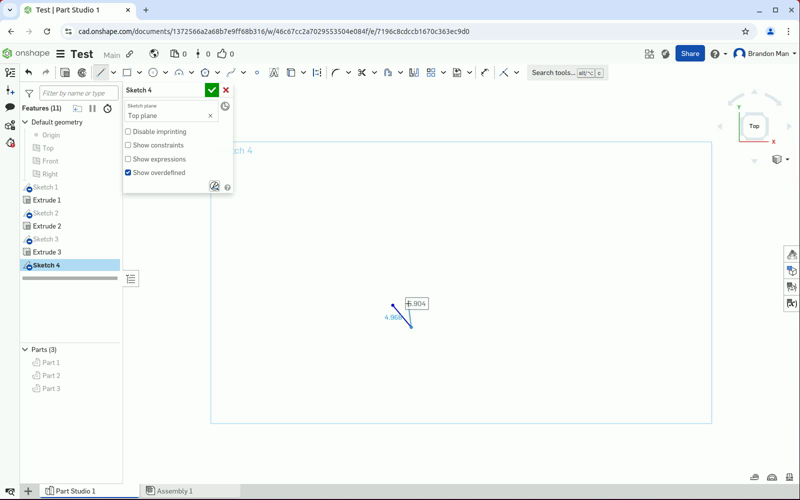
key_up(shift)
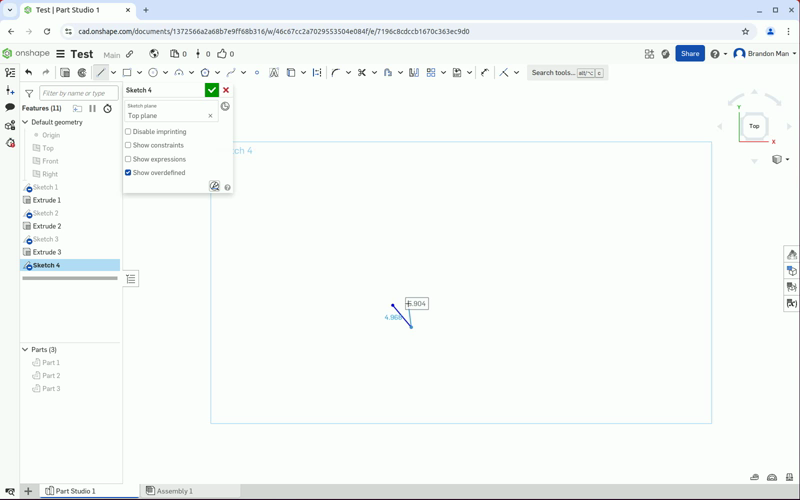
mouse_move(438, 303)
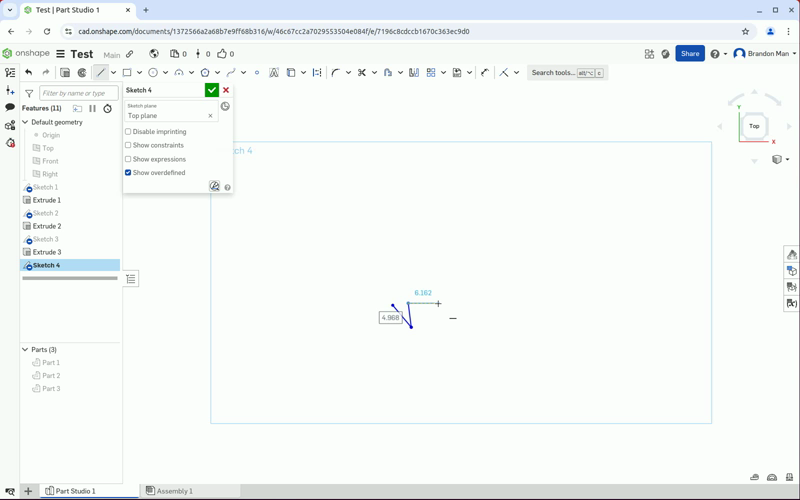
key_down(shift)
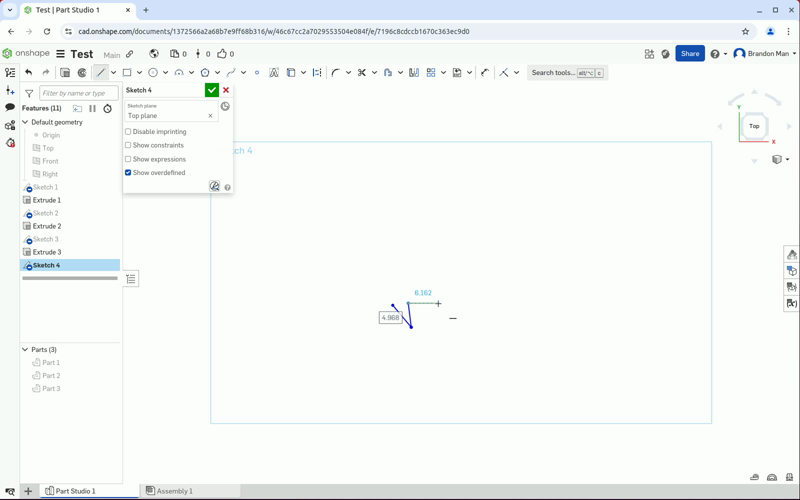
mouse_move(392, 305)
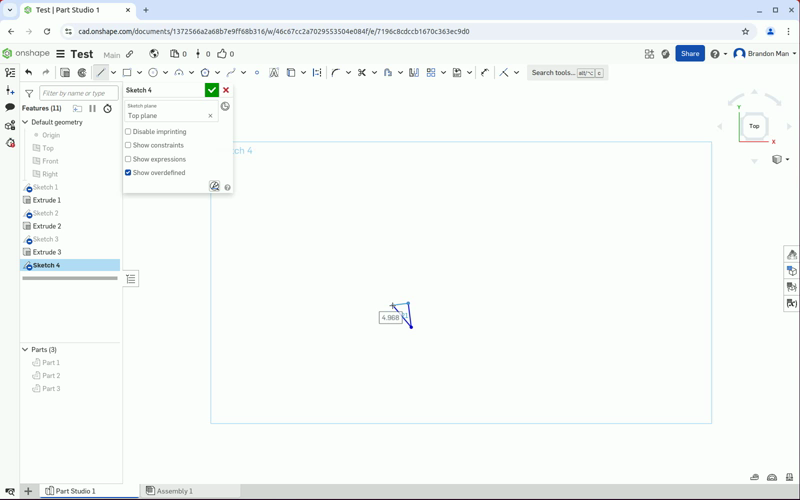
key_up(shift)
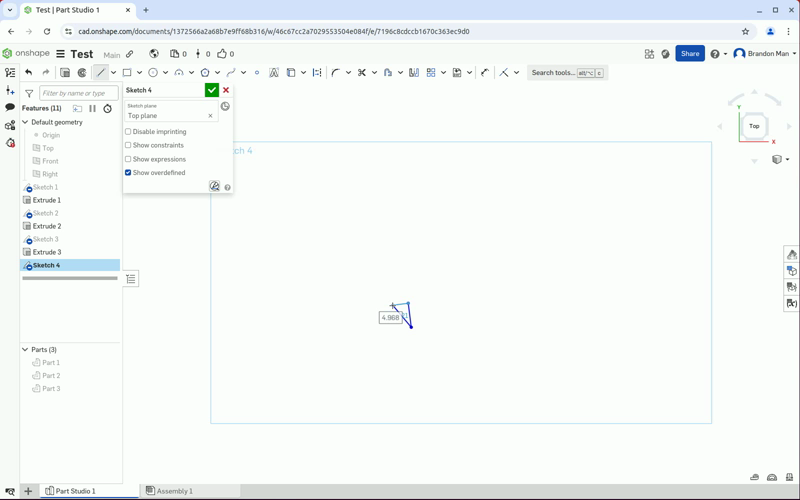
click(392, 305)
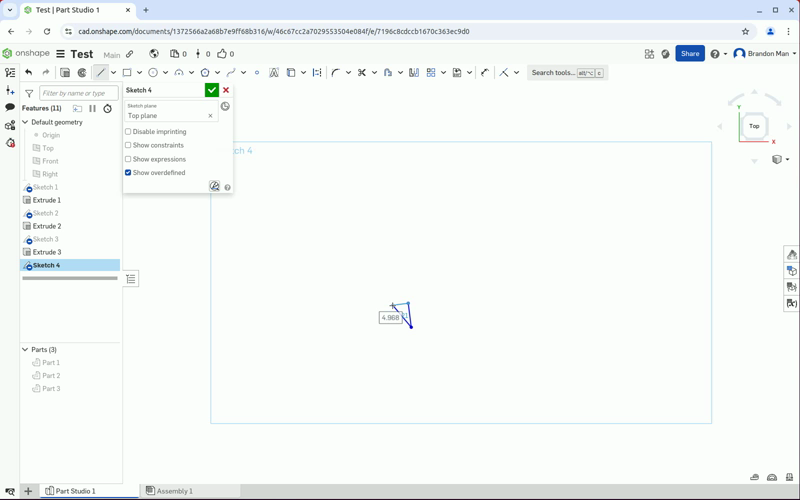
key(esc)
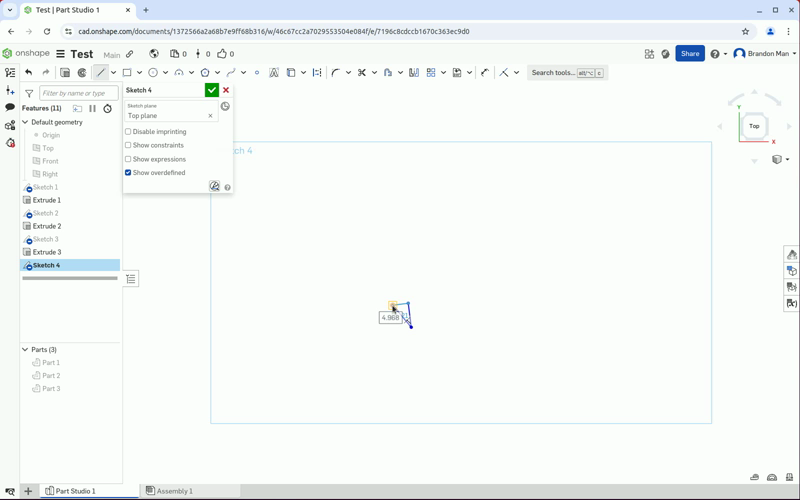
mouse_move(395, 305)
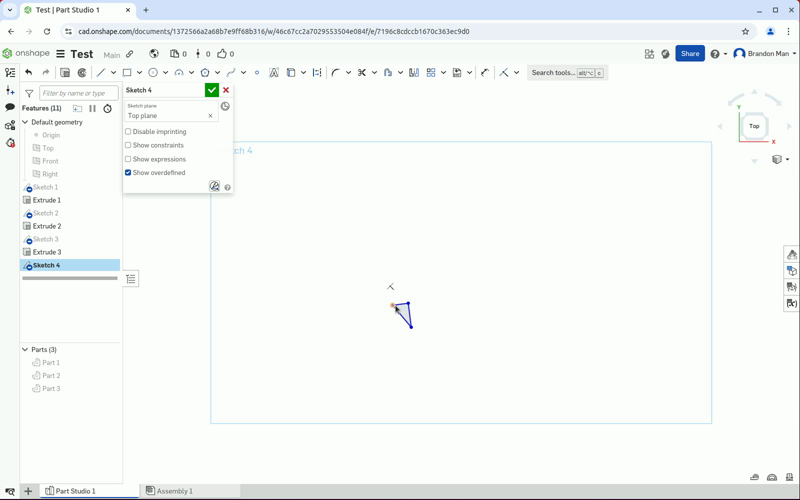
scroll(6)
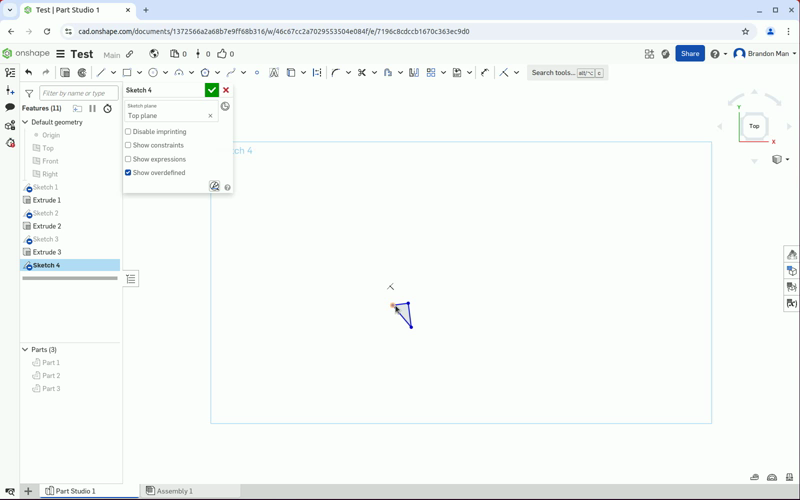
scroll(6)
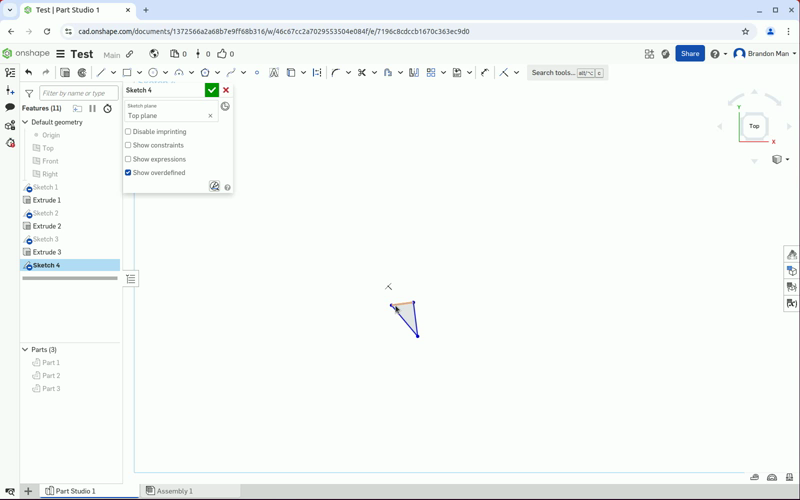
scroll(6)
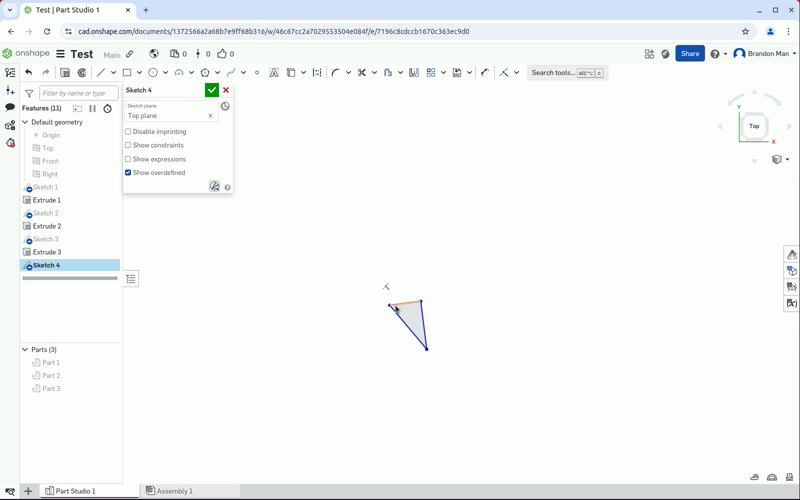
scroll(6)
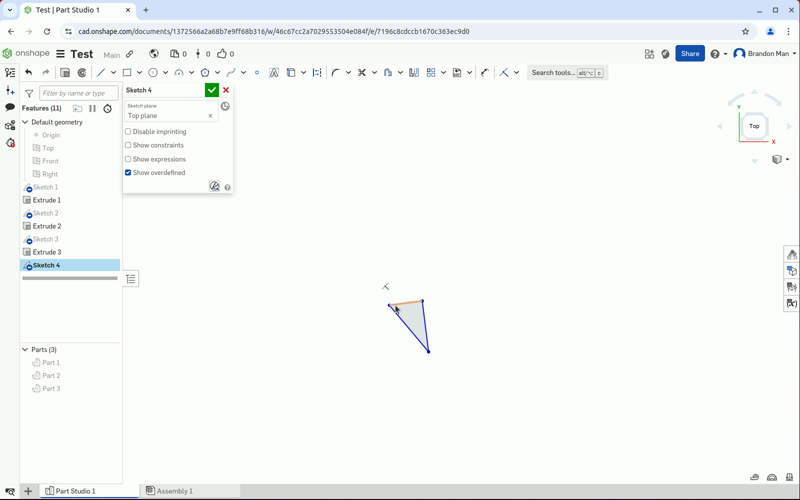
scroll(6)
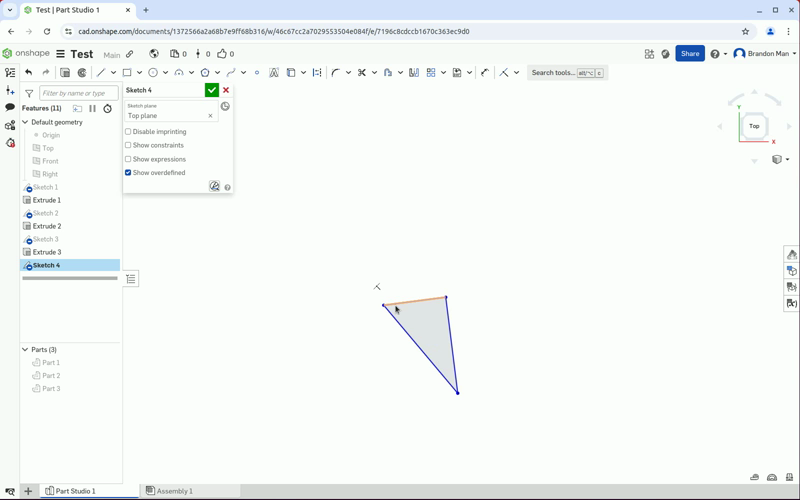
scroll(6)
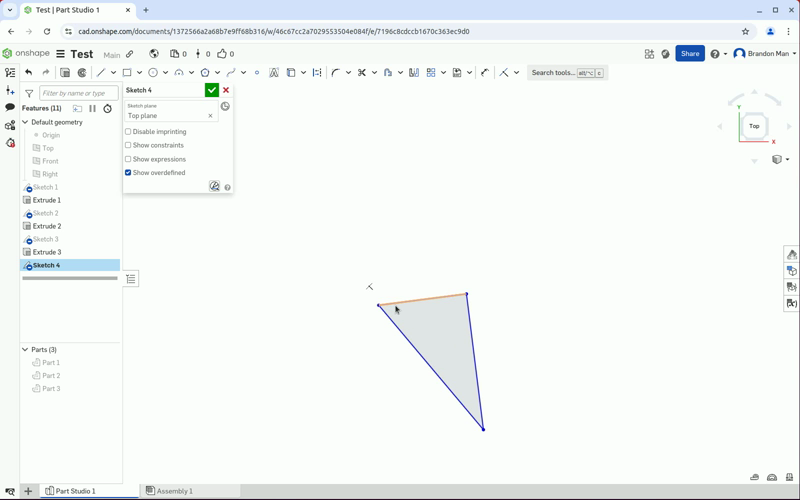
scroll(6)
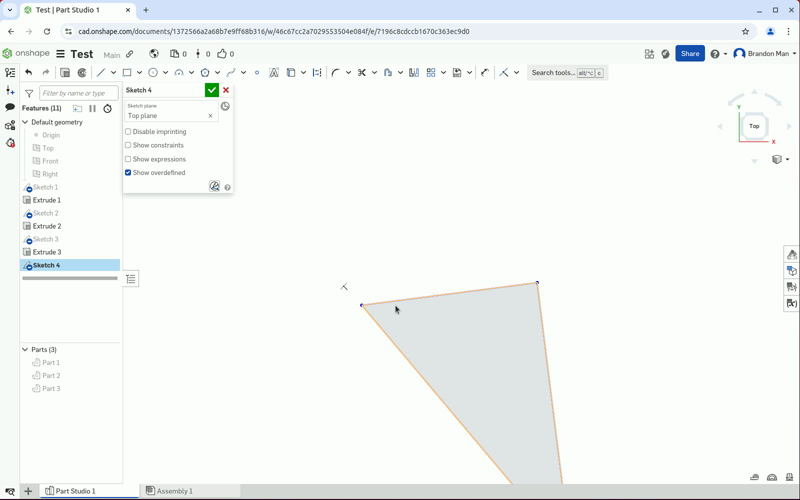
click(395, 305)
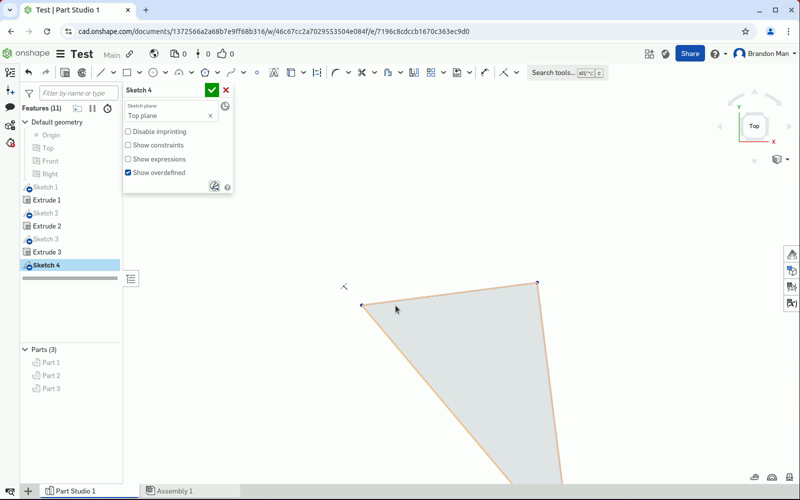
scroll(-6)
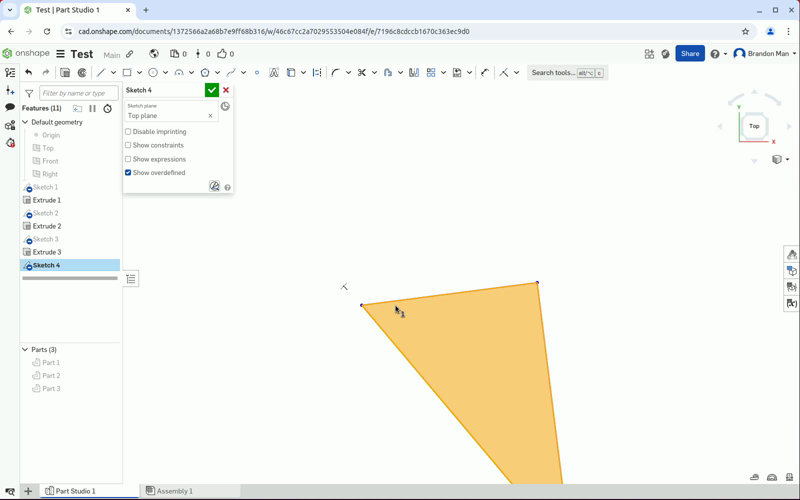
scroll(-6)
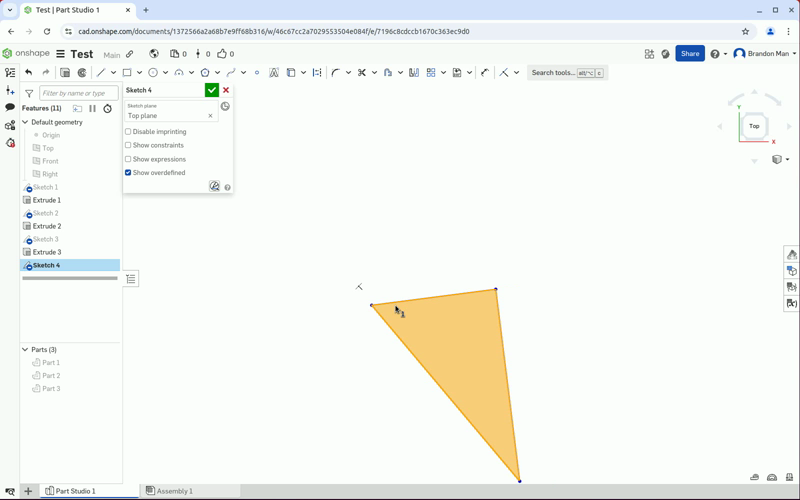
scroll(-6)
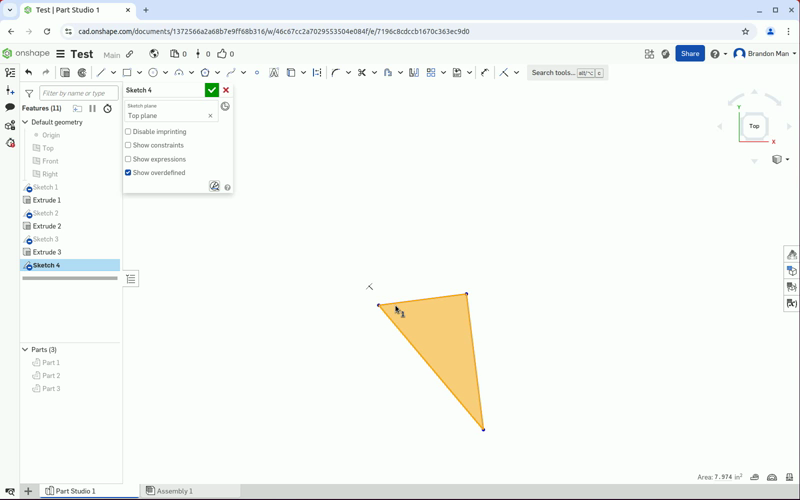
scroll(-6)
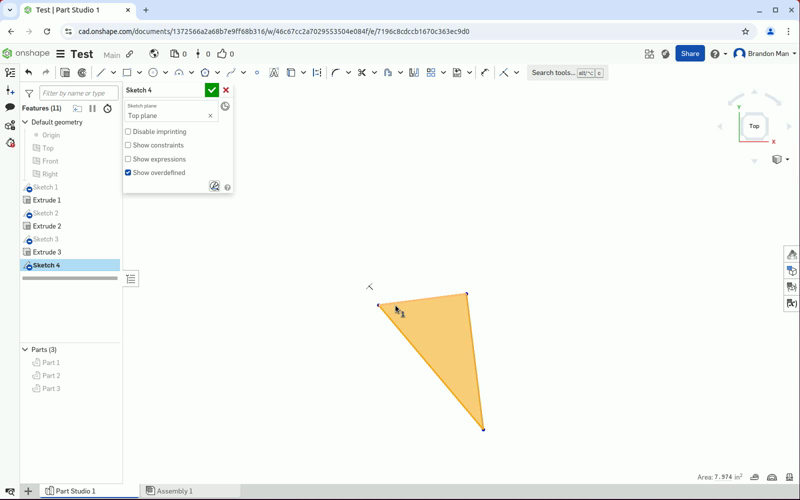
scroll(-6)
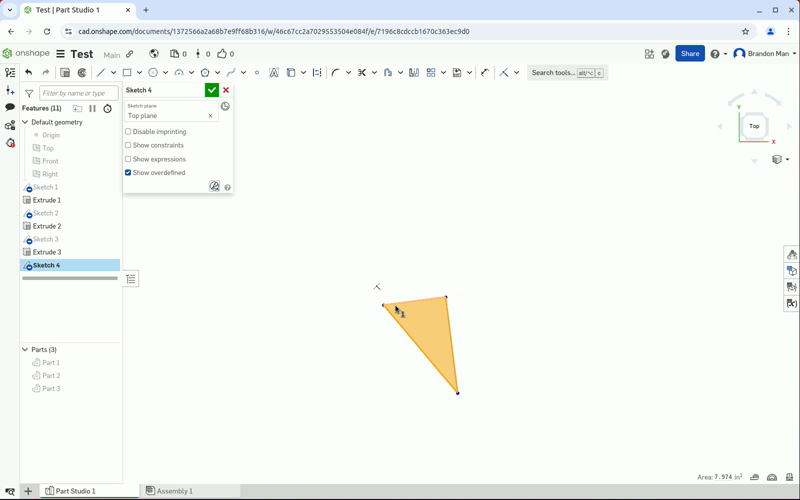
scroll(-6)
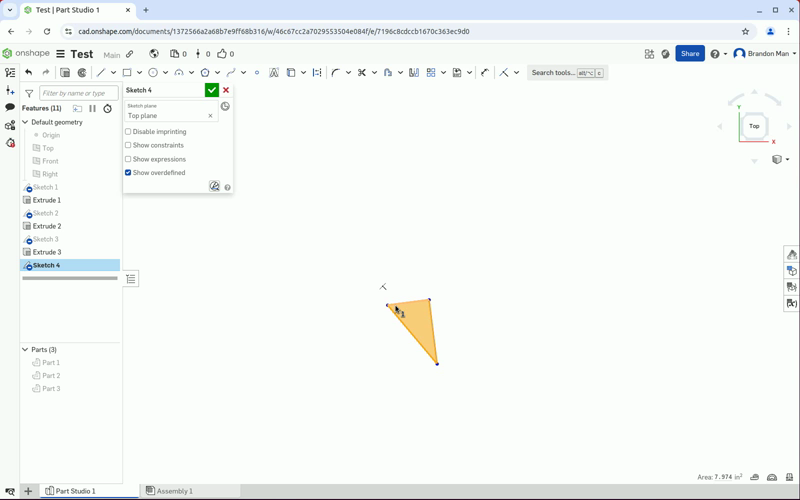
scroll(-6)
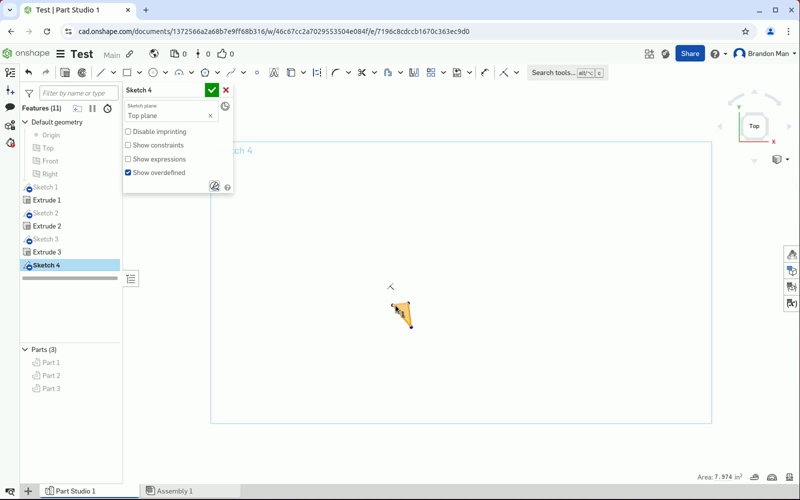
mouse_move(73, 352)
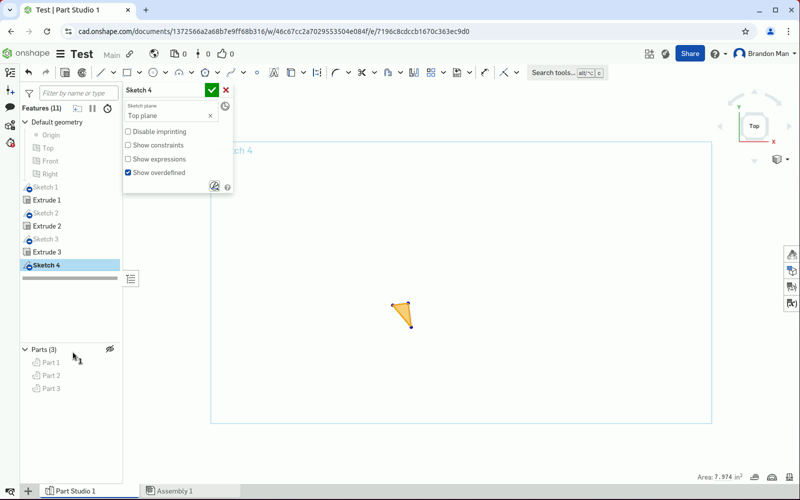
key(shift+y)
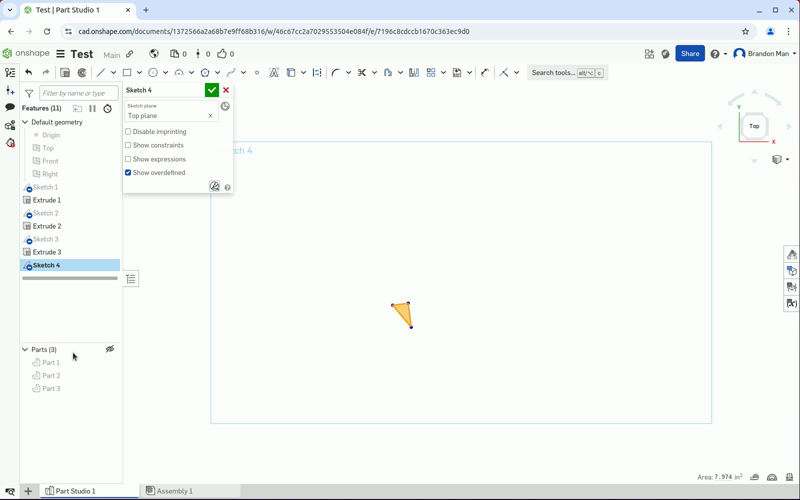
key(shift+e)
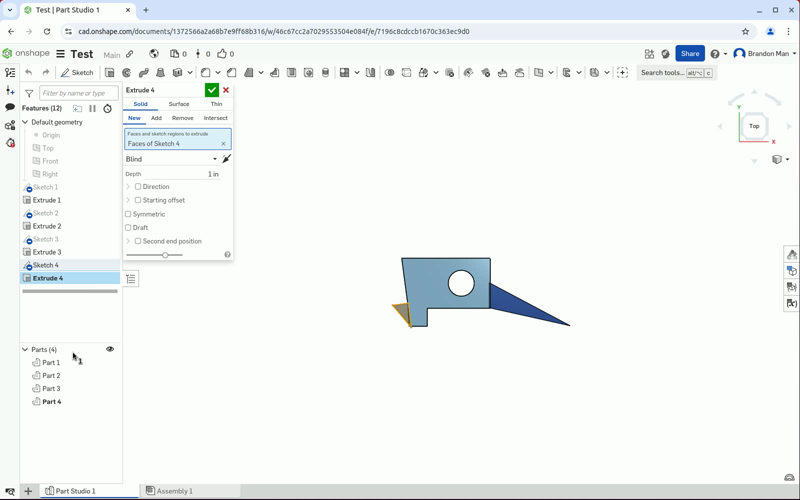
mouse_move(143, 106)
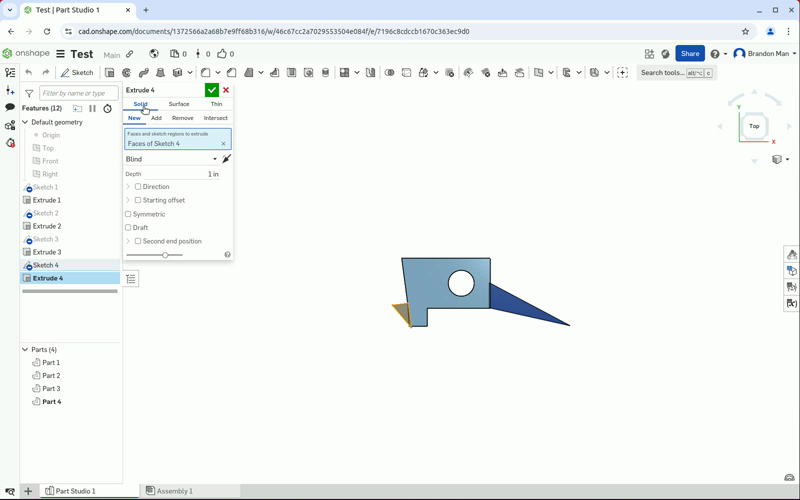
click(143, 106)
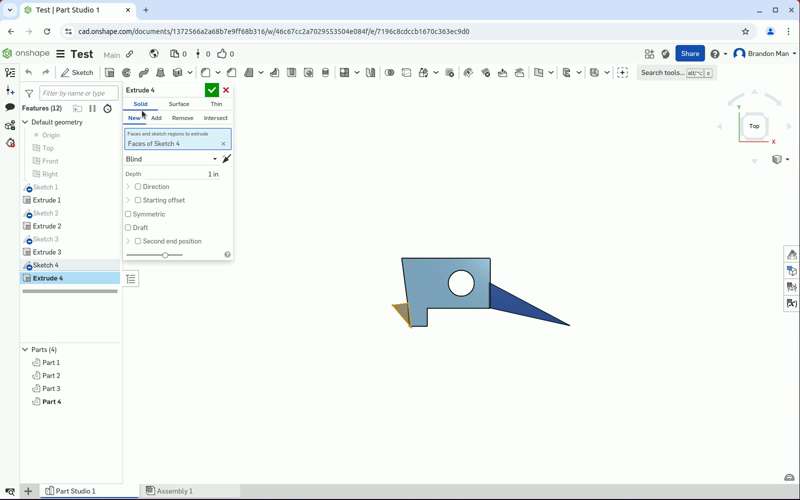
mouse_move(137, 120)
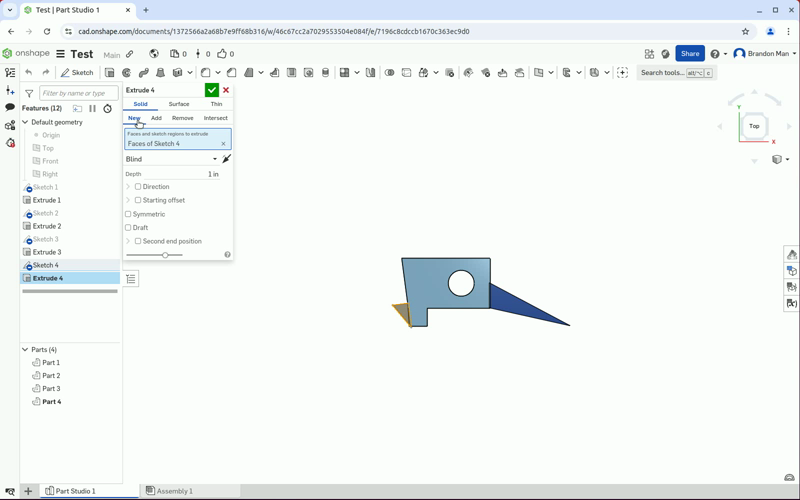
click(137, 120)
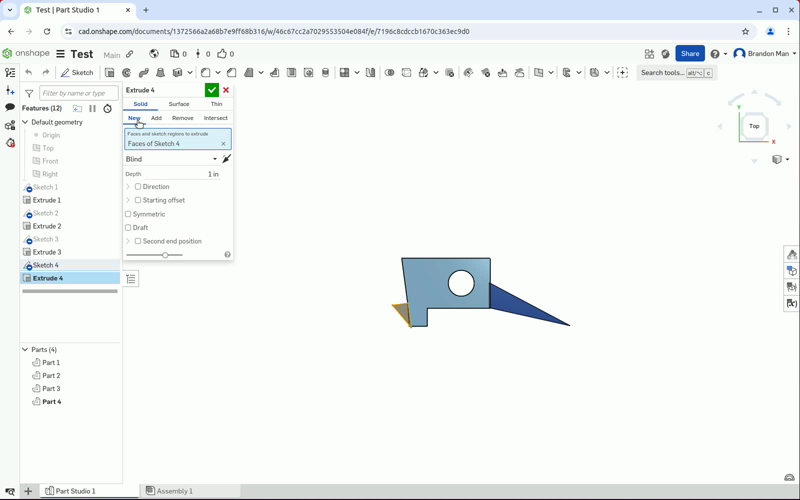
key(tab, 4)
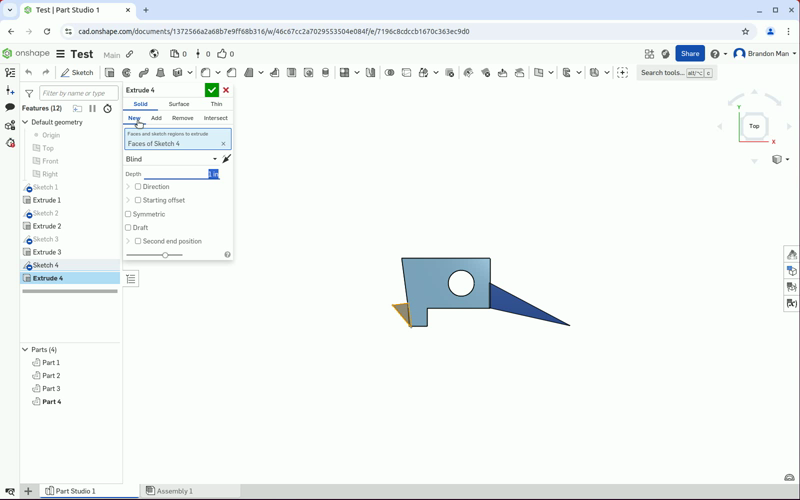
text(4.814)
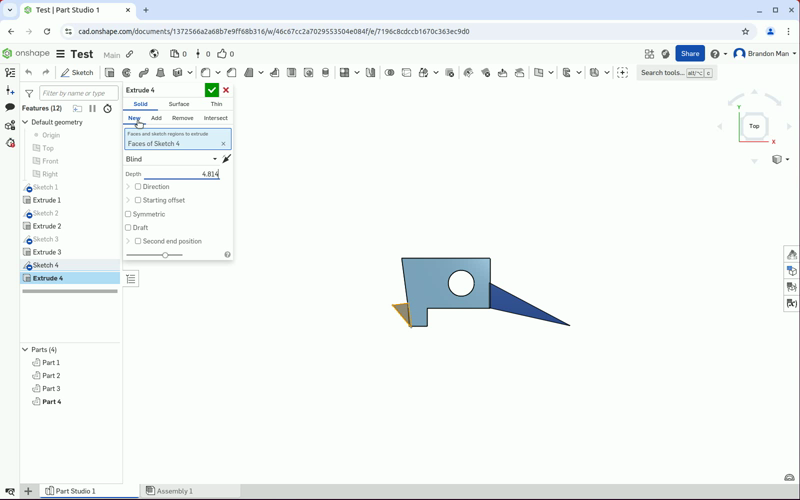
key(enter)
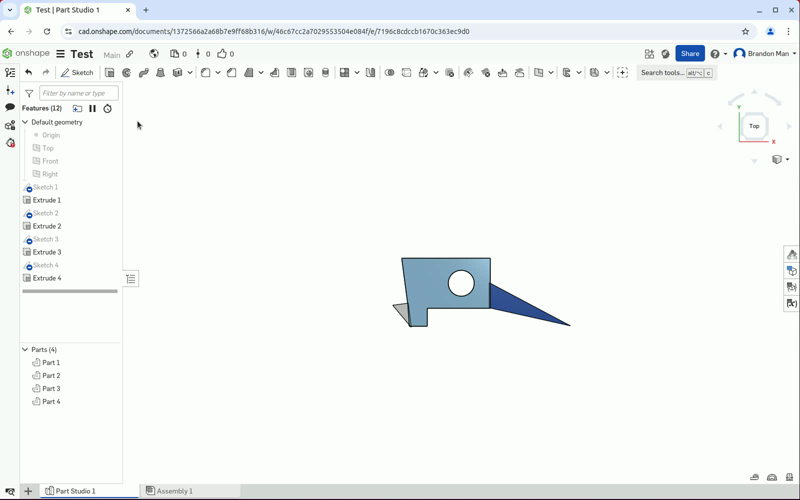
key(shift+h)
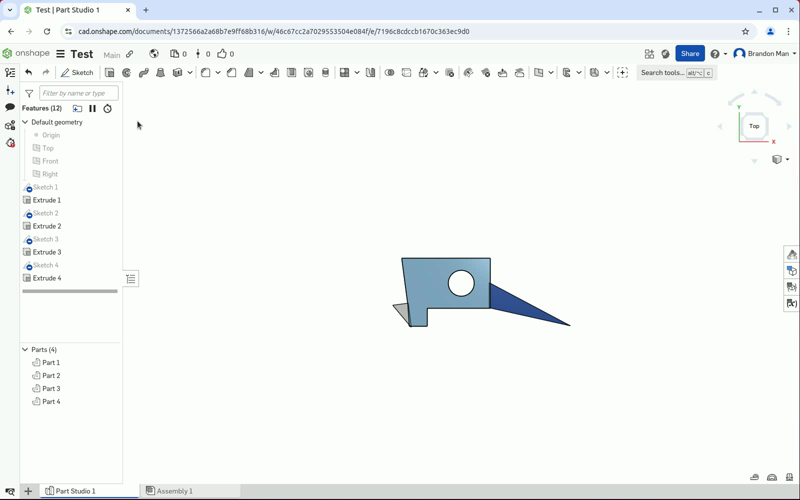
key(shift+h)
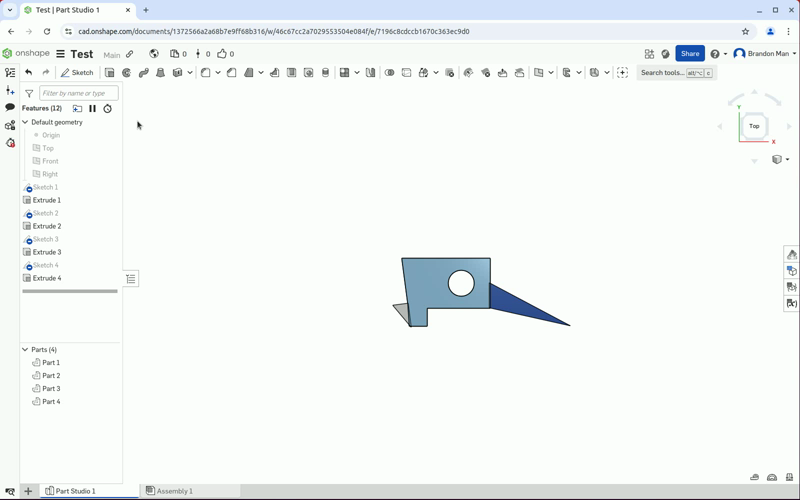
mouse_move(73, 189)
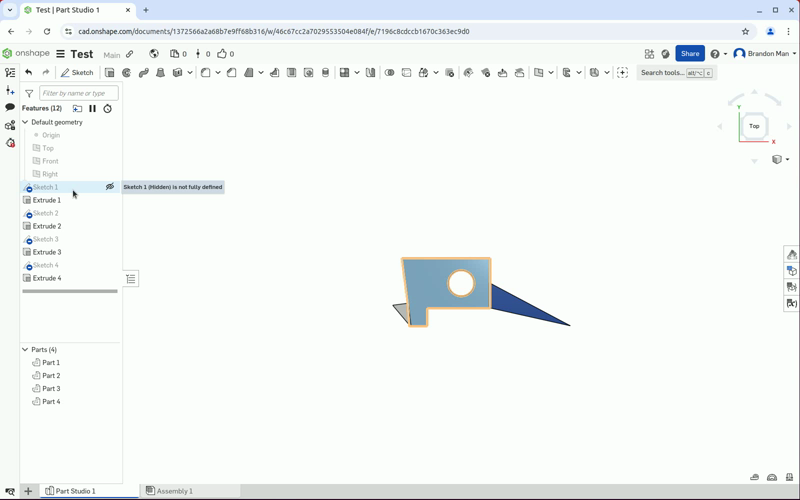
click(73, 189)
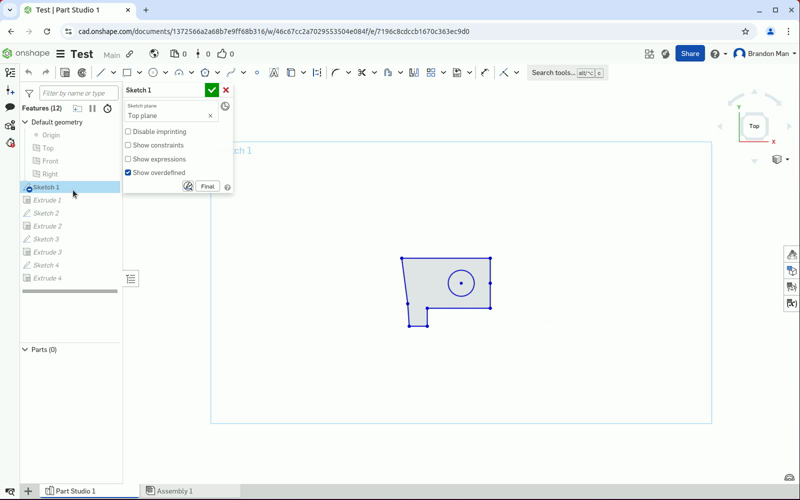
mouse_move(229, 92)
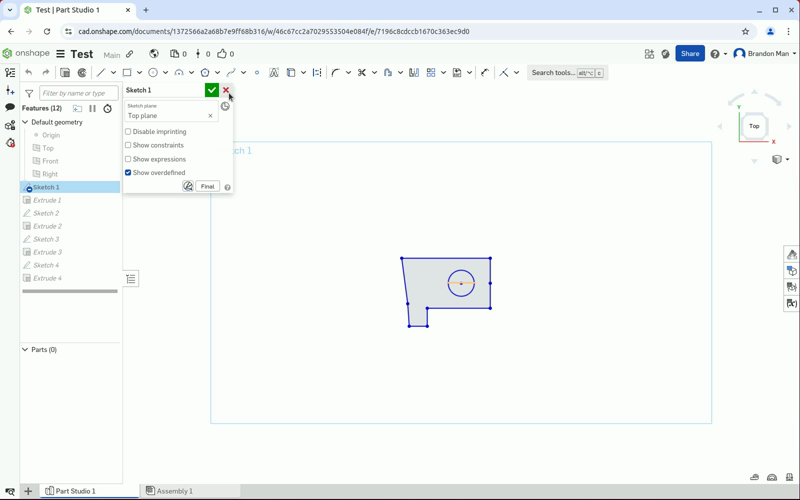
click(229, 92)
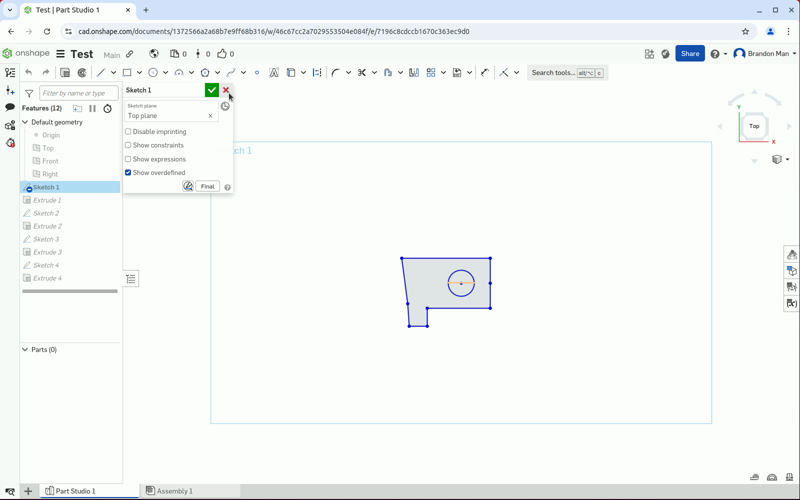
key(shift+s)
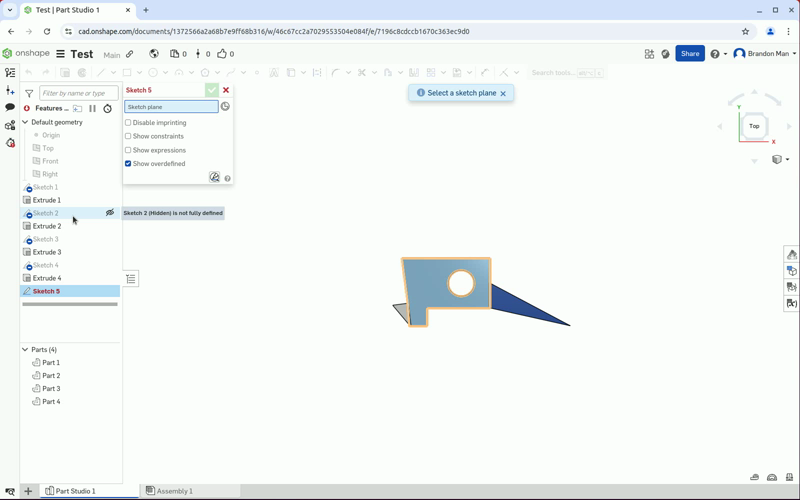
scroll(3)
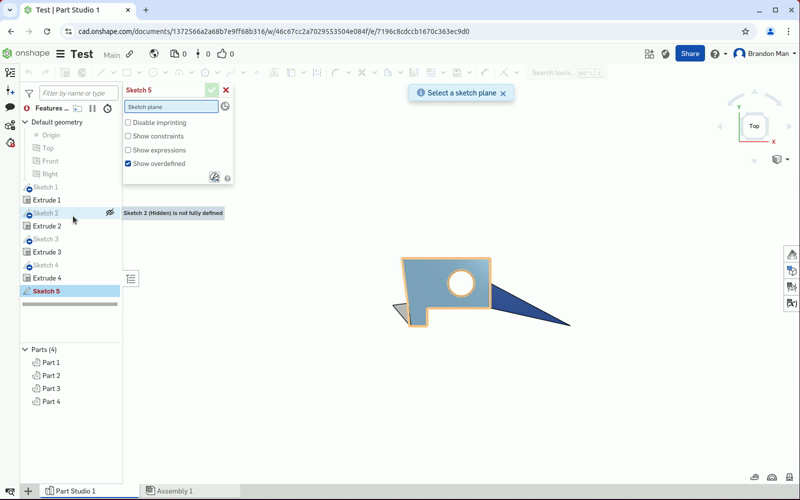
mouse_move(73, 150)
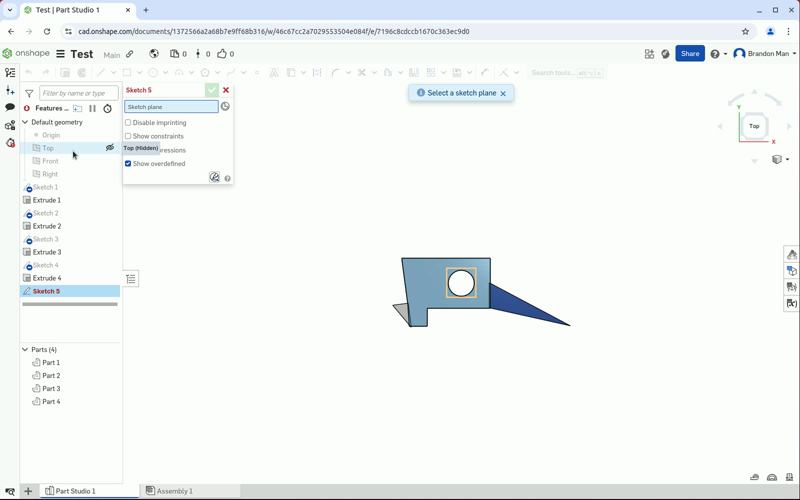
click(73, 150)
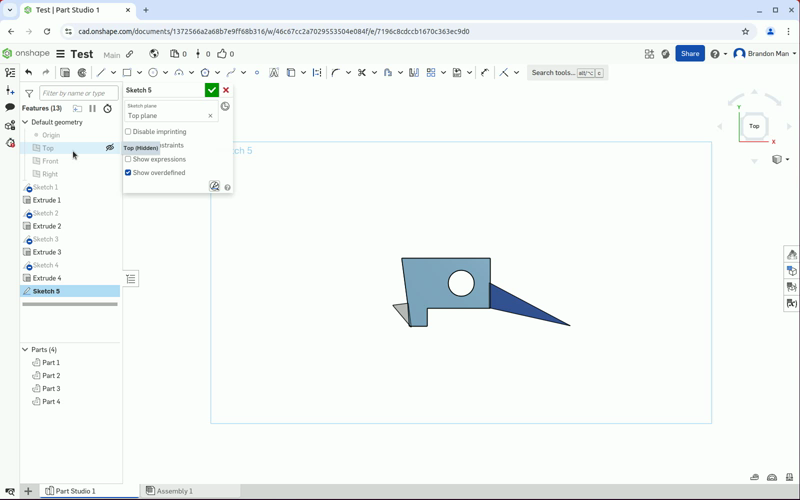
mouse_move(73, 352)
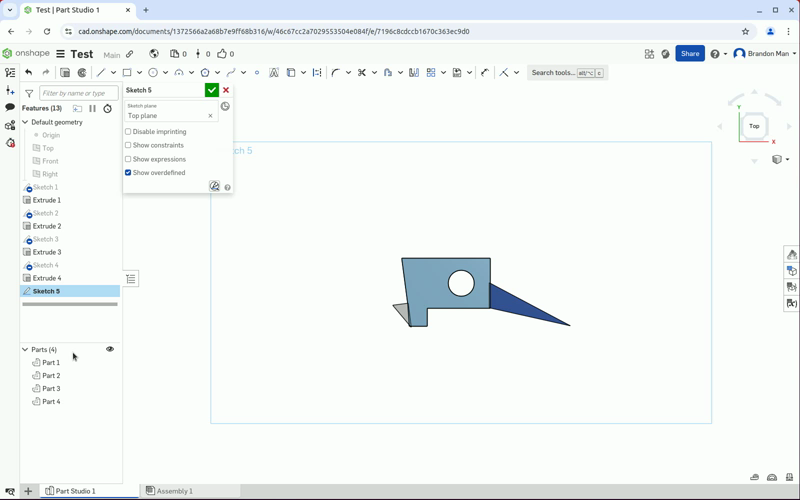
key(y)
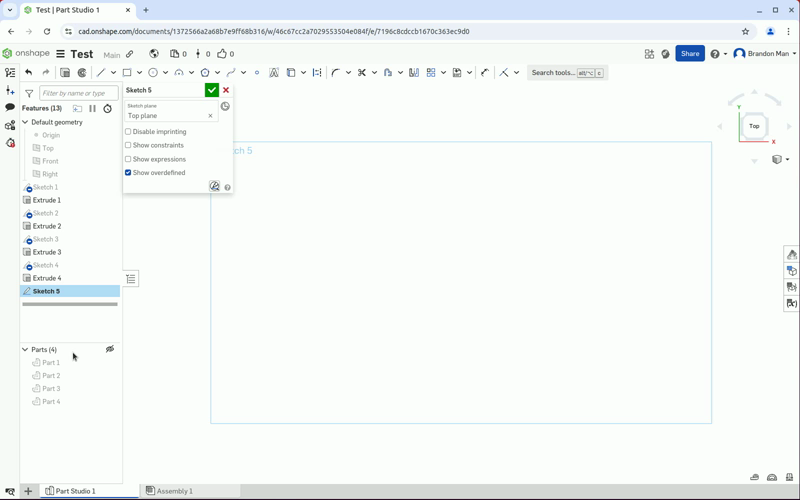
key(c)
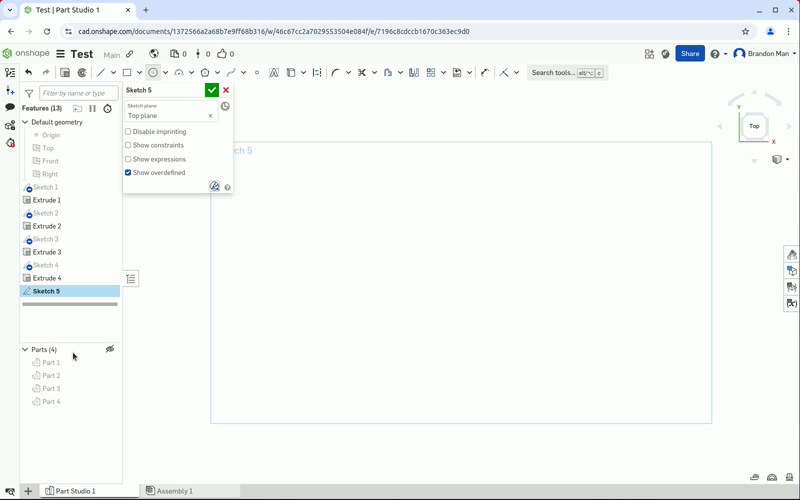
key_down(shift)
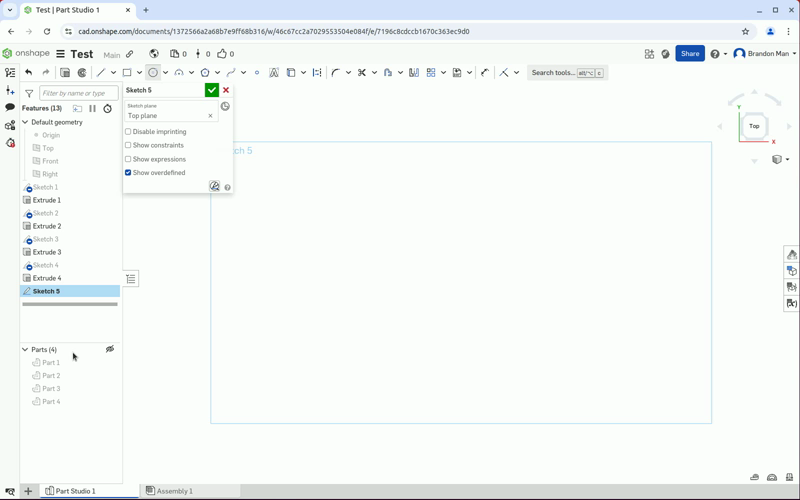
mouse_move(562, 258)
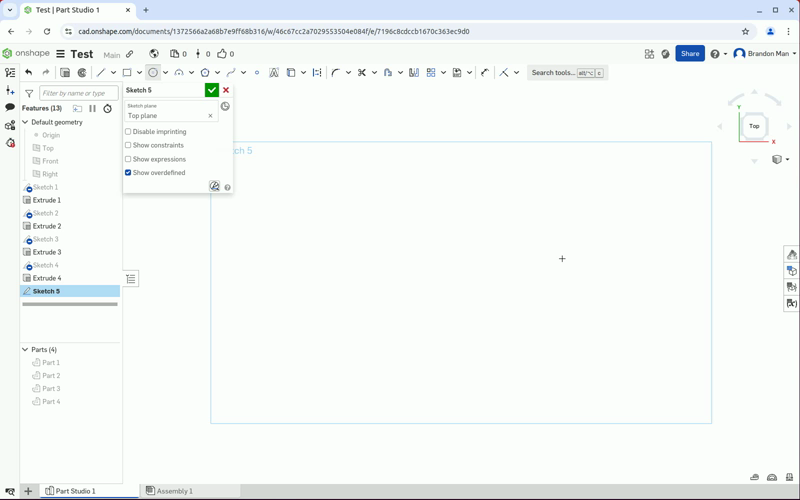
click(562, 258)
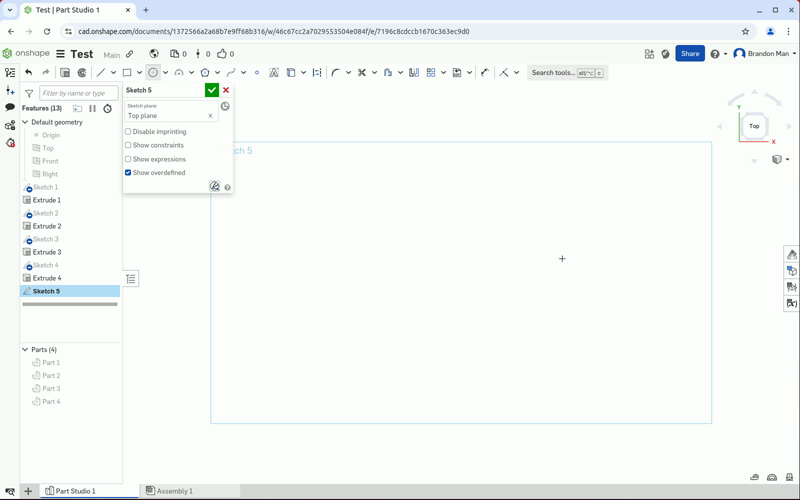
key_up(shift)
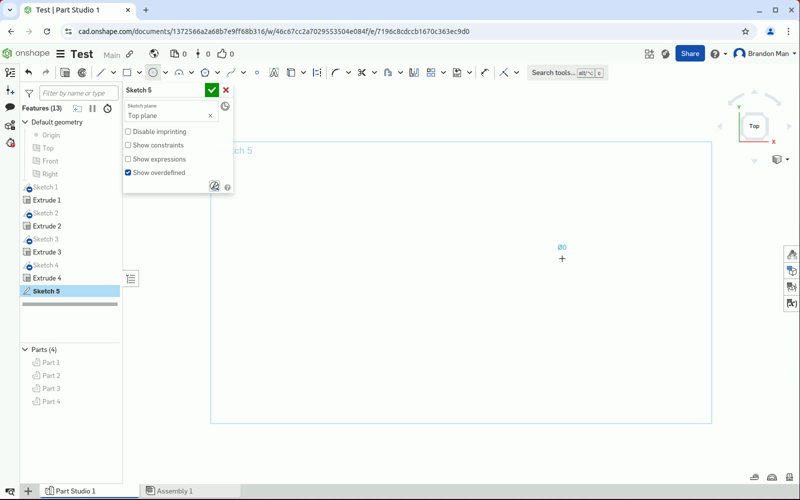
mouse_move(574, 258)
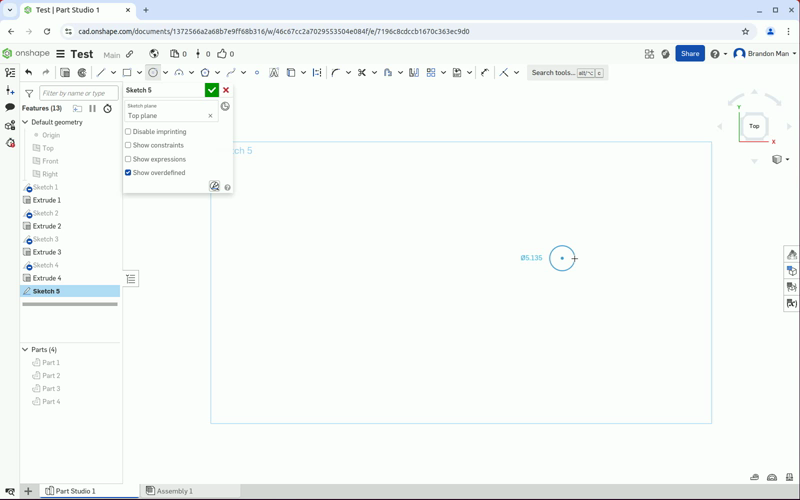
click(574, 258)
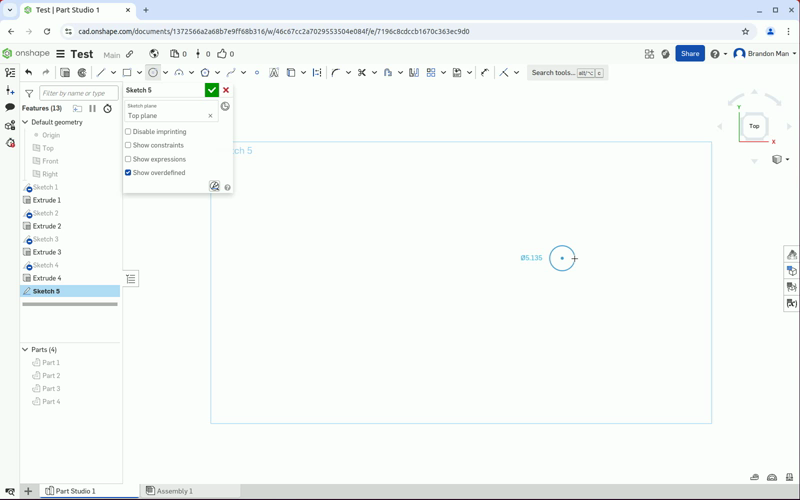
key(esc)
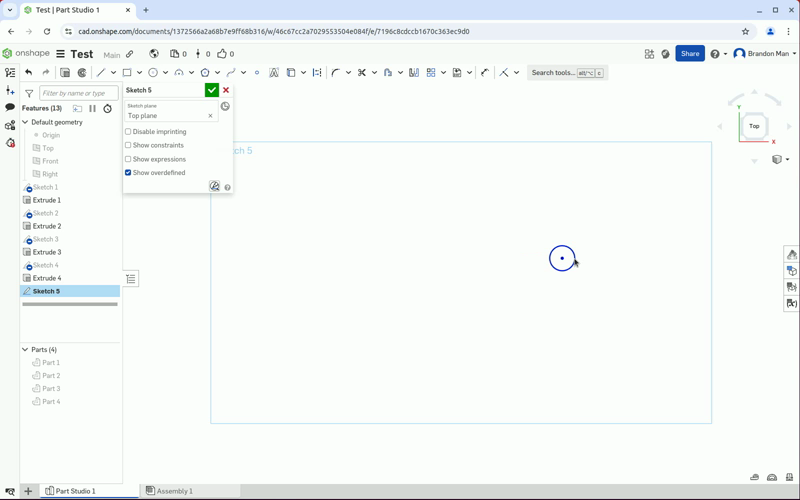
mouse_move(566, 255)
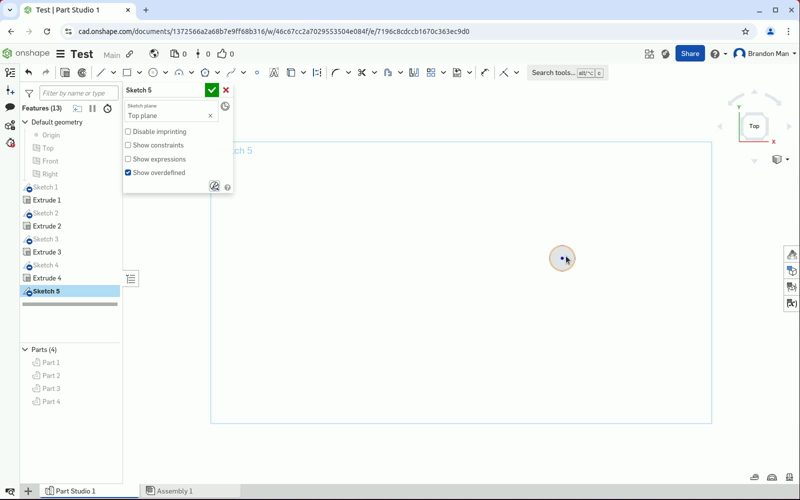
scroll(6)
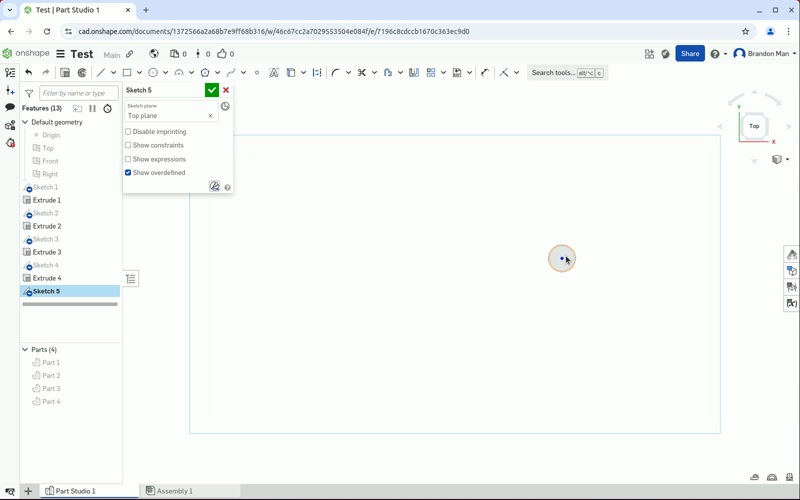
scroll(6)
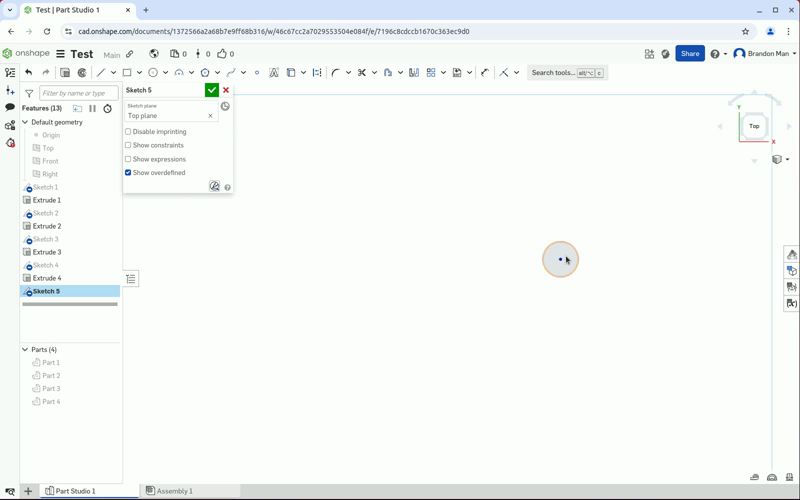
scroll(6)
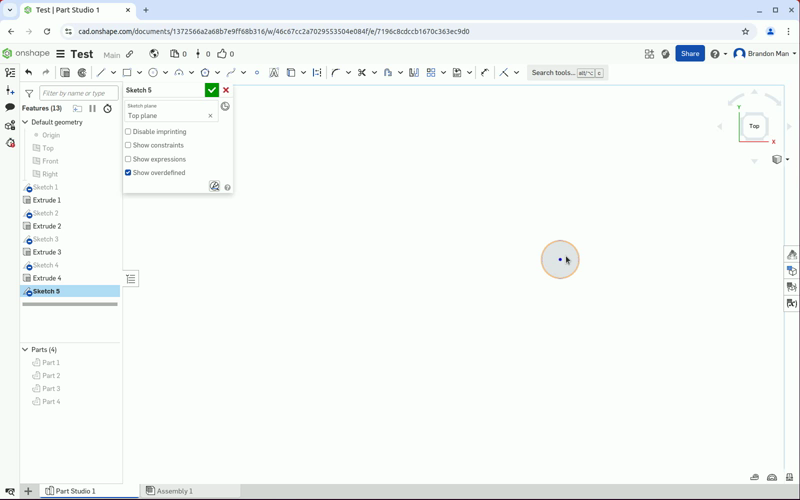
scroll(6)
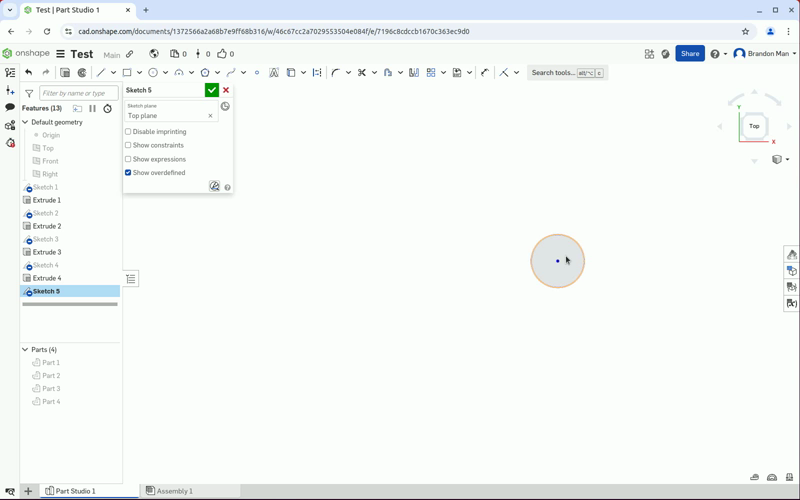
scroll(6)
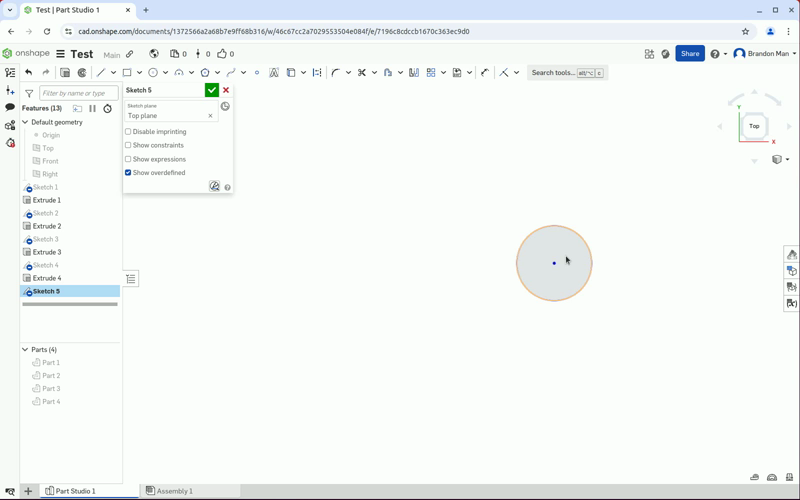
scroll(6)
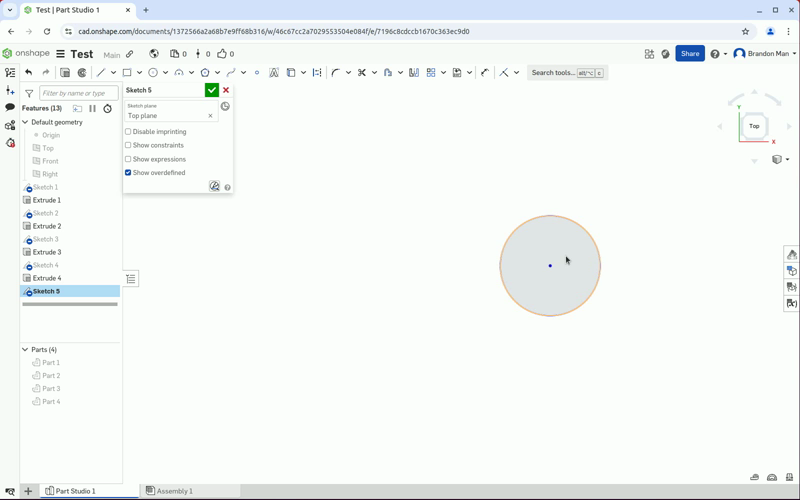
scroll(6)
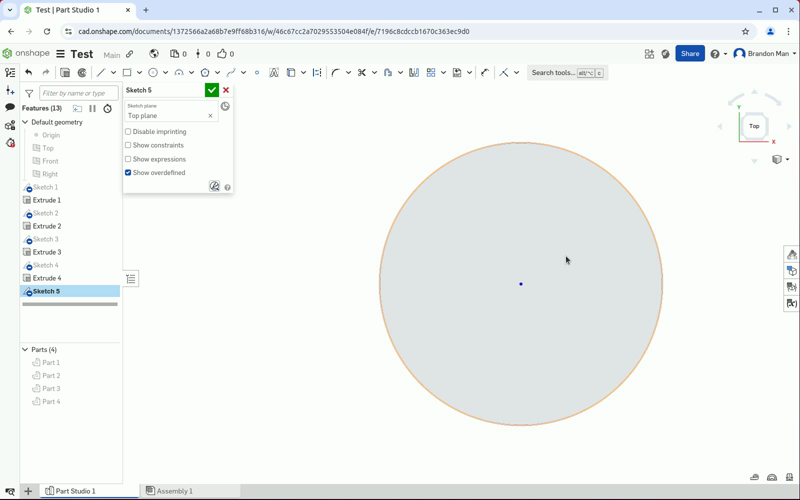
click(566, 255)
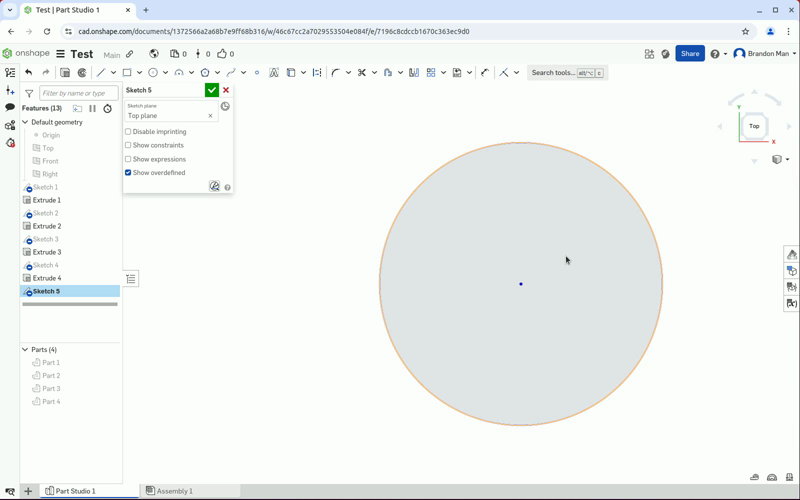
scroll(-6)
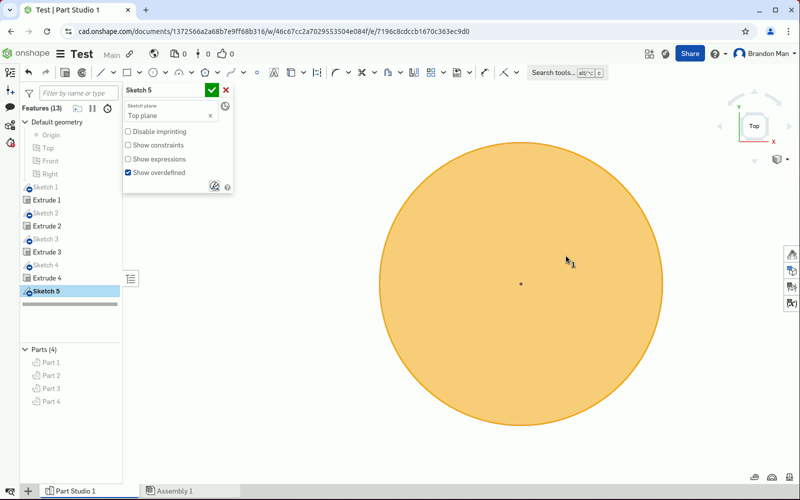
scroll(-6)
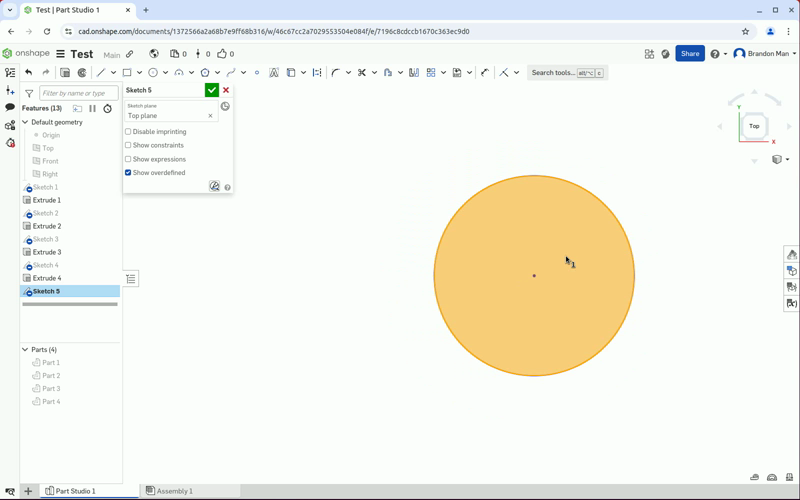
scroll(-6)
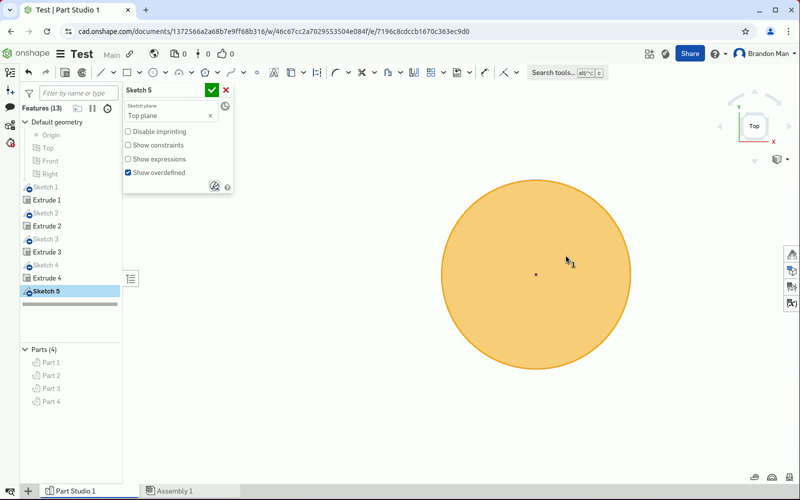
scroll(-6)
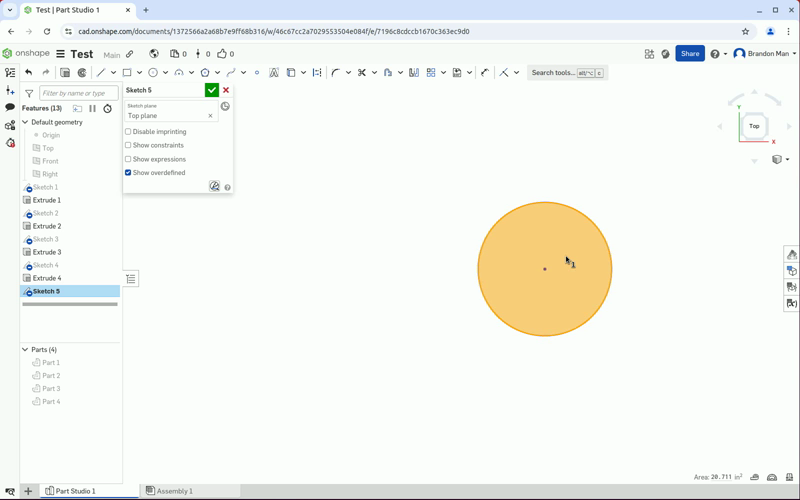
scroll(-6)
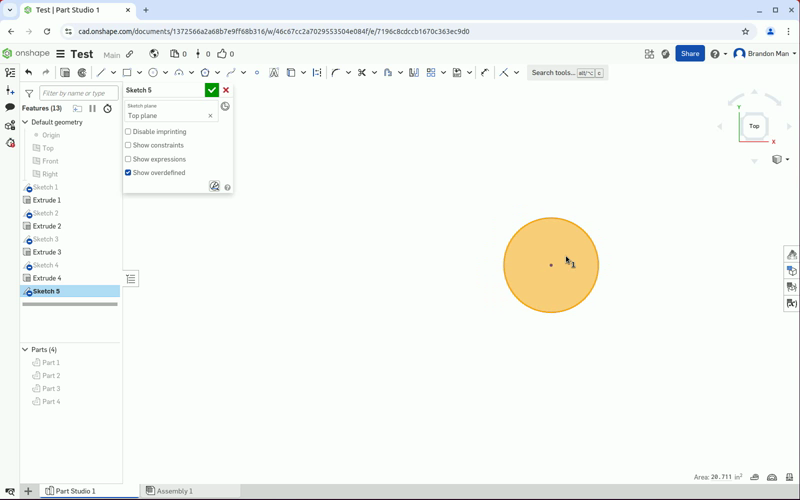
scroll(-6)
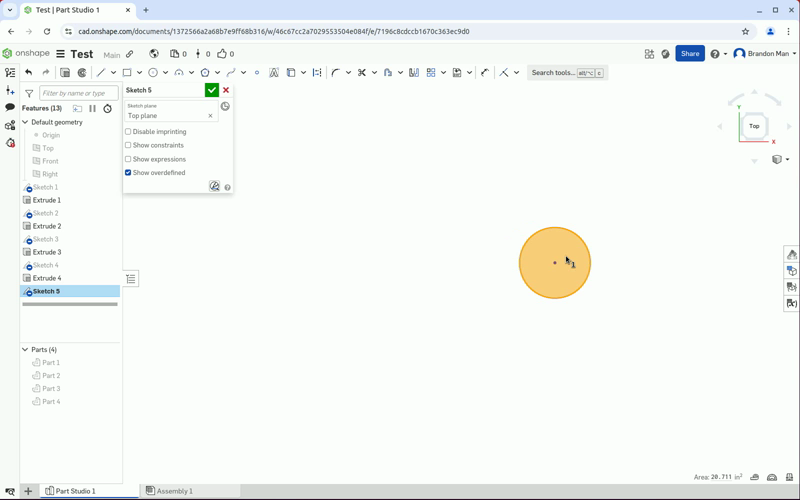
scroll(-6)
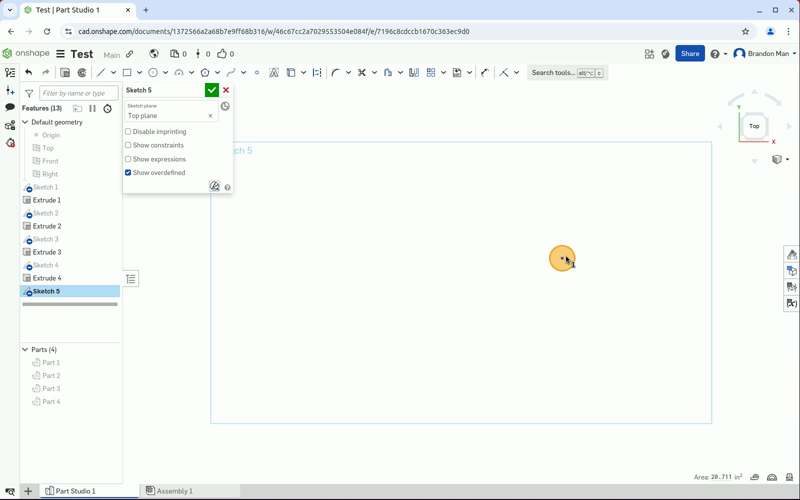
mouse_move(73, 352)
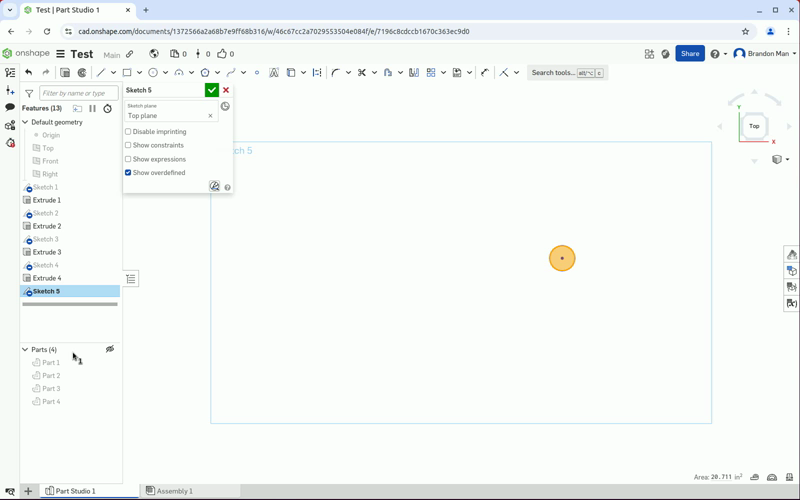
key(shift+y)
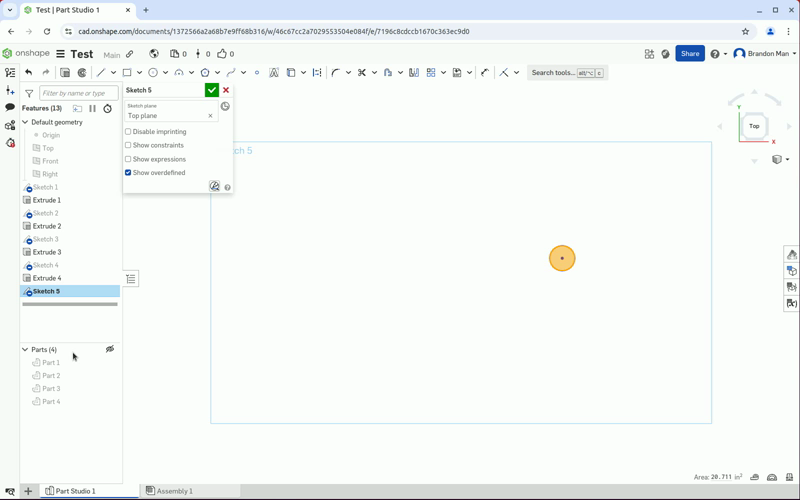
key(shift+e)
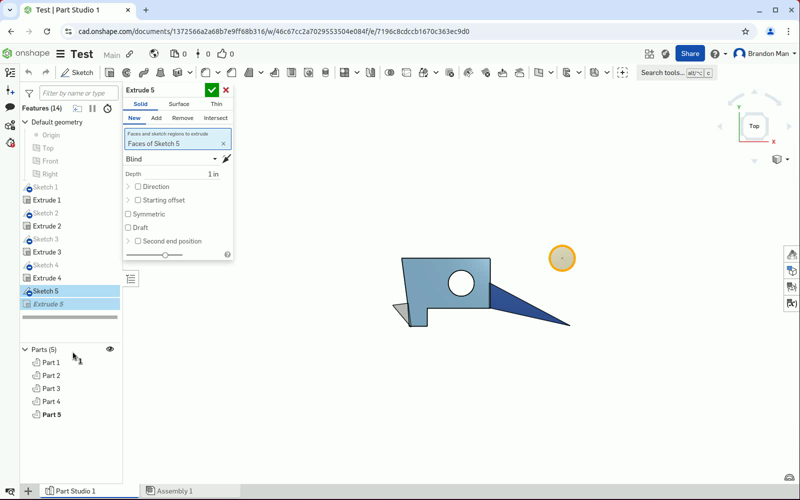
mouse_move(143, 106)
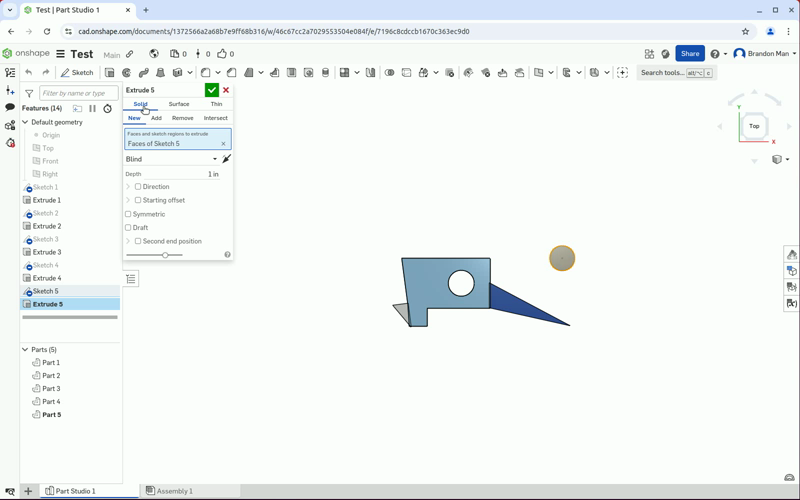
click(143, 106)
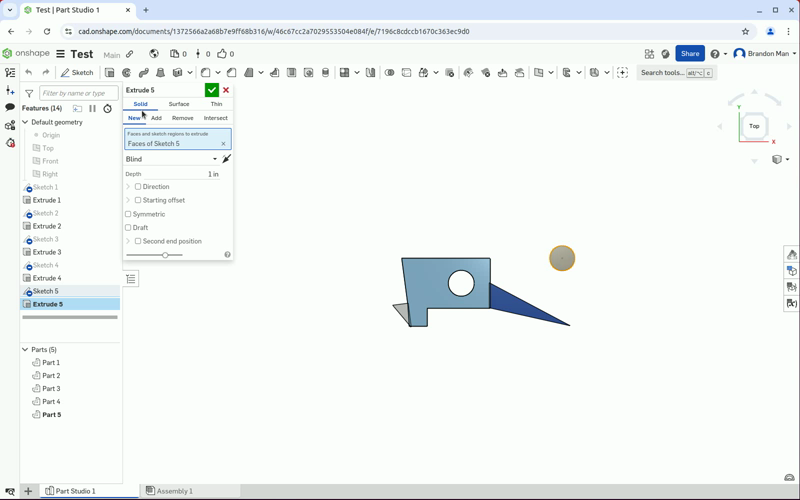
mouse_move(137, 120)
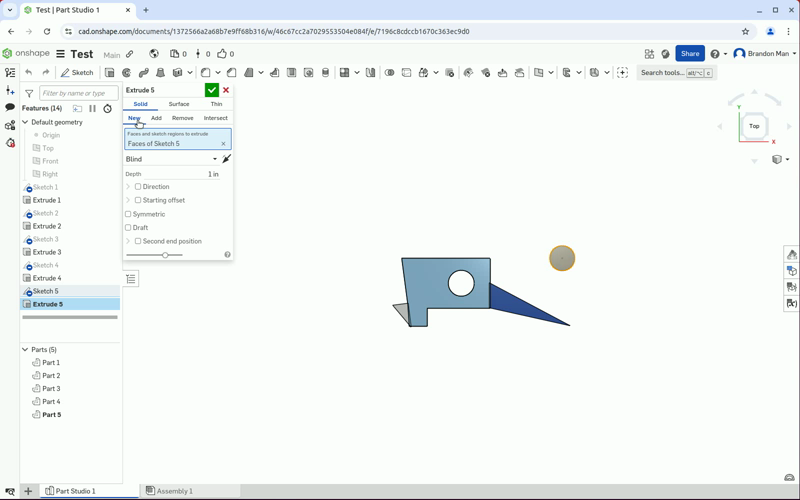
click(137, 120)
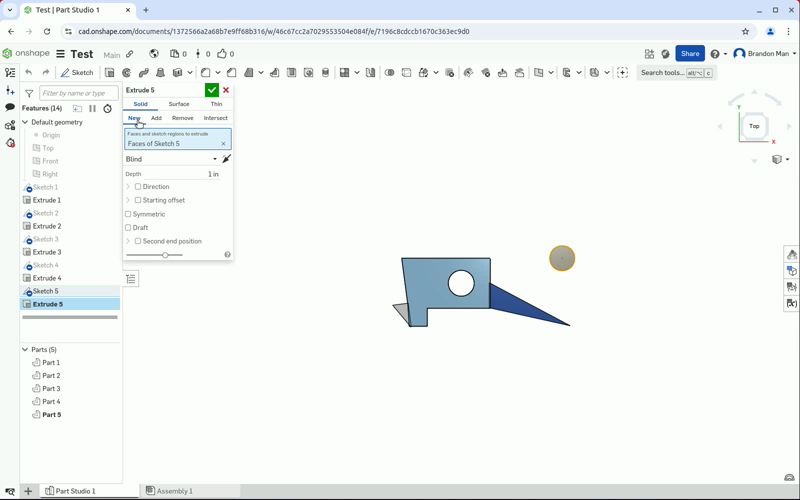
key(tab, 4)
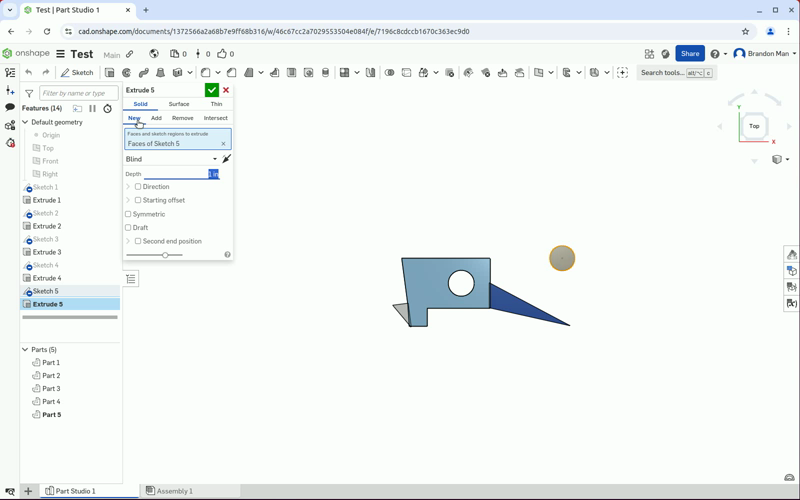
text(5.536)
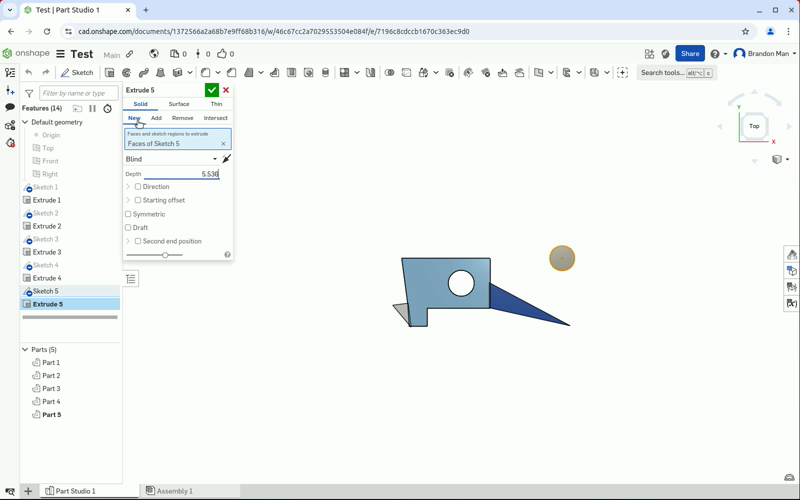
key(enter)
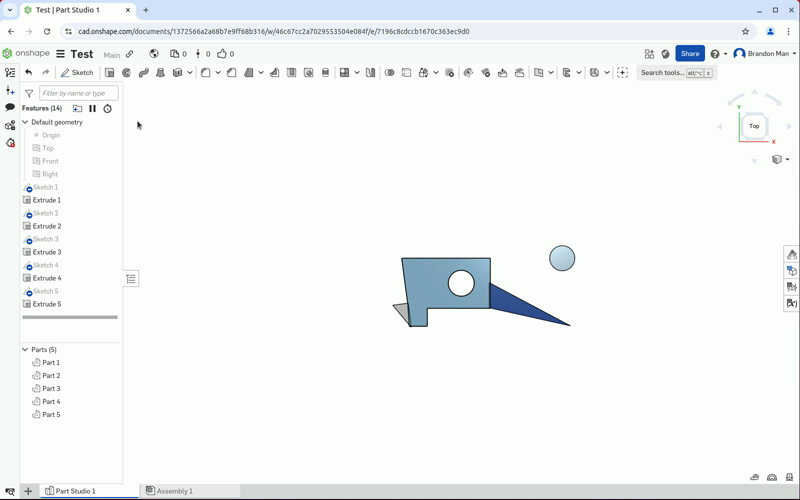
key(shift+h)
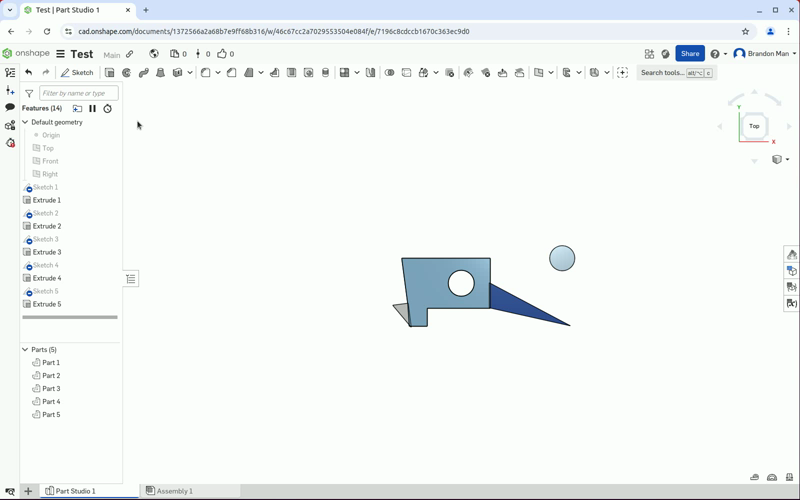
key(shift+h)
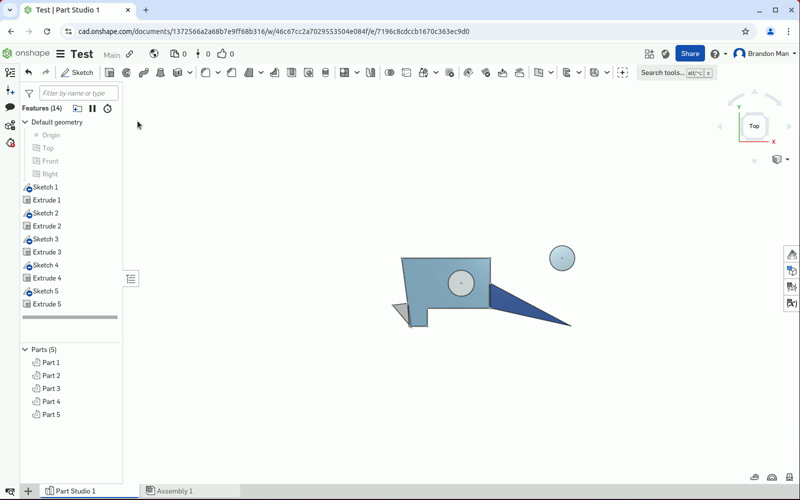
key(shift+7)
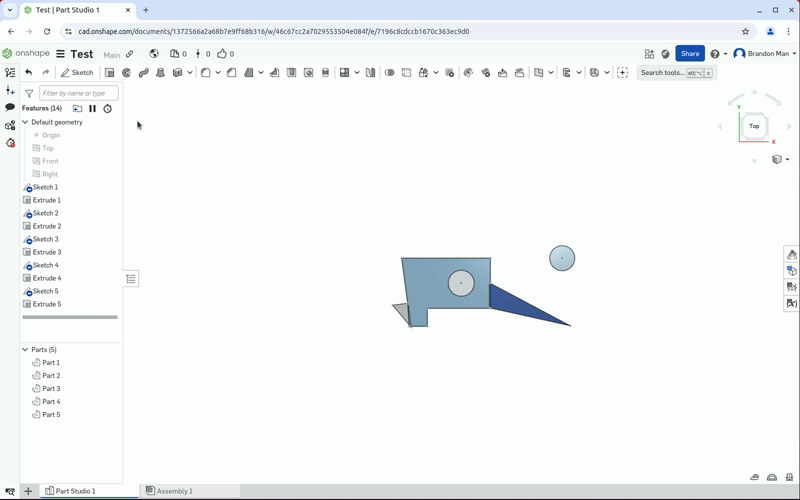
key(up, 3)
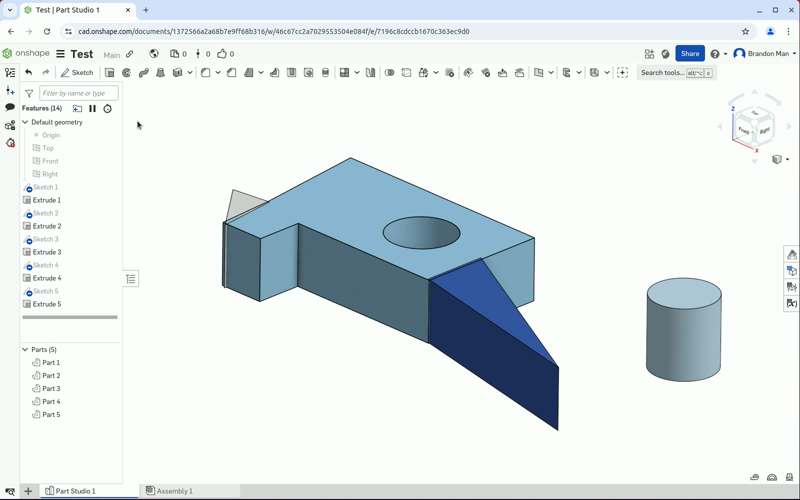
key(left, 3)
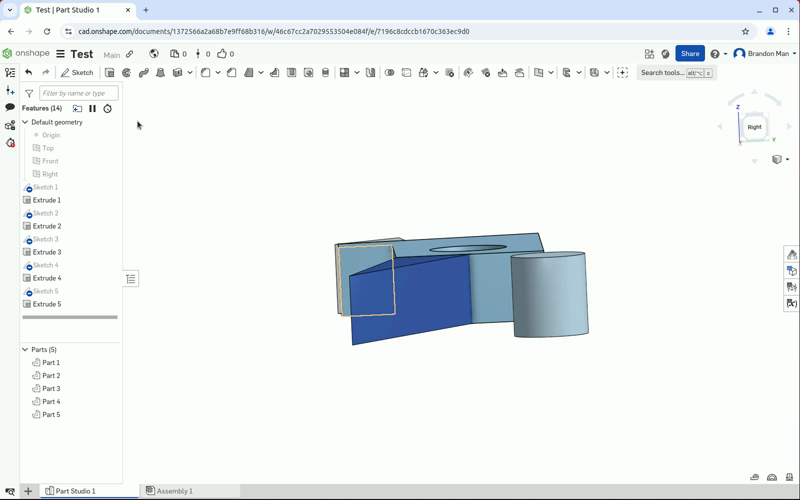
key(right, 3)
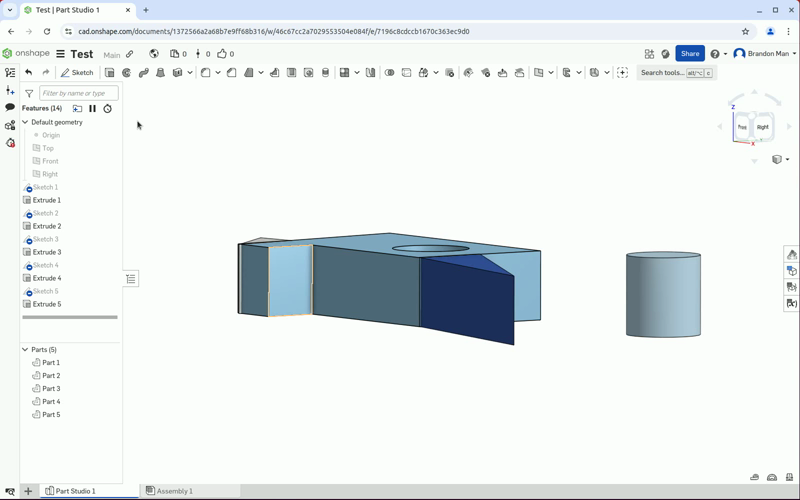
key(down, 3)
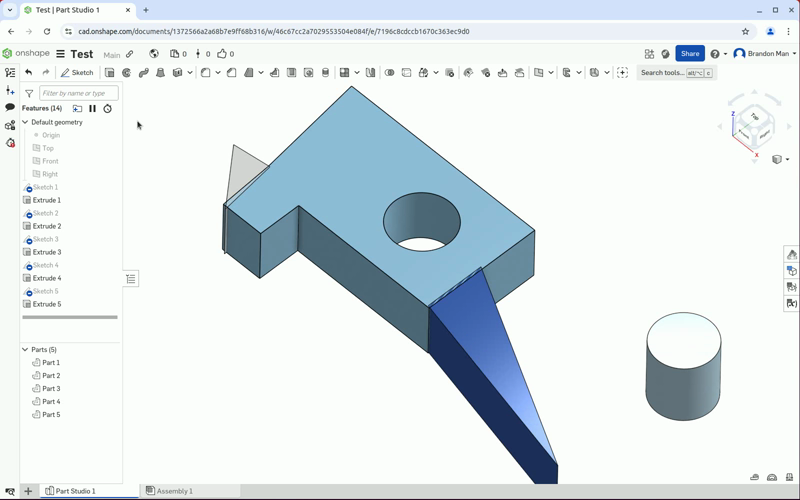
mouse_move(73, 189)
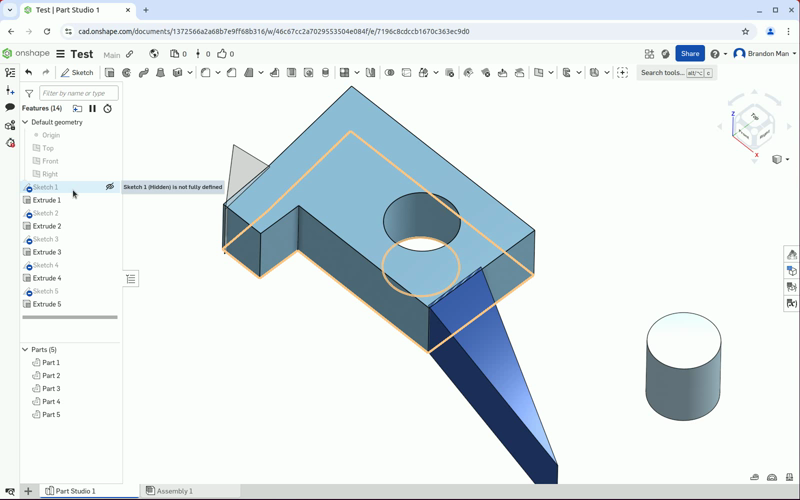
click(73, 189)